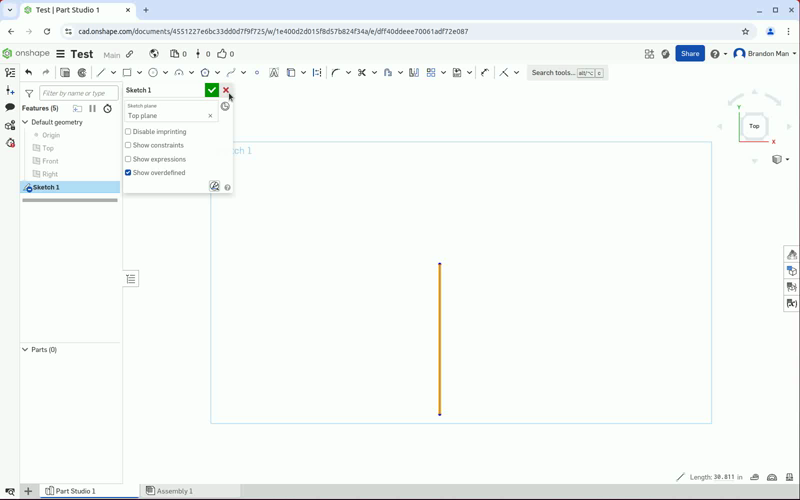
key(shift+h)
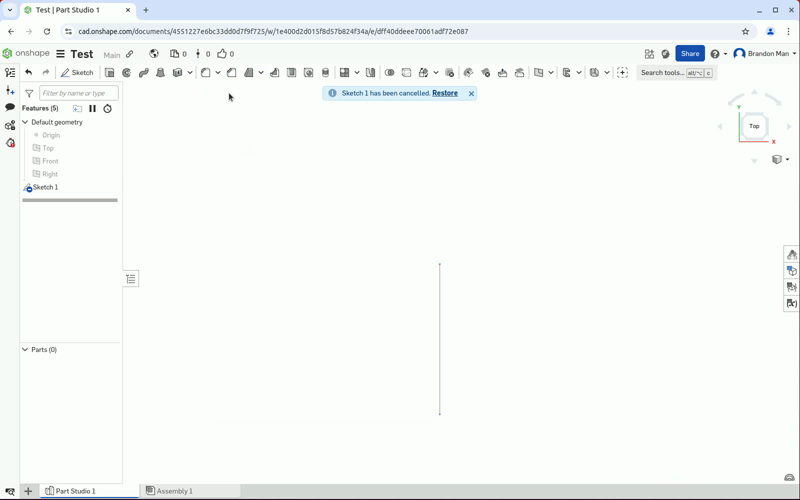
key(shift+s)
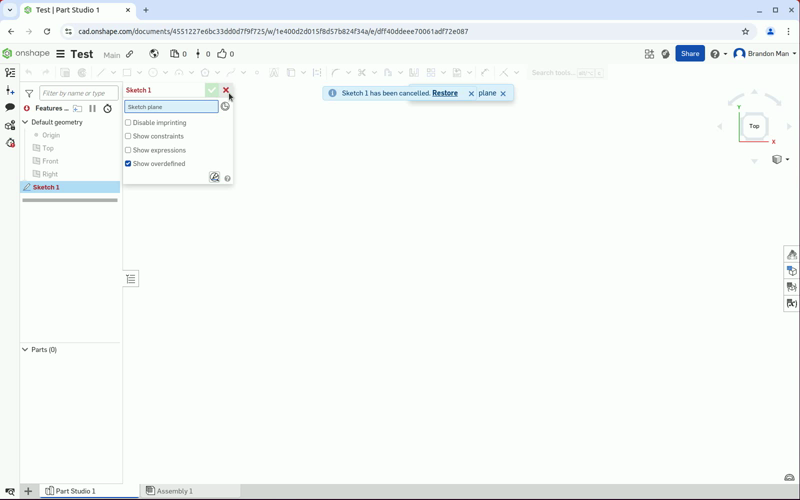
mouse_move(73, 150)
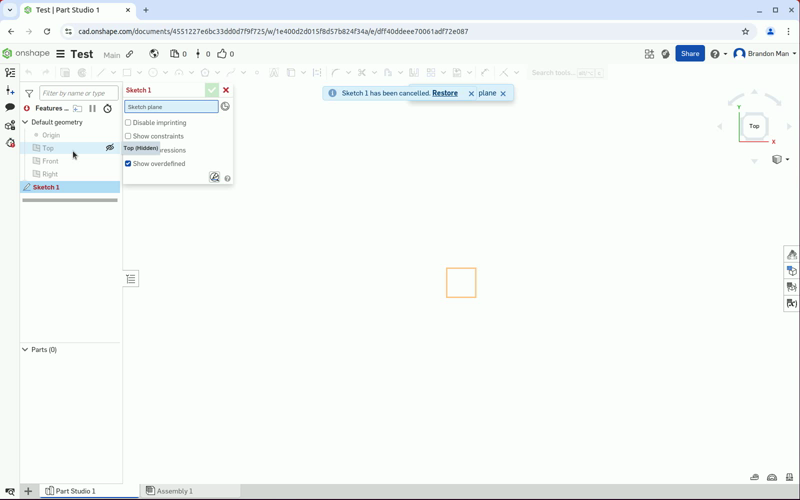
click(73, 150)
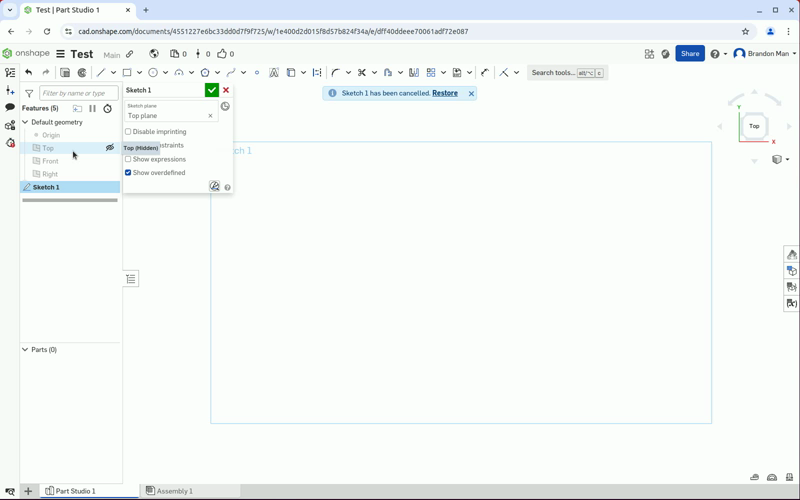
mouse_move(73, 352)
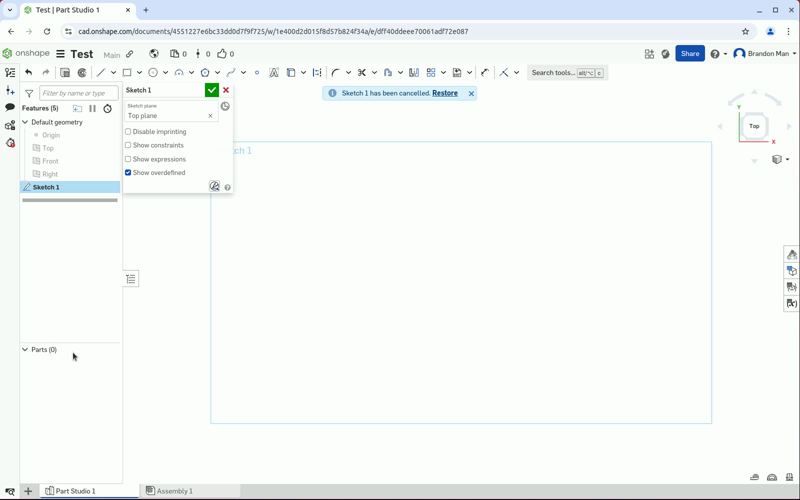
key(y)
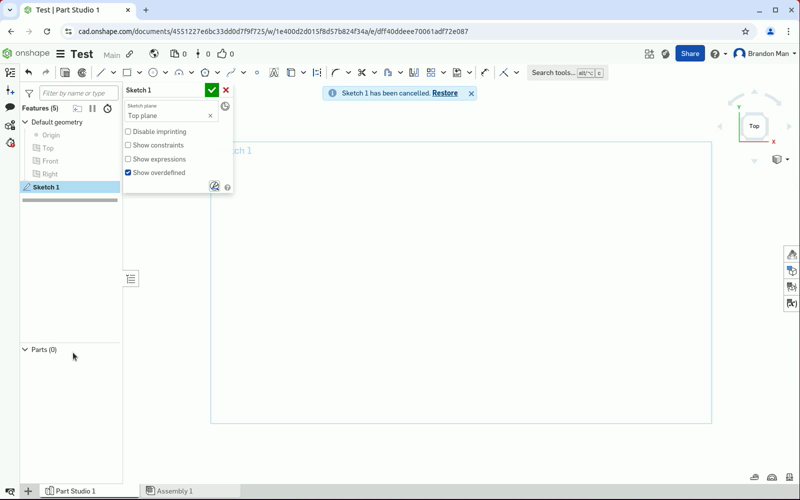
key(l)
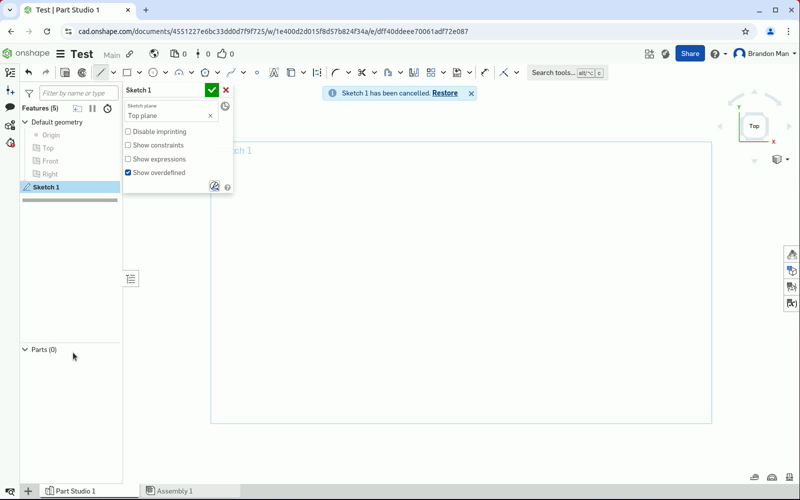
key_down(shift)
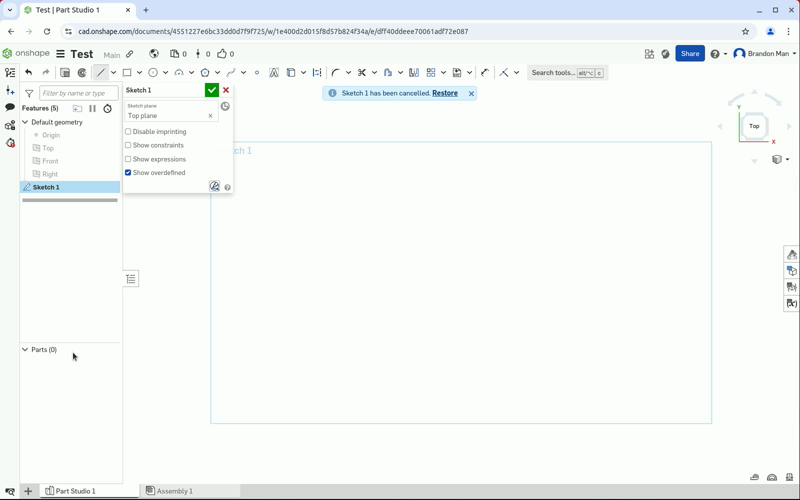
mouse_move(413, 347)
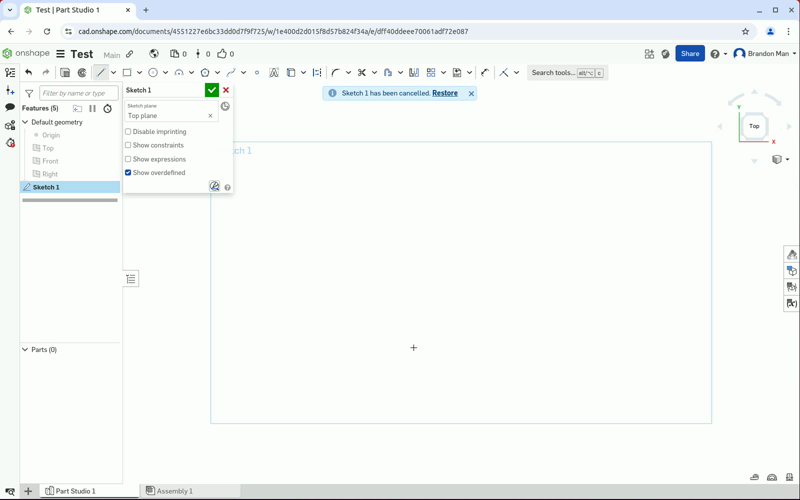
click(413, 347)
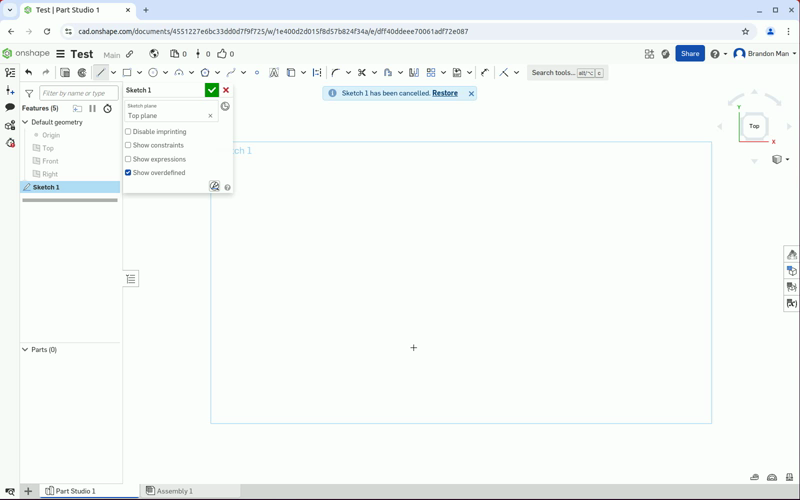
key_up(shift)
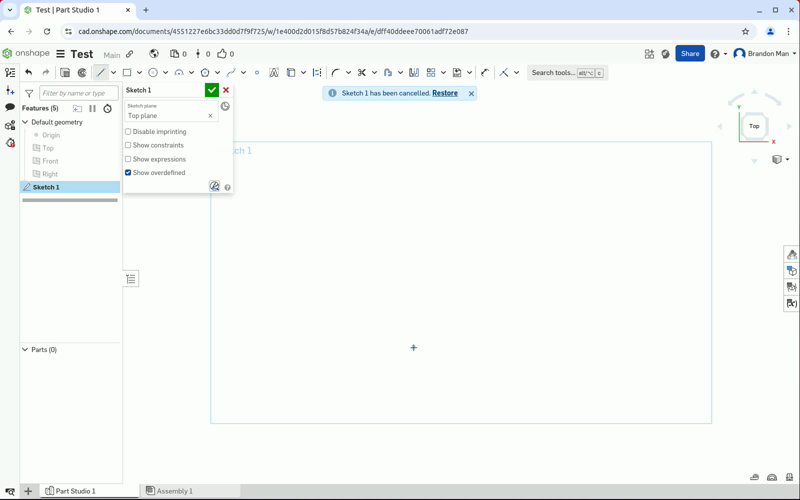
key_down(shift)
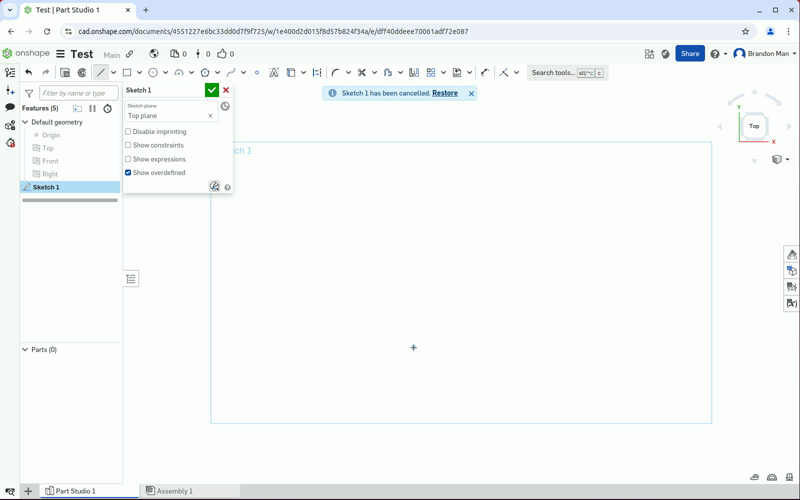
mouse_move(430, 276)
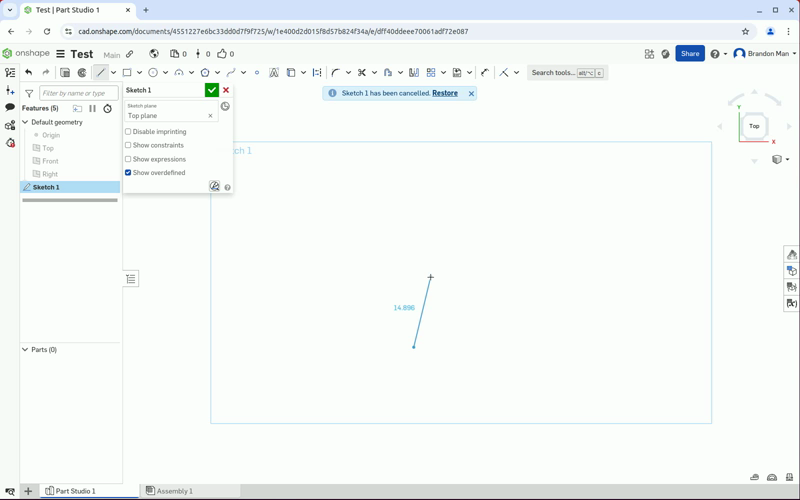
click(430, 276)
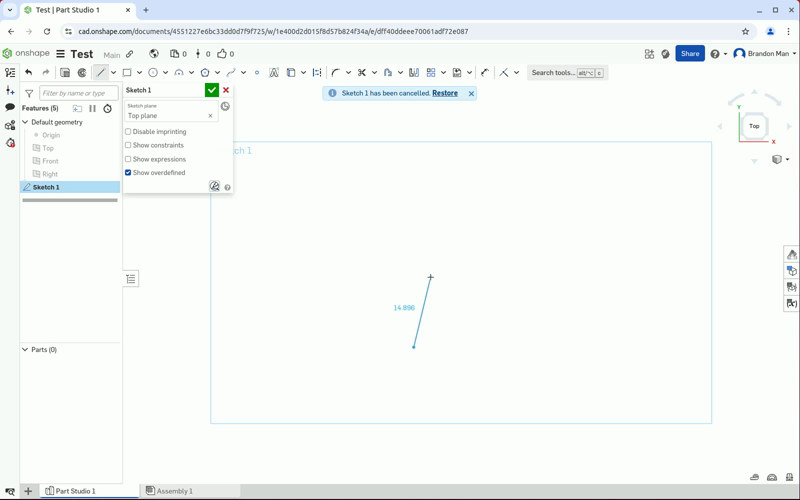
key_up(shift)
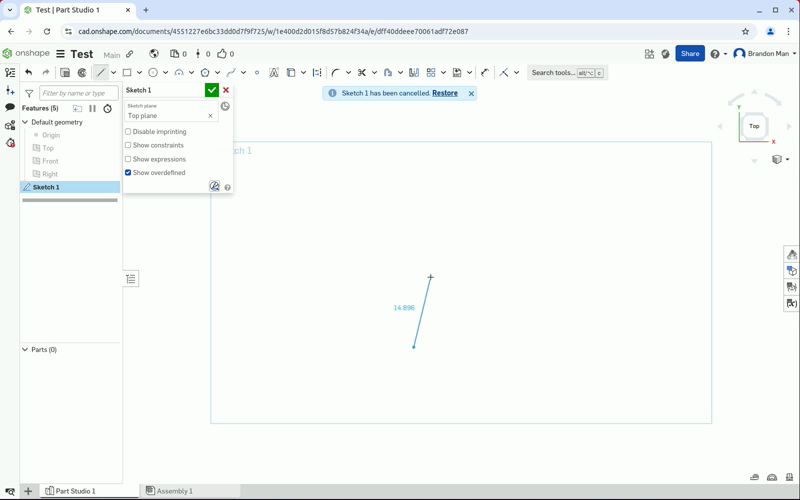
key(esc)
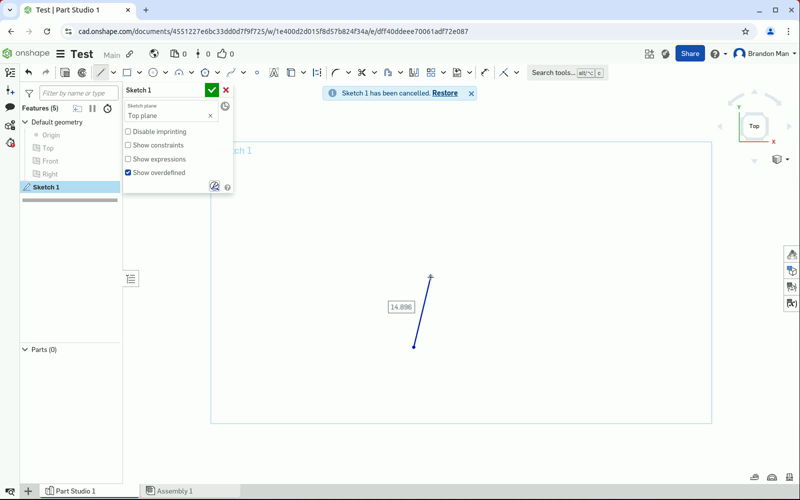
key(a)
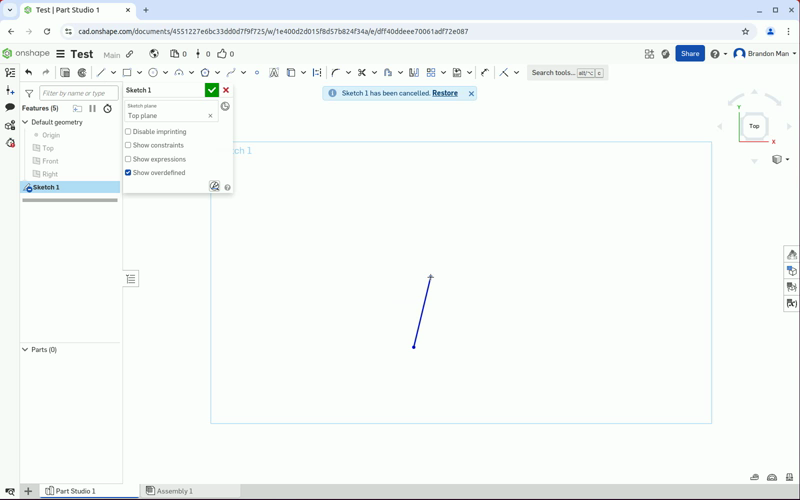
mouse_move(430, 276)
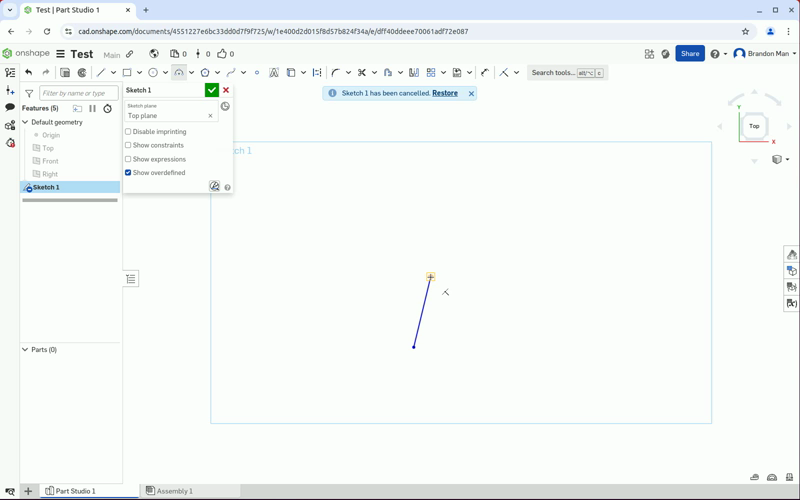
click(430, 276)
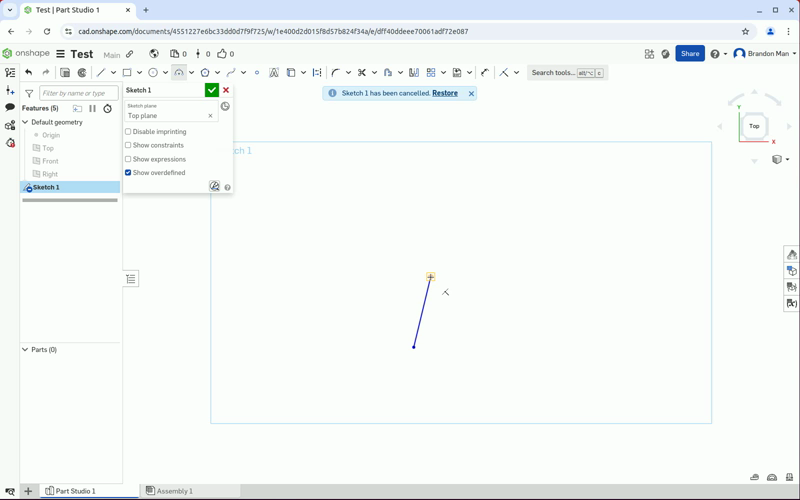
key_down(shift)
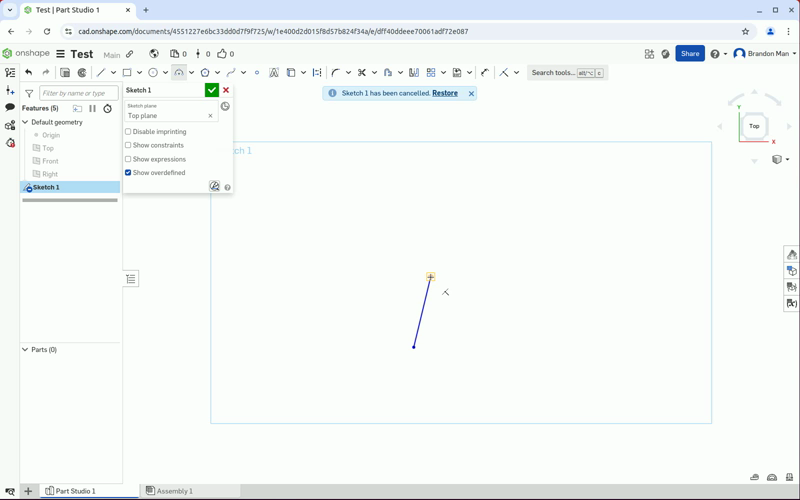
mouse_move(430, 273)
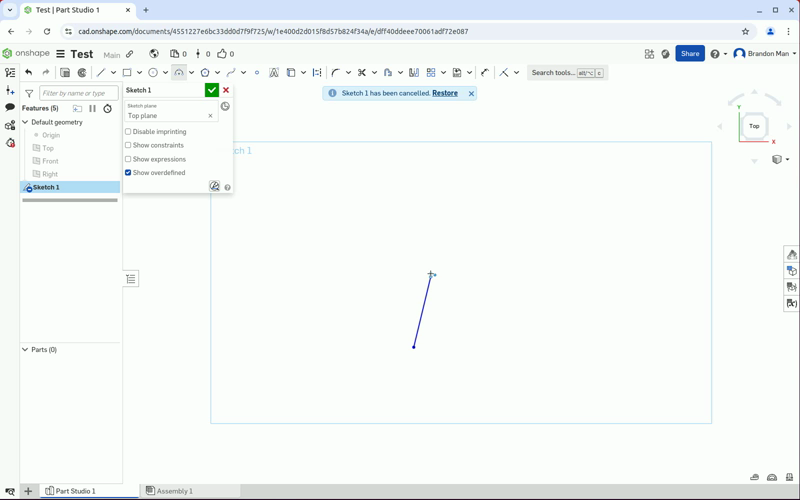
scroll(6)
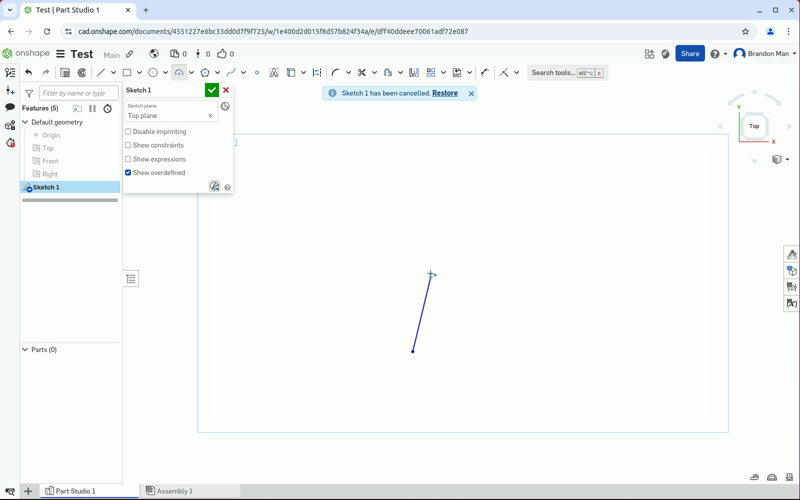
scroll(6)
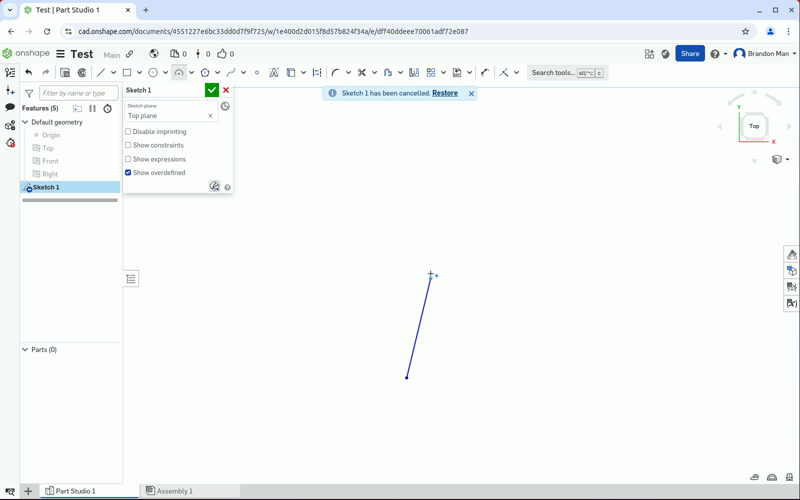
scroll(6)
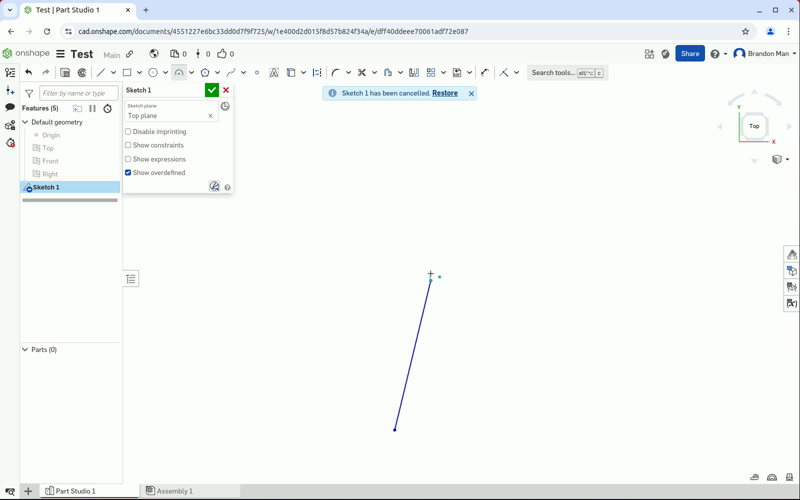
scroll(6)
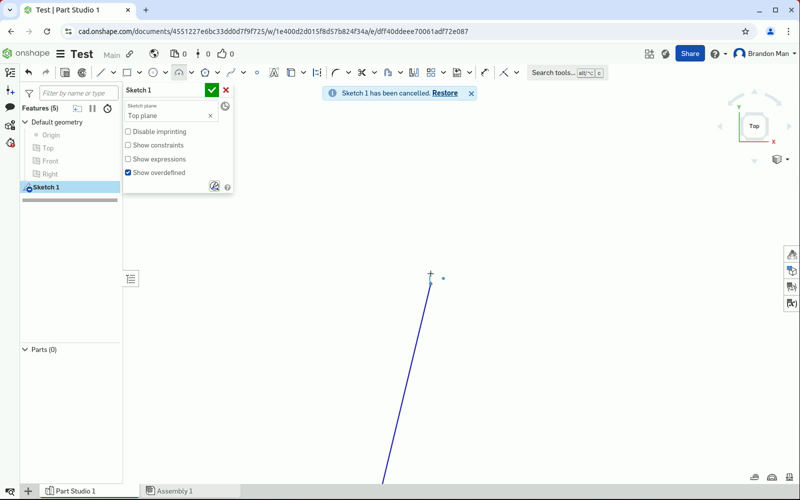
scroll(6)
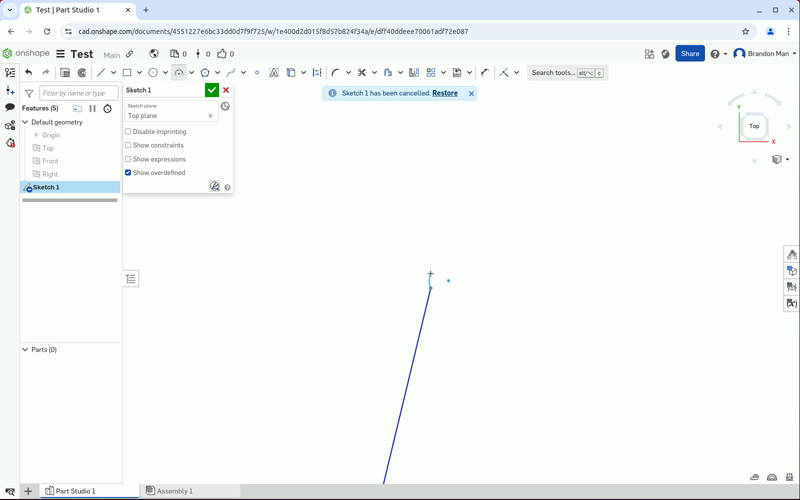
scroll(6)
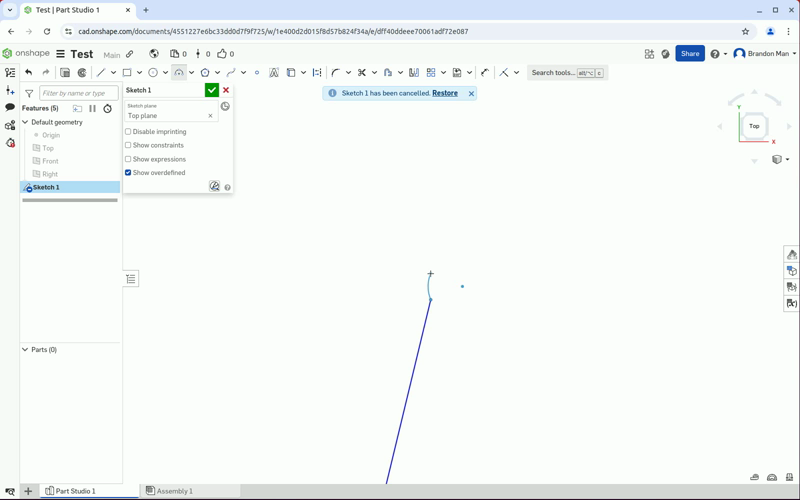
scroll(6)
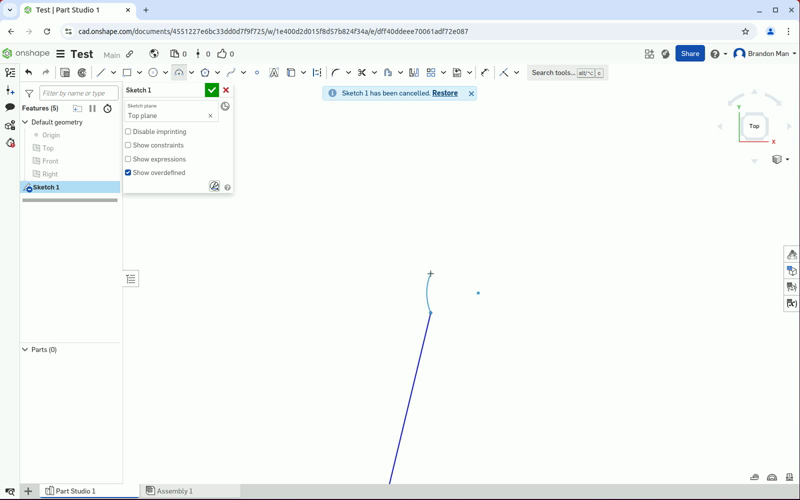
click(430, 273)
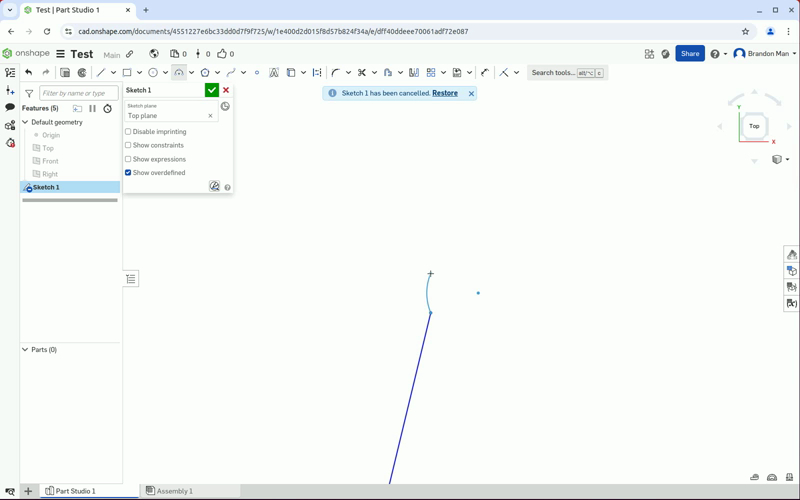
scroll(-6)
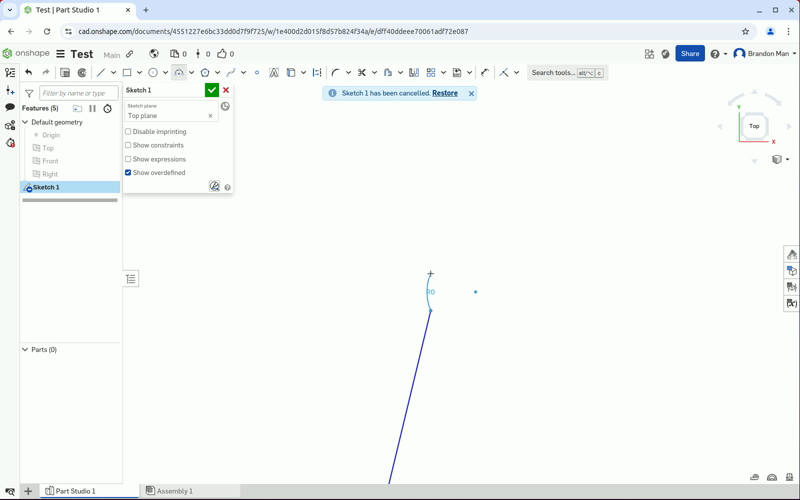
scroll(-6)
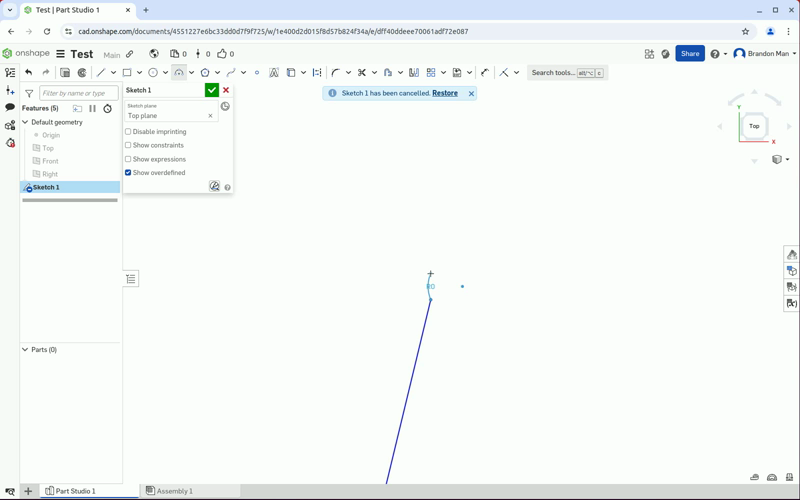
scroll(-6)
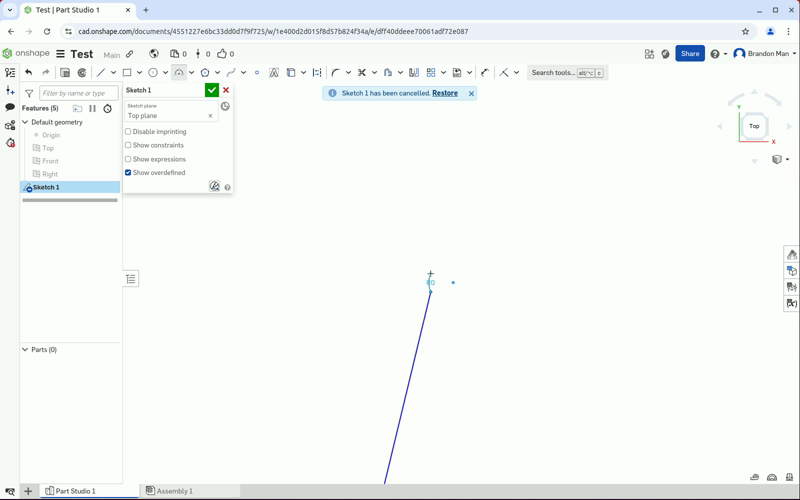
scroll(-6)
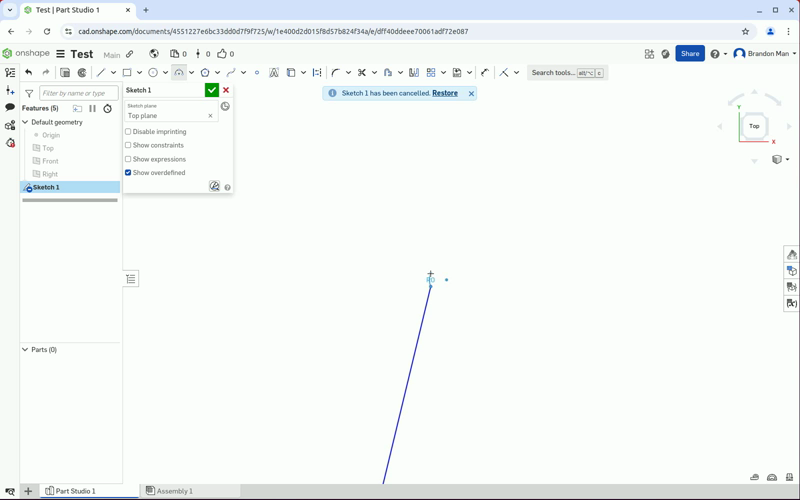
scroll(-6)
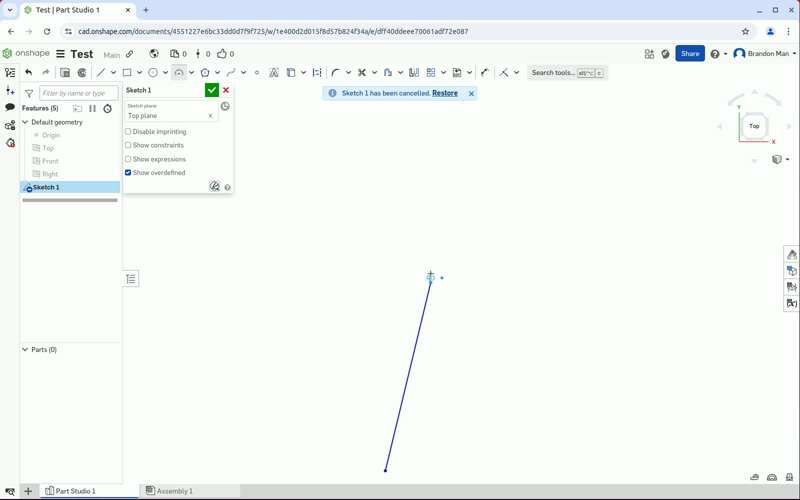
scroll(-6)
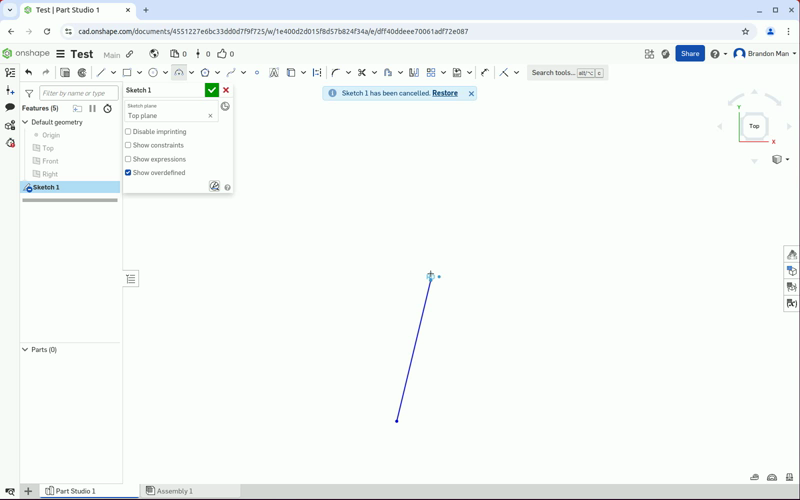
scroll(-6)
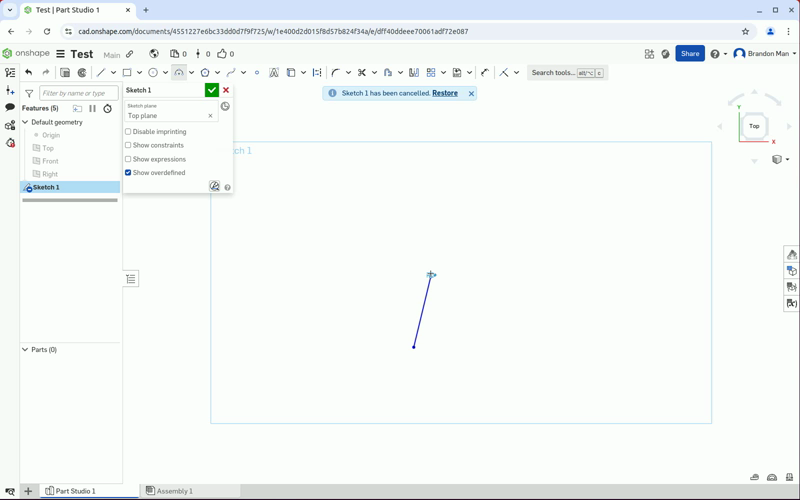
mouse_move(431, 275)
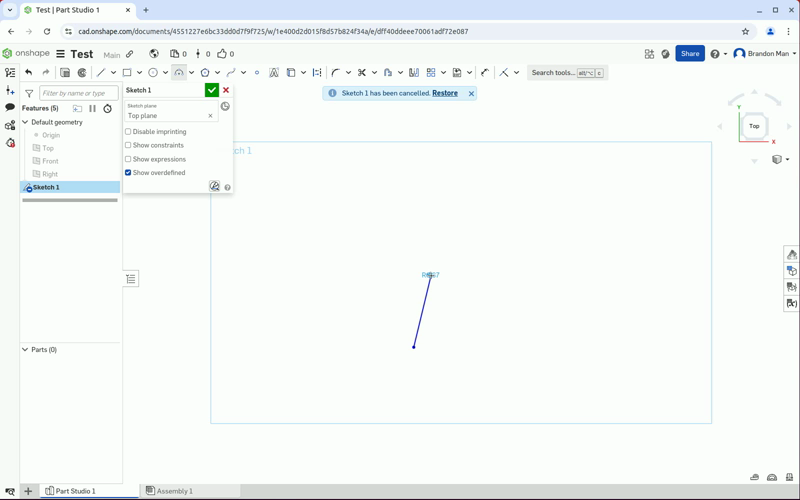
scroll(6)
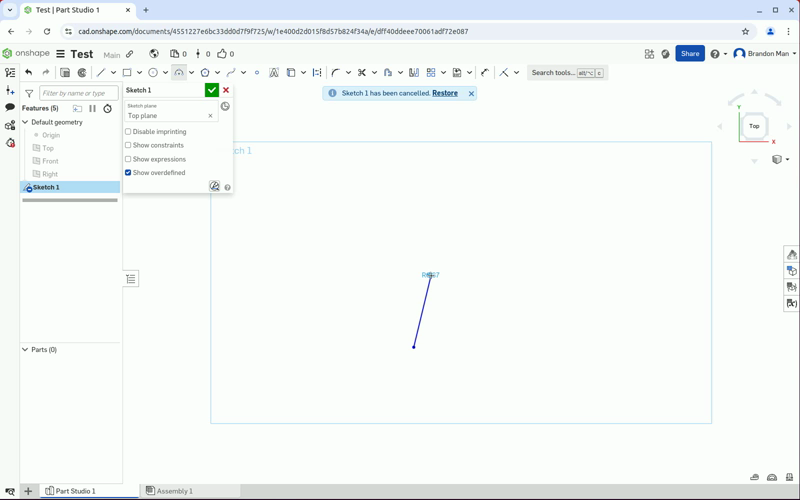
scroll(6)
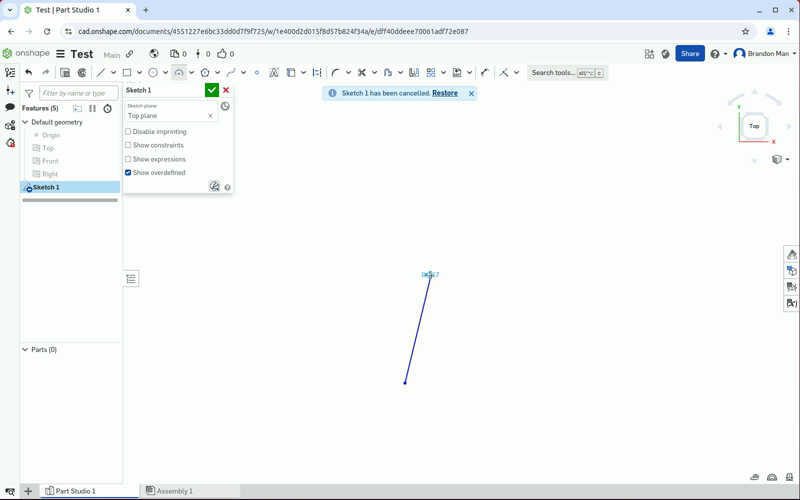
scroll(6)
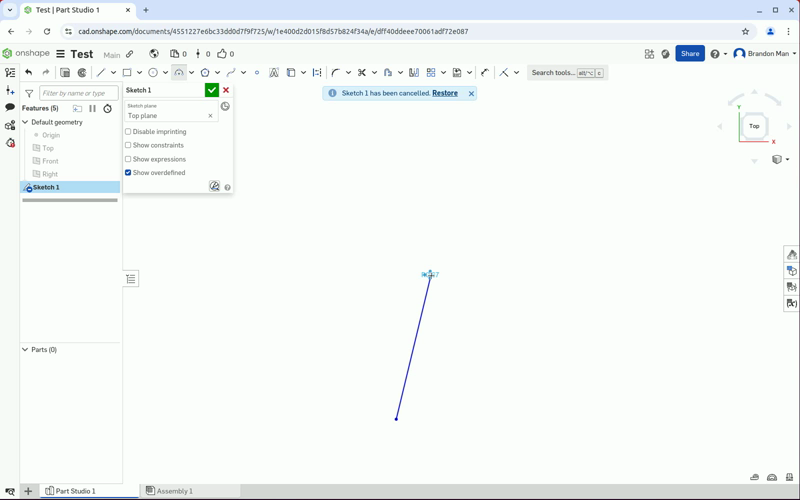
scroll(6)
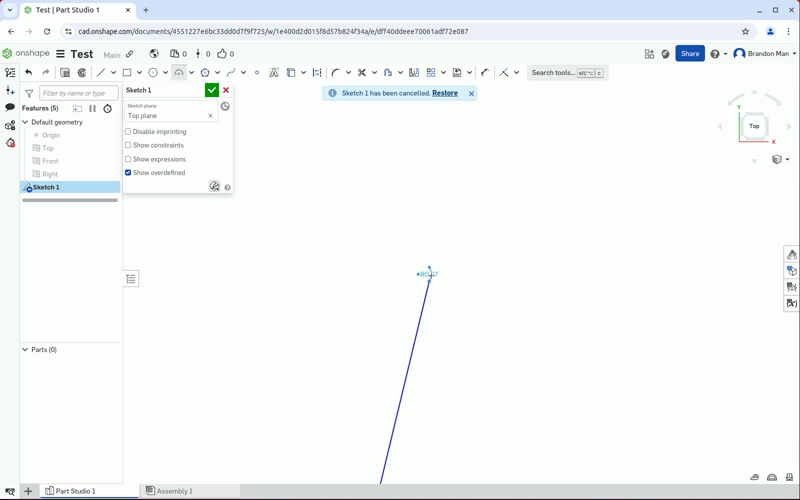
scroll(6)
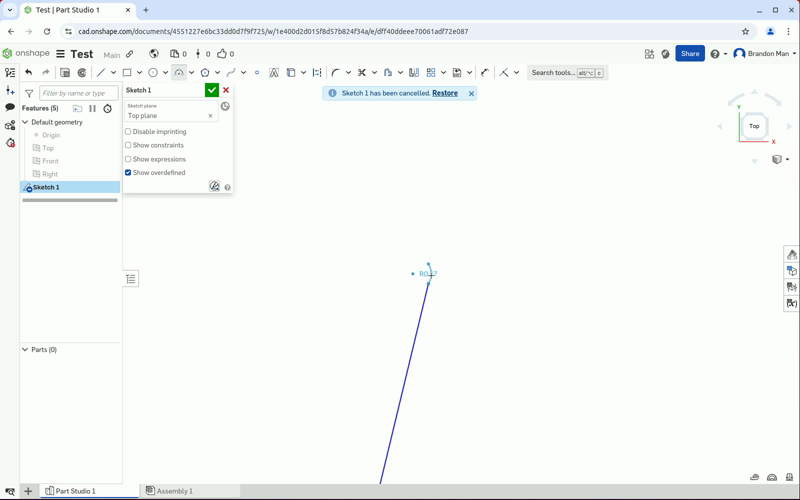
scroll(6)
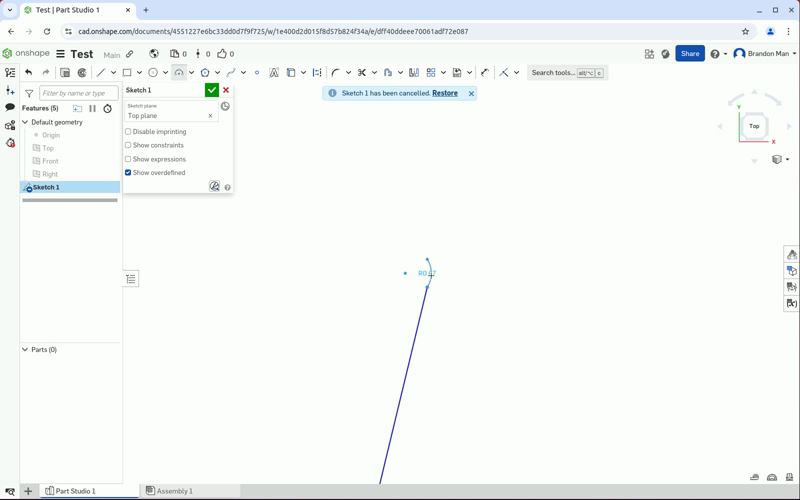
scroll(6)
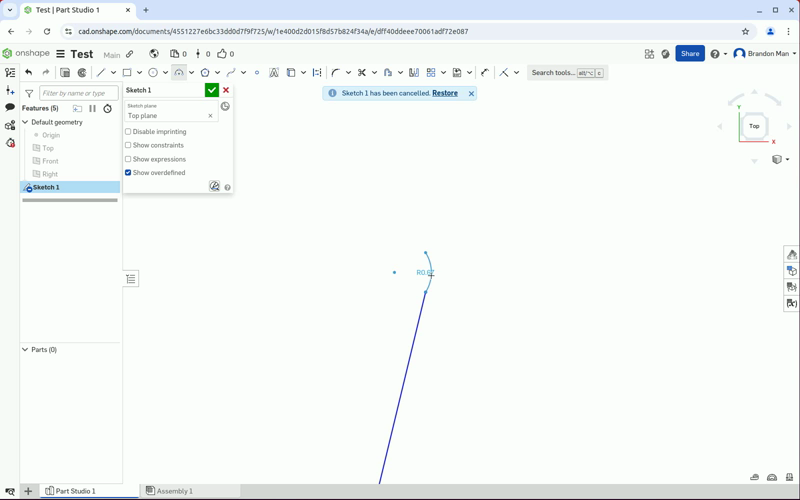
click(431, 275)
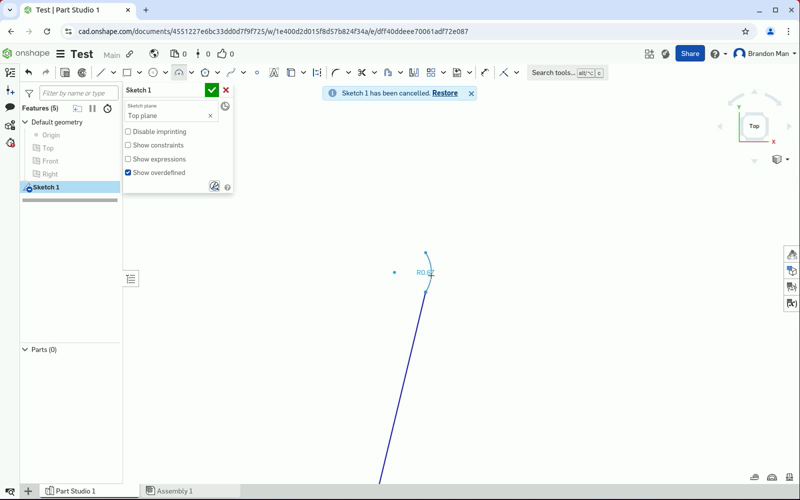
scroll(-6)
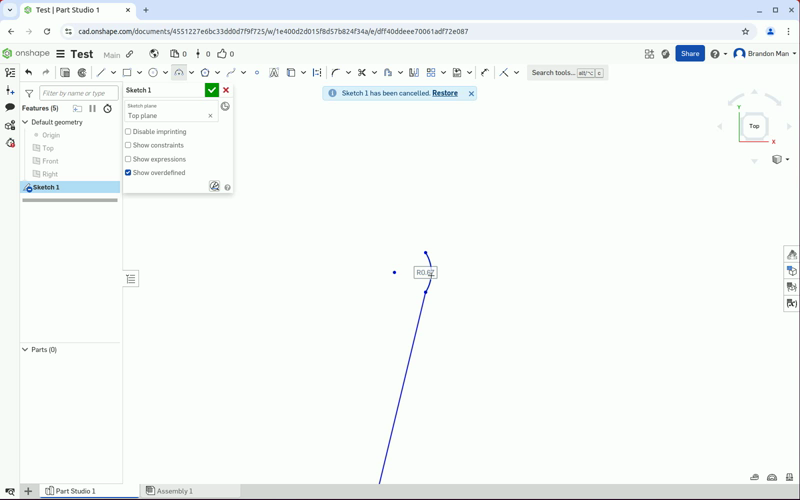
scroll(-6)
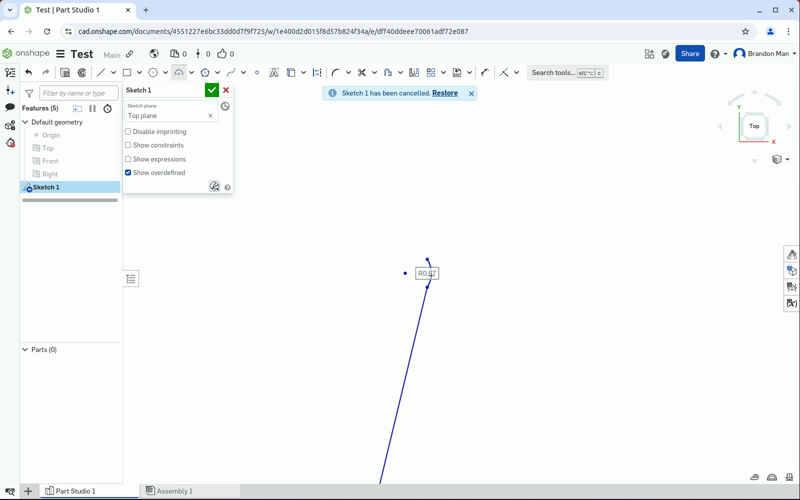
scroll(-6)
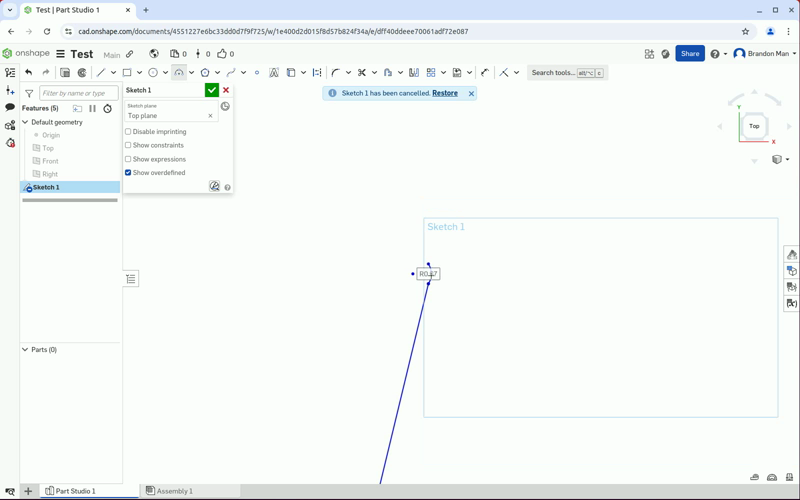
scroll(-6)
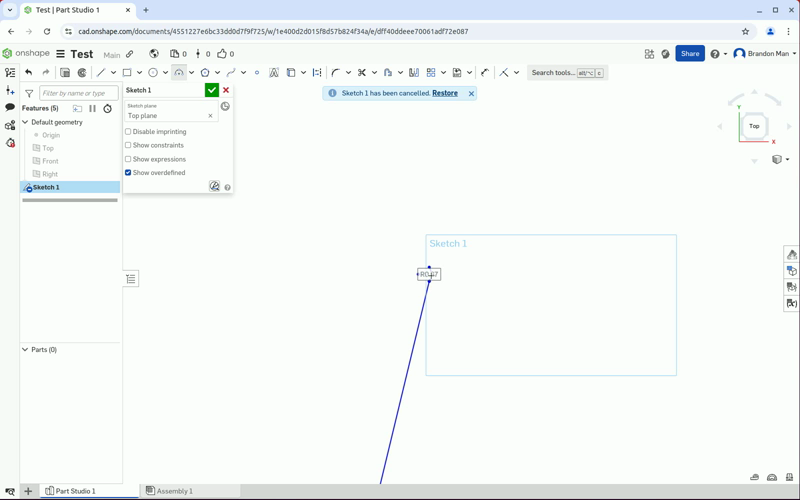
scroll(-6)
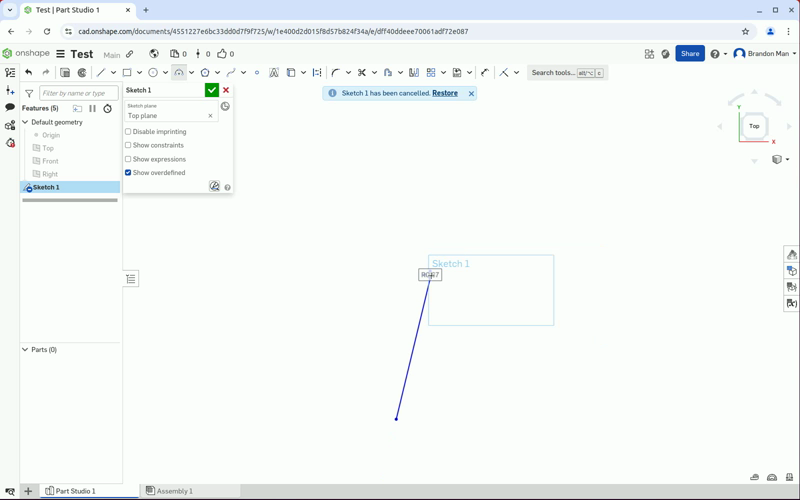
scroll(-6)
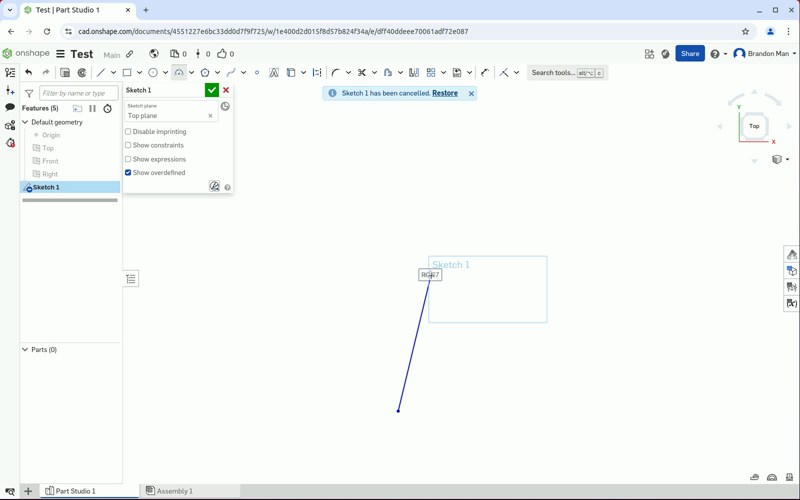
scroll(-6)
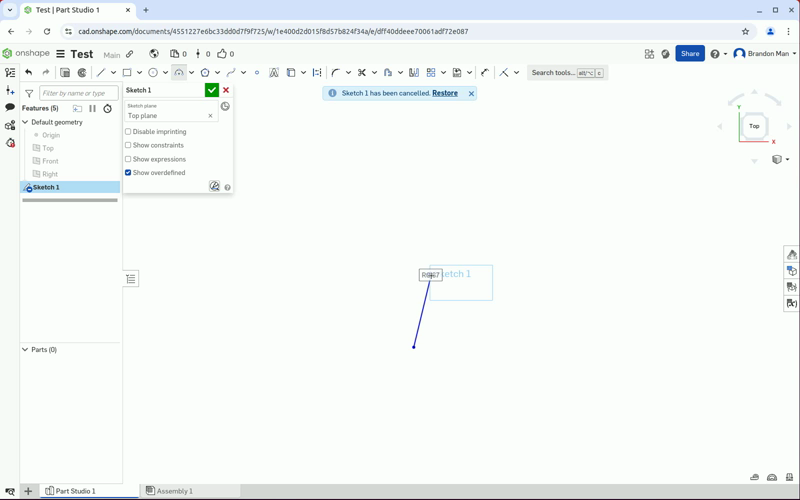
key_up(shift)
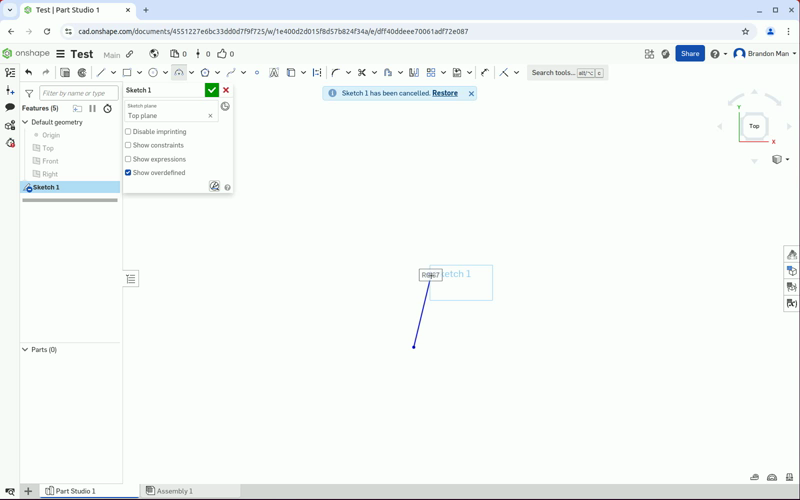
mouse_move(430, 273)
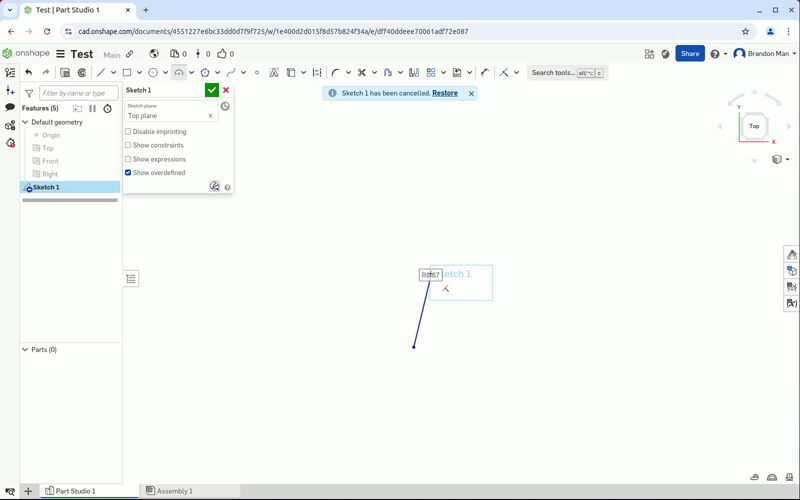
scroll(6)
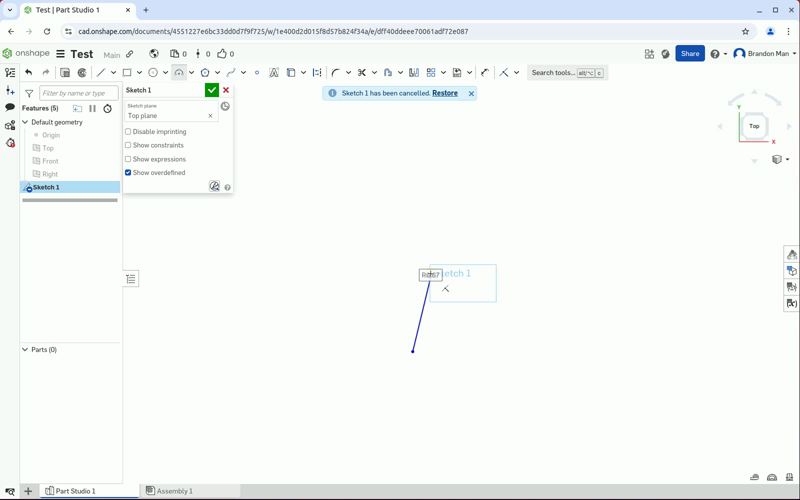
scroll(6)
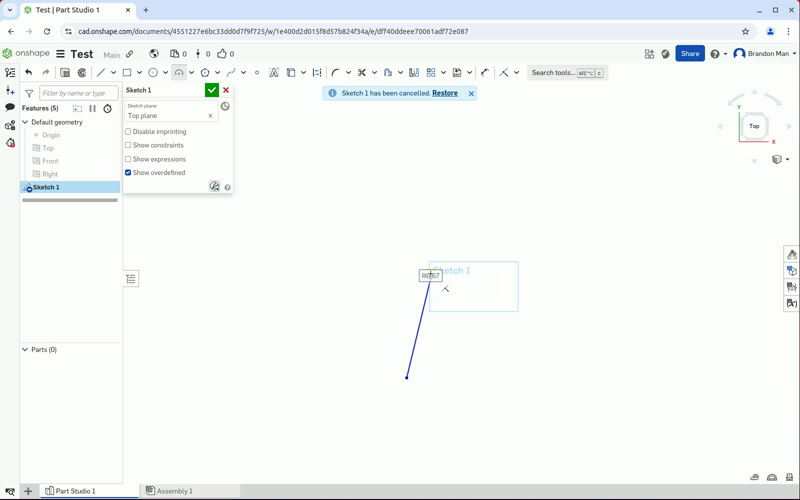
scroll(6)
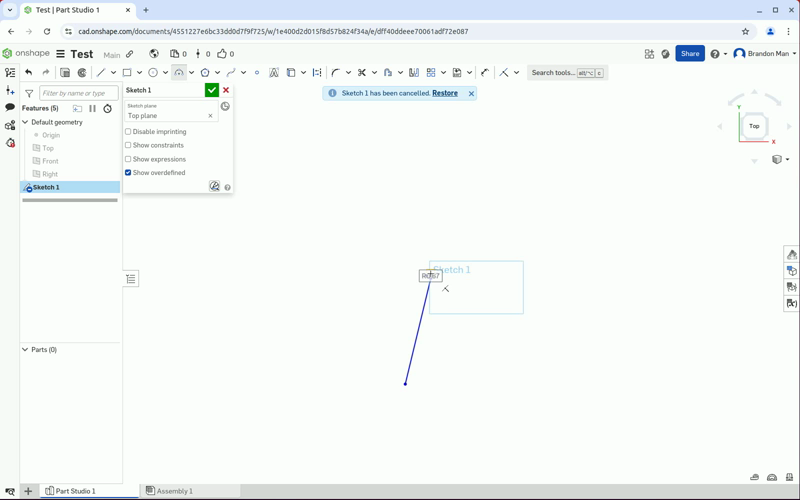
scroll(6)
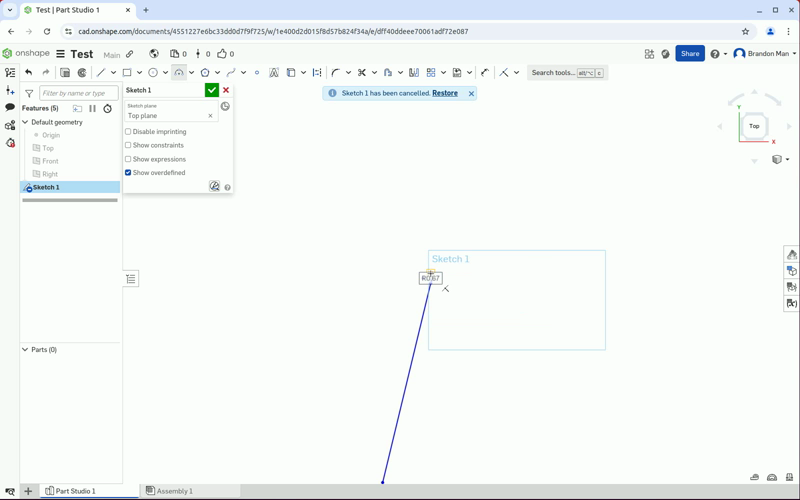
scroll(6)
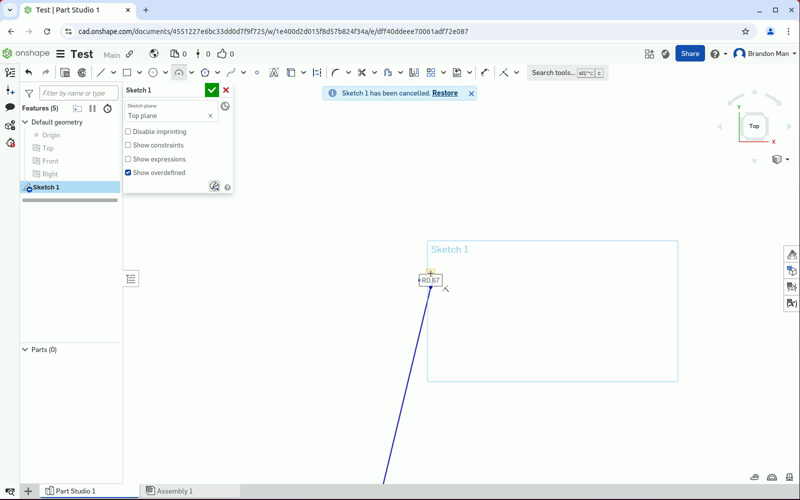
scroll(6)
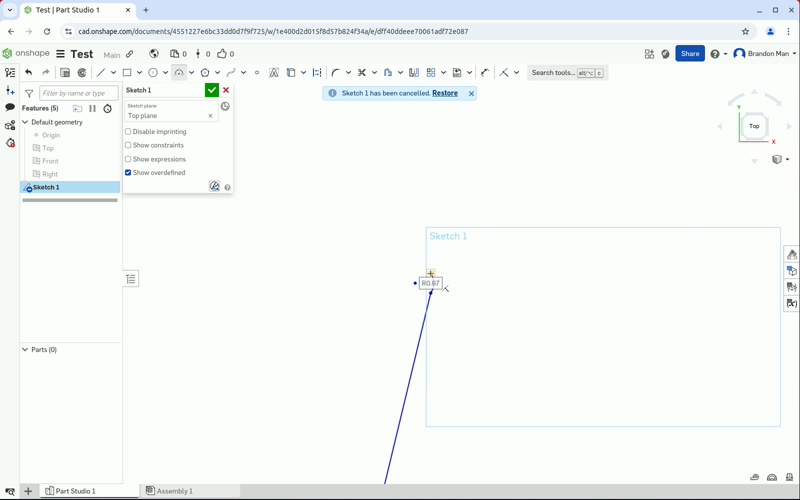
scroll(6)
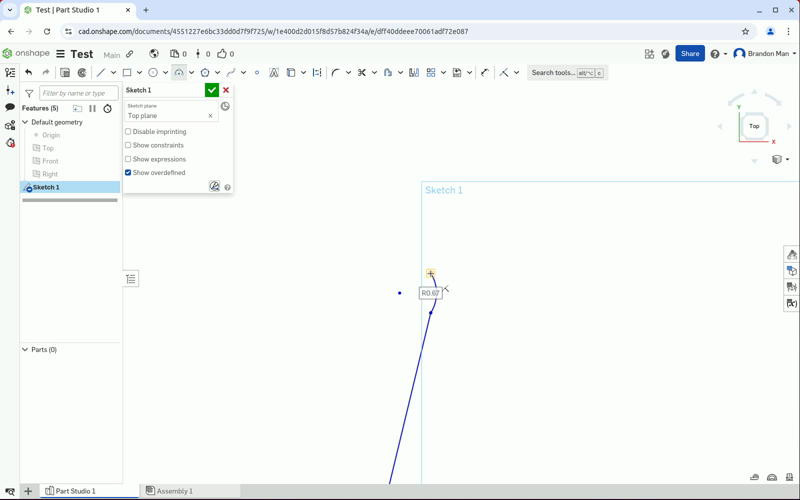
click(430, 273)
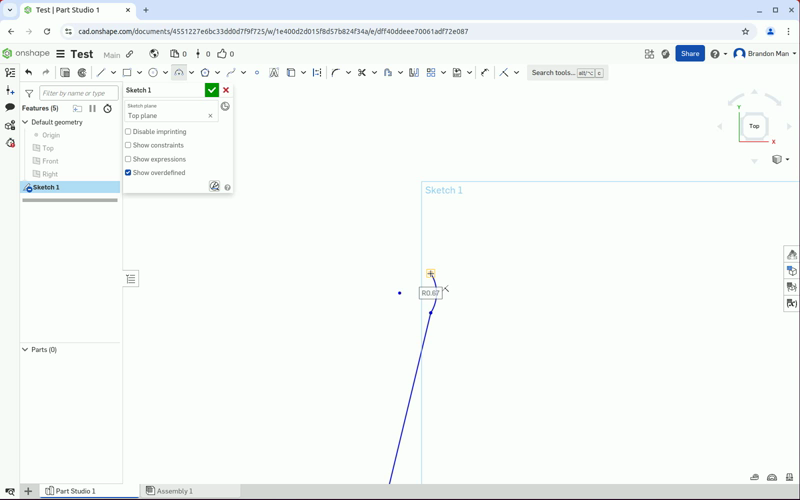
scroll(-6)
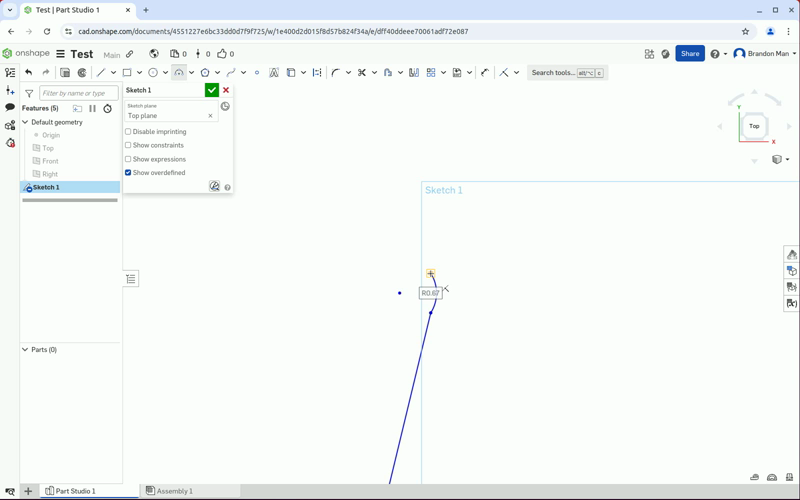
scroll(-6)
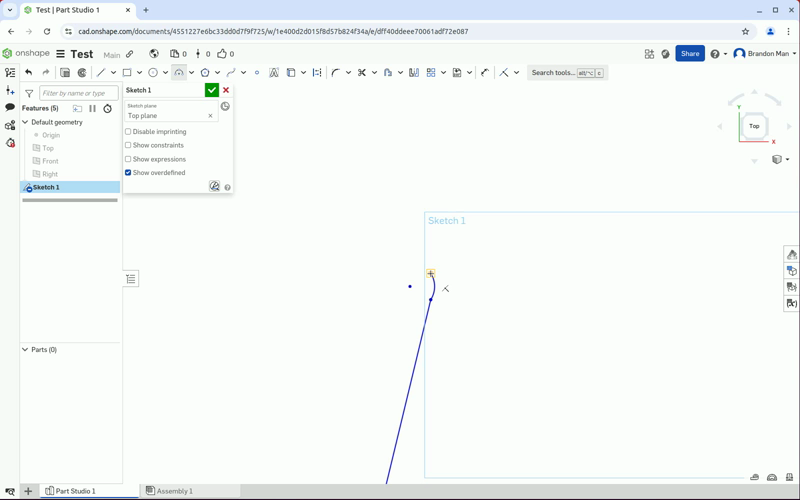
scroll(-6)
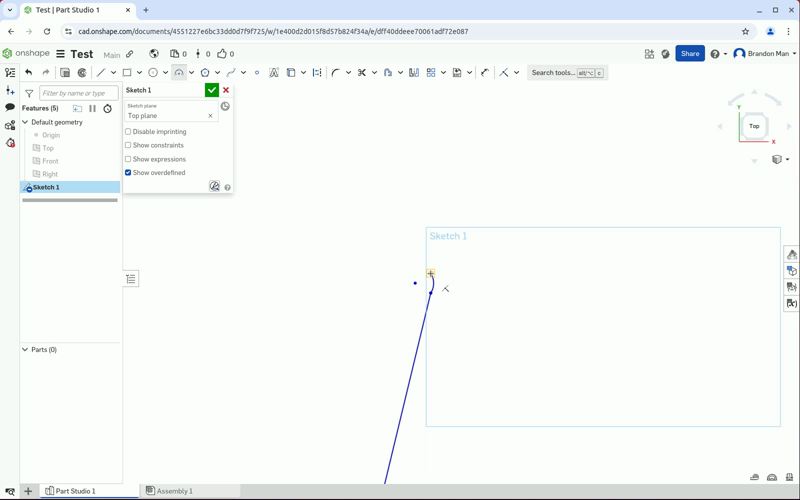
scroll(-6)
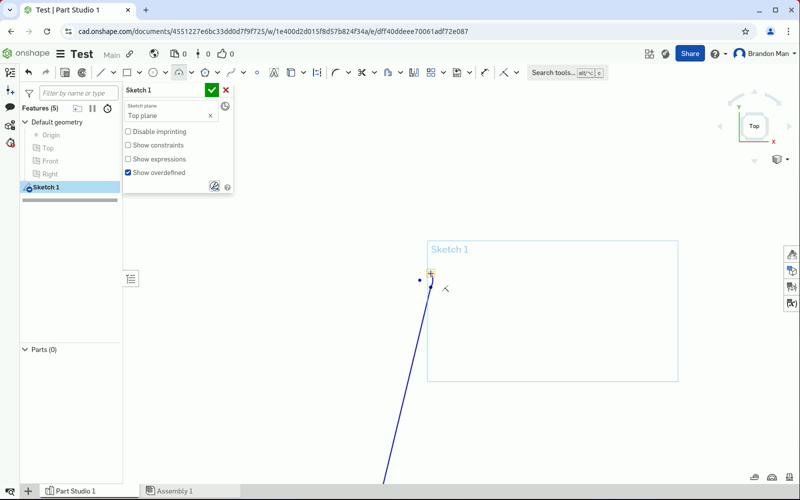
scroll(-6)
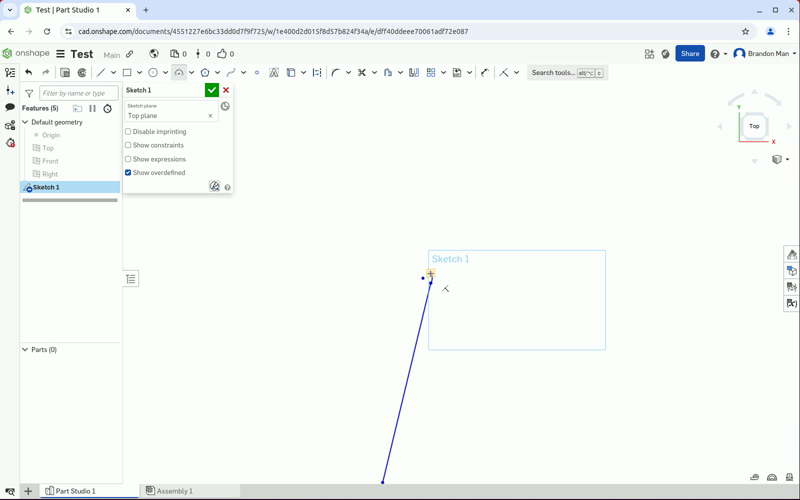
scroll(-6)
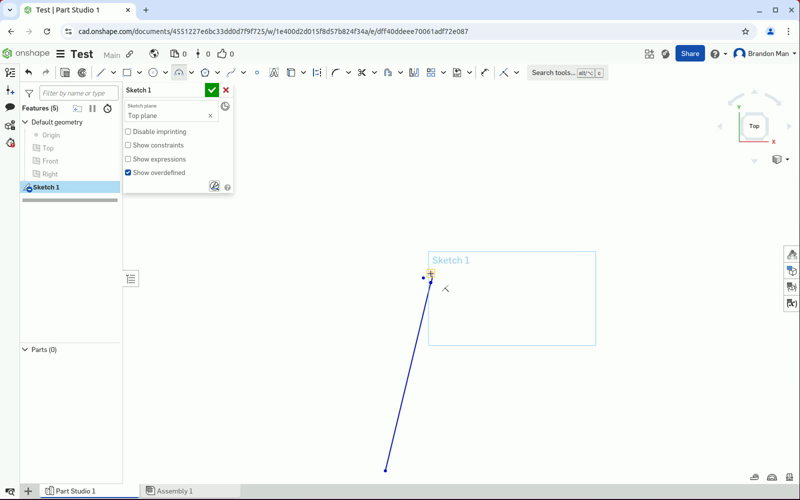
scroll(-6)
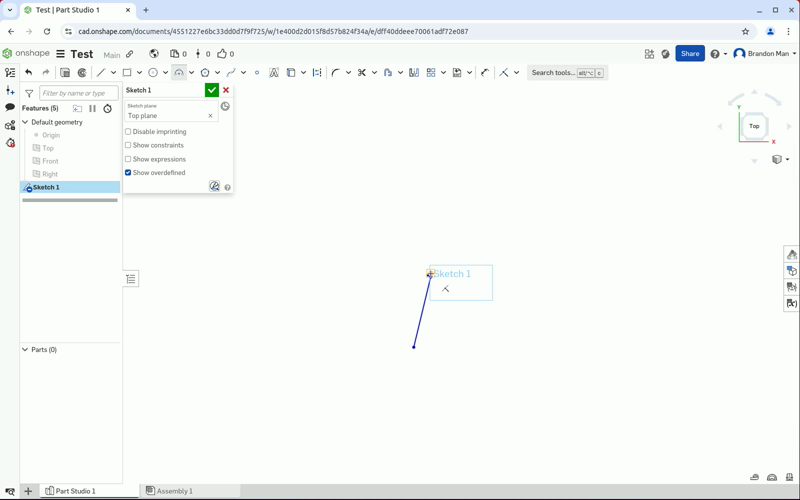
key_down(shift)
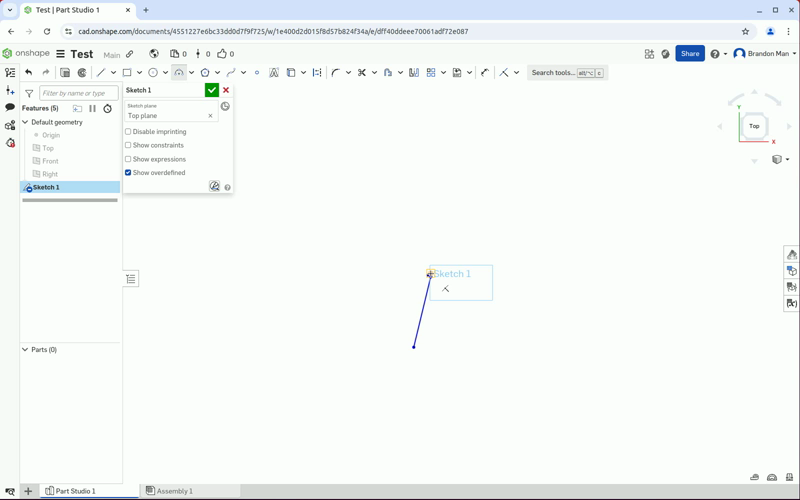
mouse_move(449, 193)
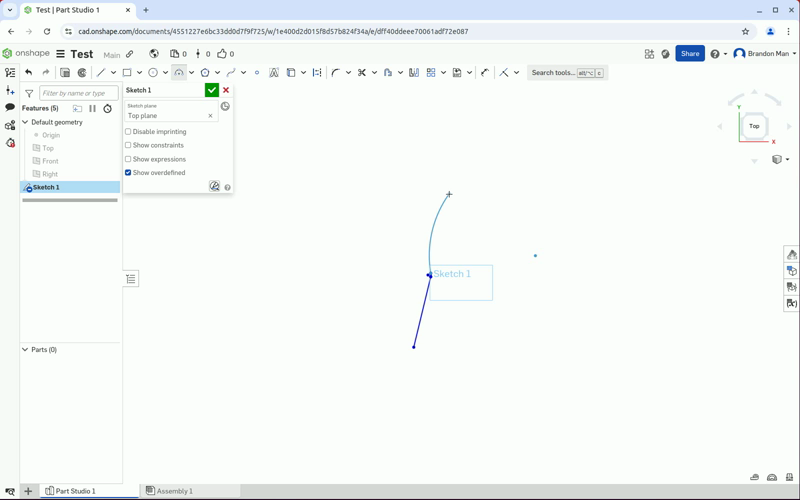
click(449, 193)
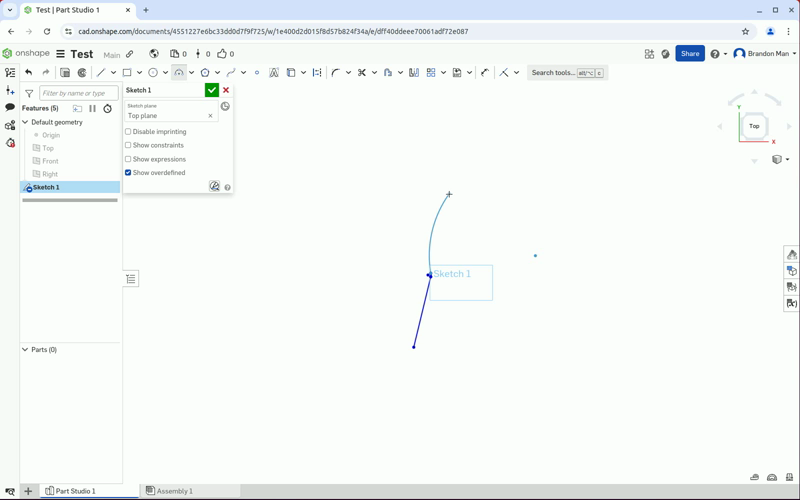
mouse_move(435, 232)
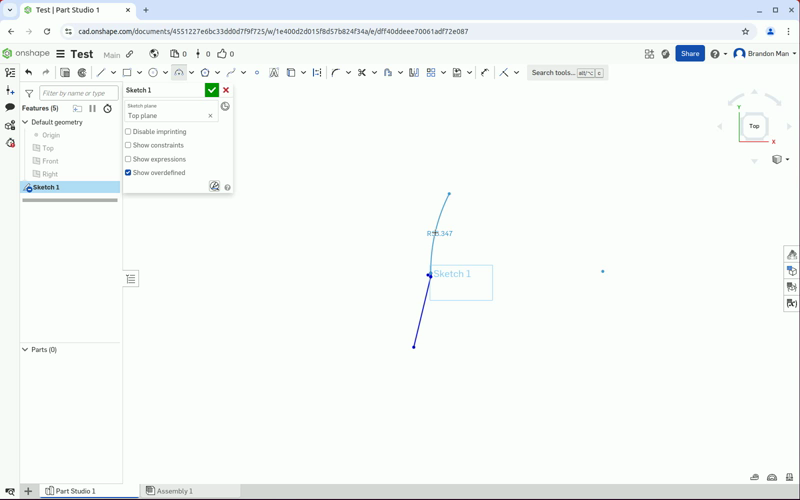
click(435, 232)
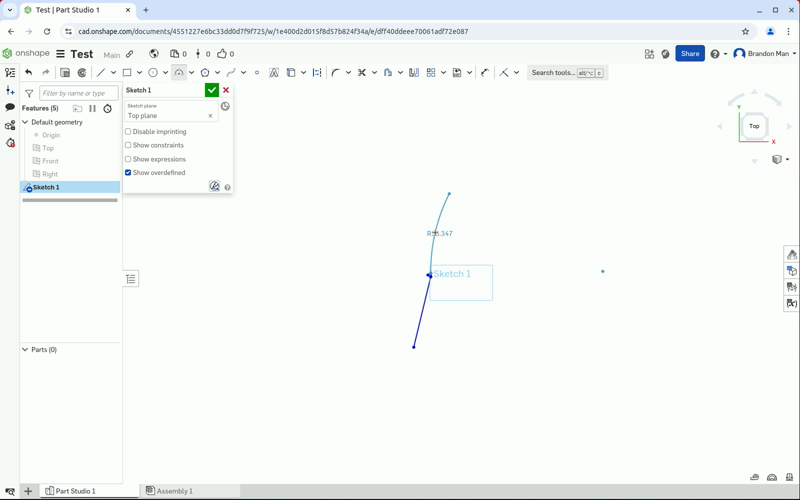
key_up(shift)
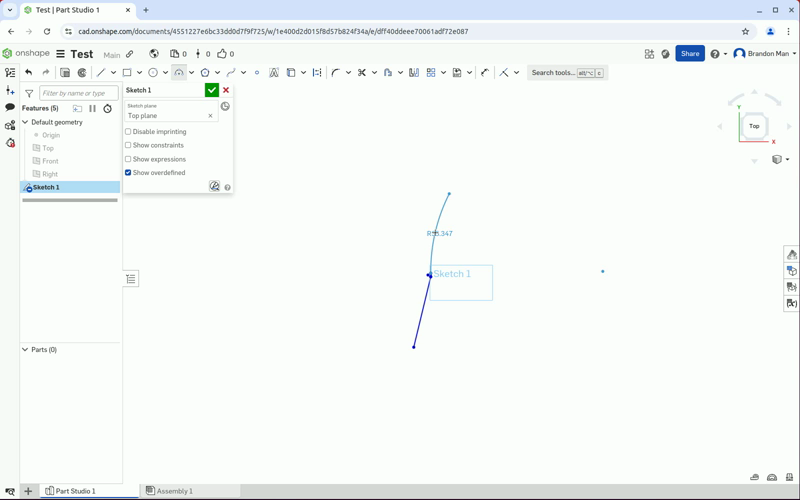
mouse_move(449, 193)
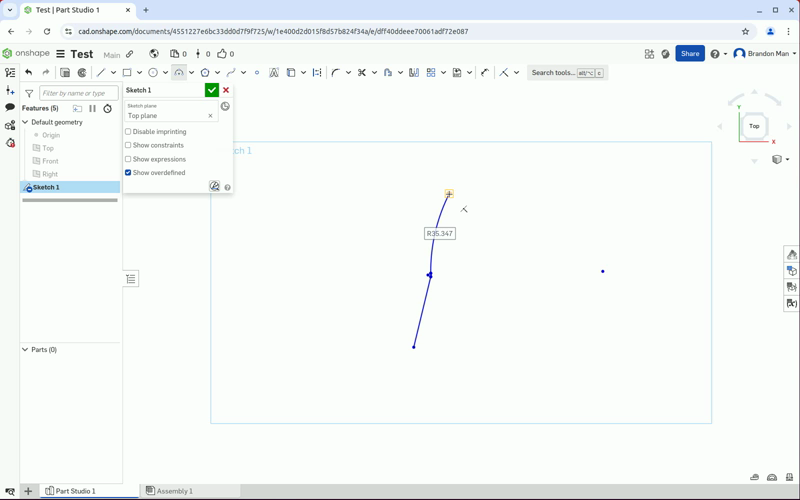
click(449, 193)
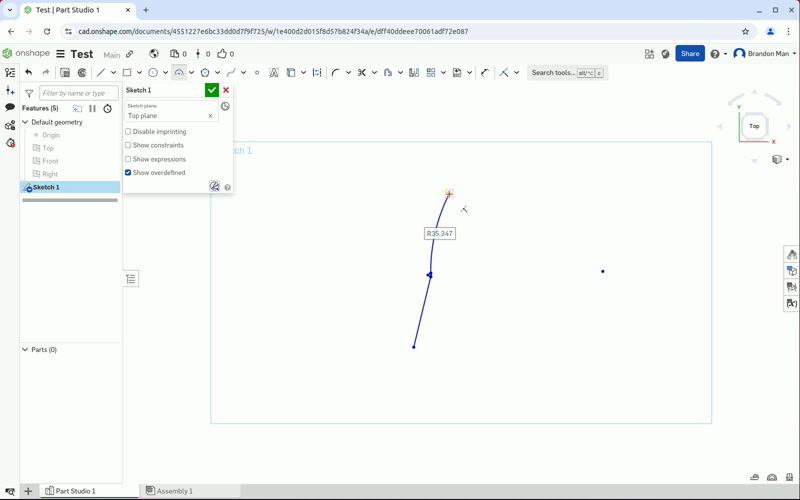
key_down(shift)
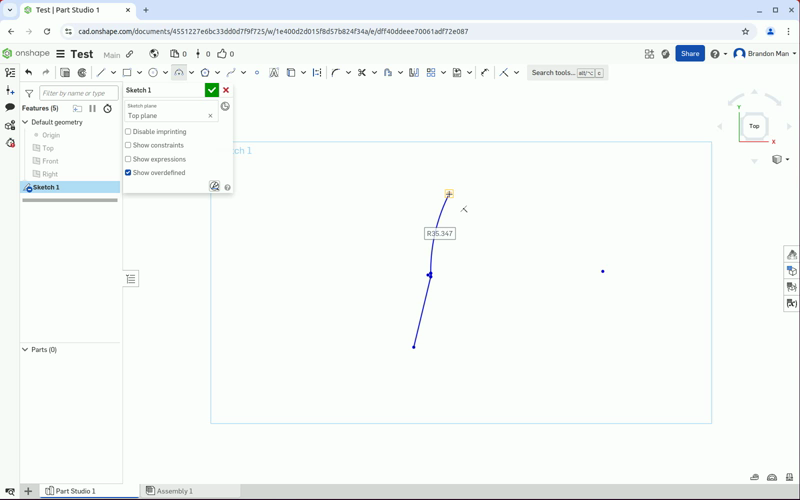
mouse_move(421, 180)
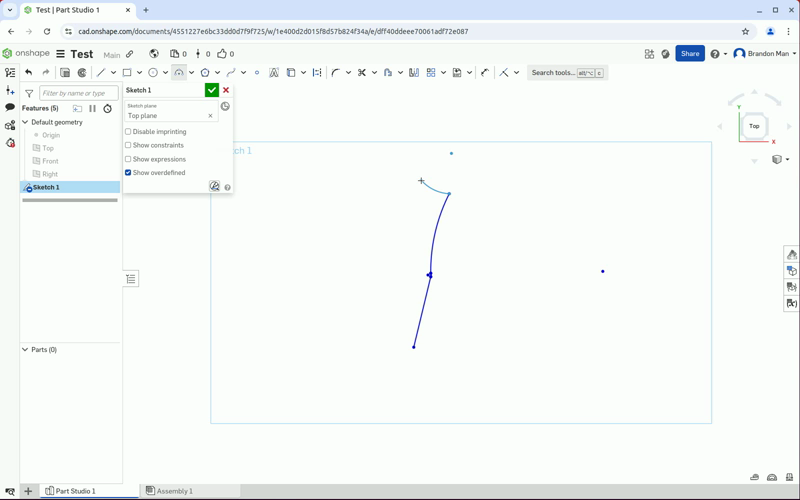
click(421, 180)
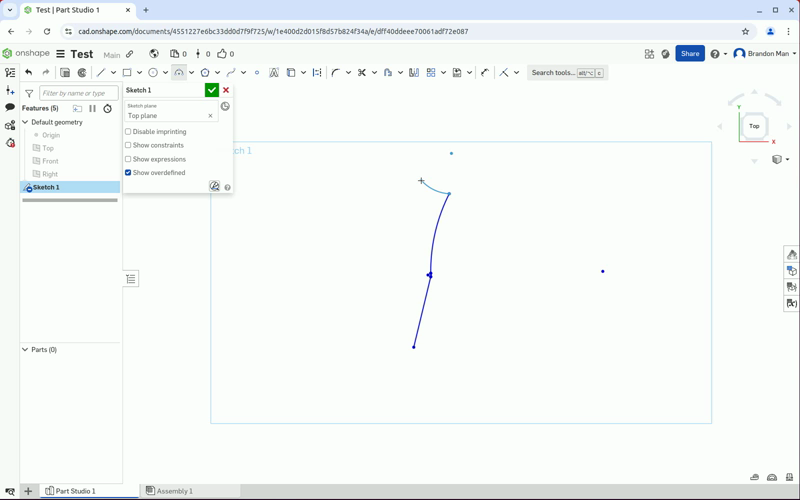
mouse_move(441, 173)
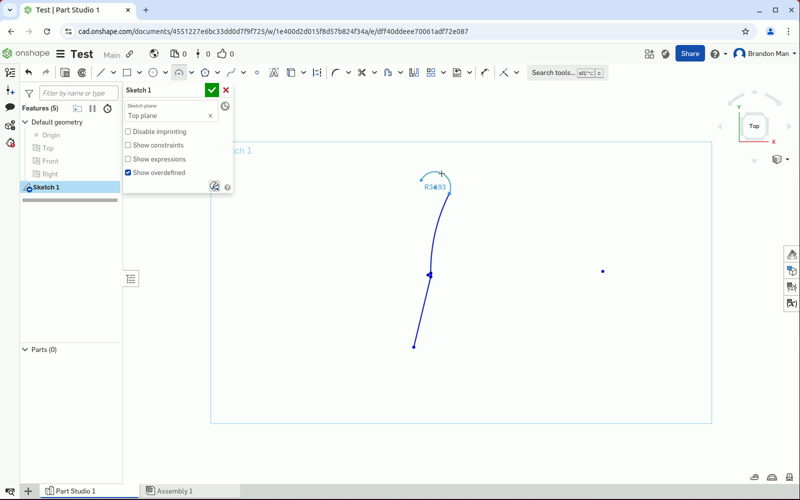
click(441, 173)
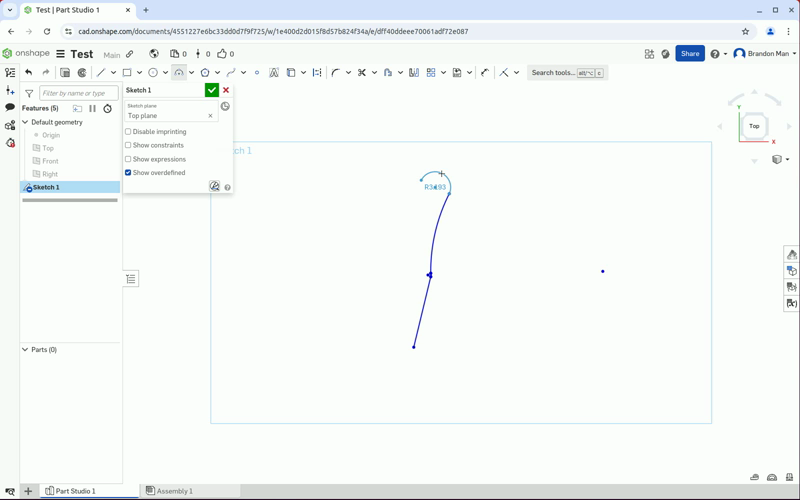
key_up(shift)
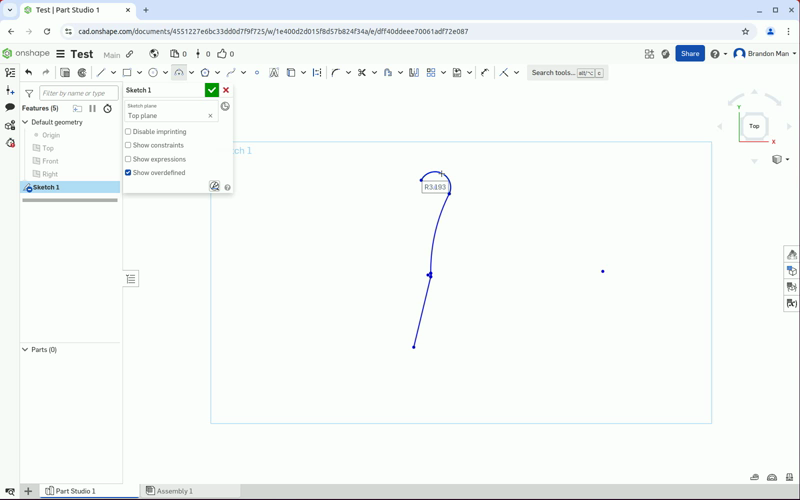
mouse_move(421, 180)
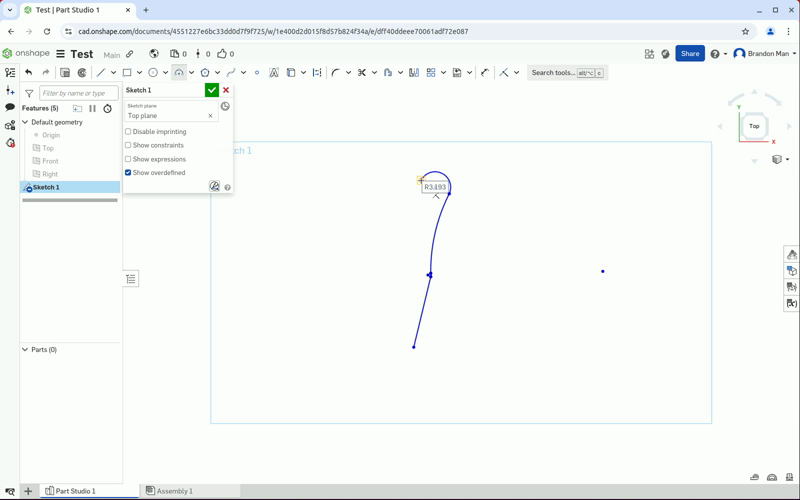
click(421, 180)
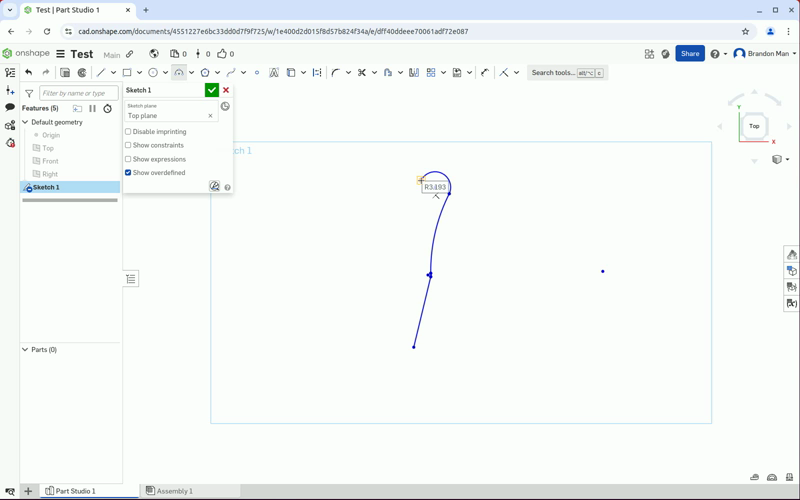
mouse_move(413, 347)
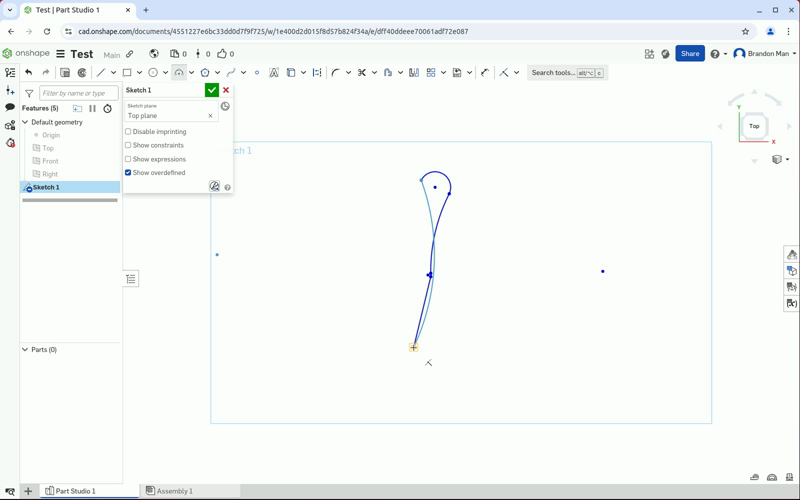
click(413, 347)
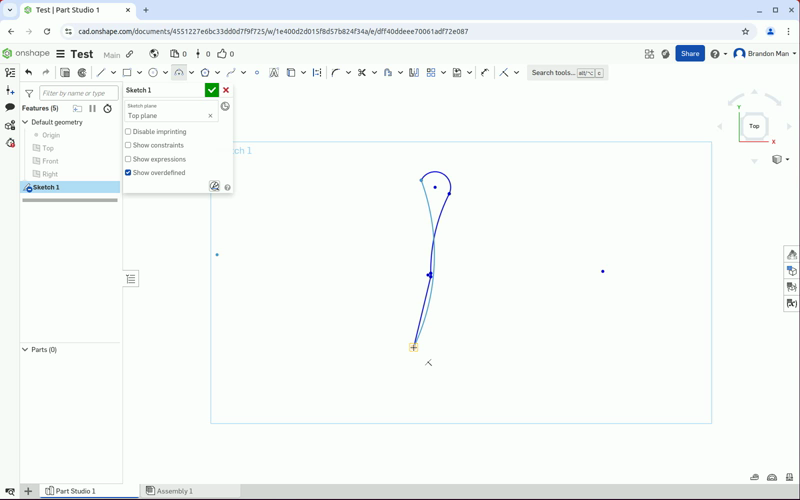
key_down(shift)
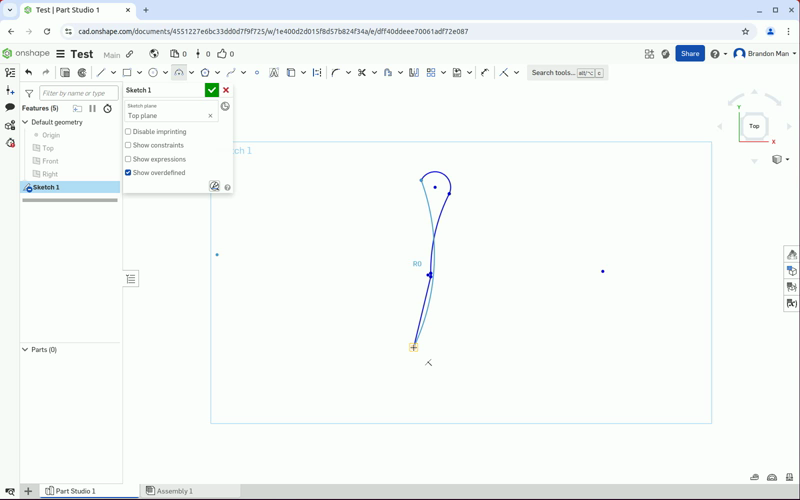
mouse_move(399, 263)
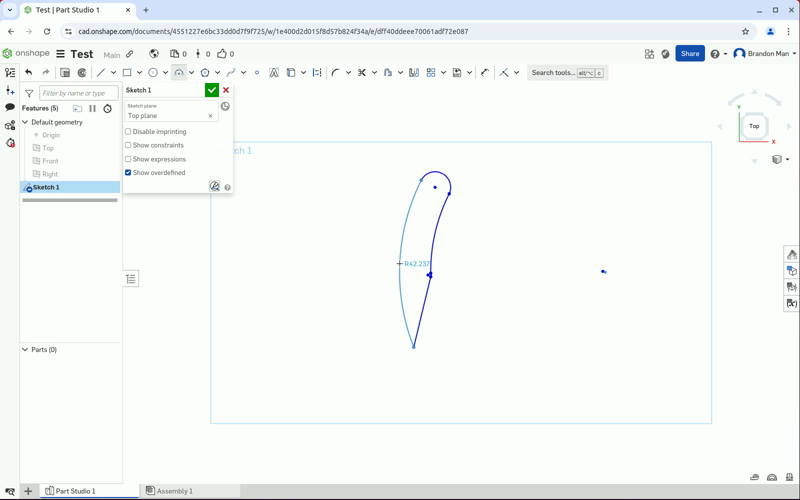
click(399, 263)
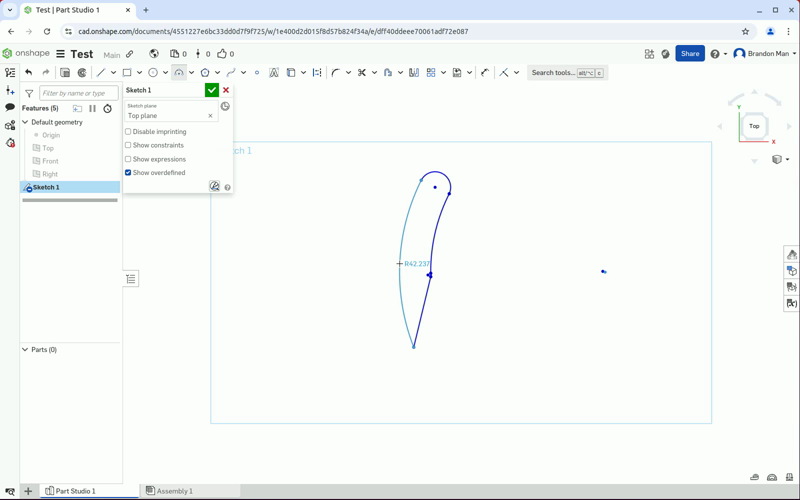
key_up(shift)
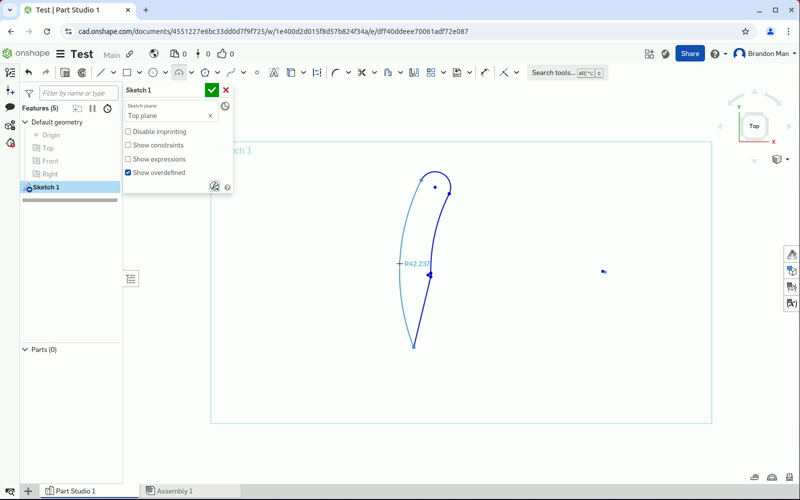
key(esc)
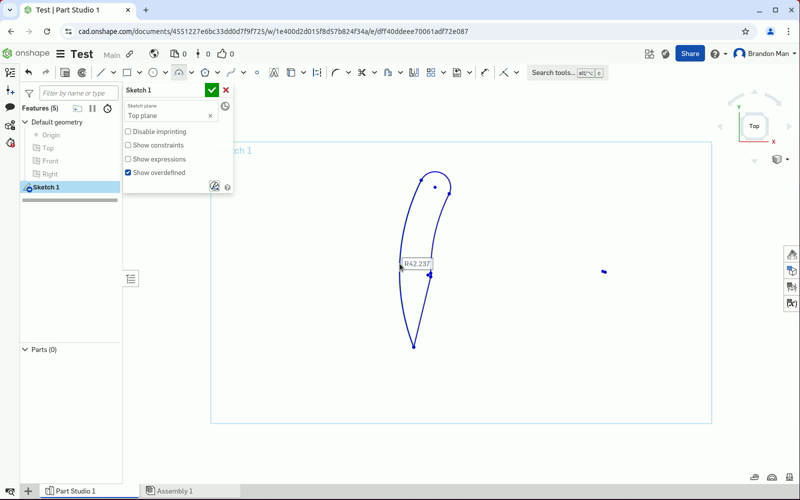
key(c)
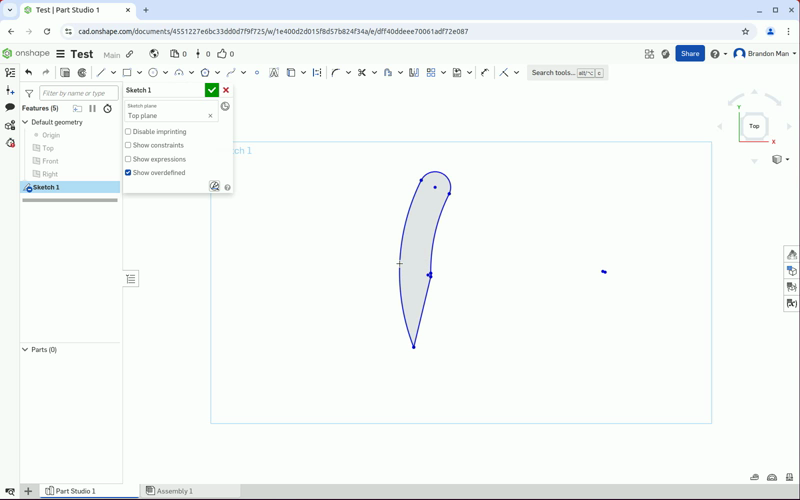
key_down(shift)
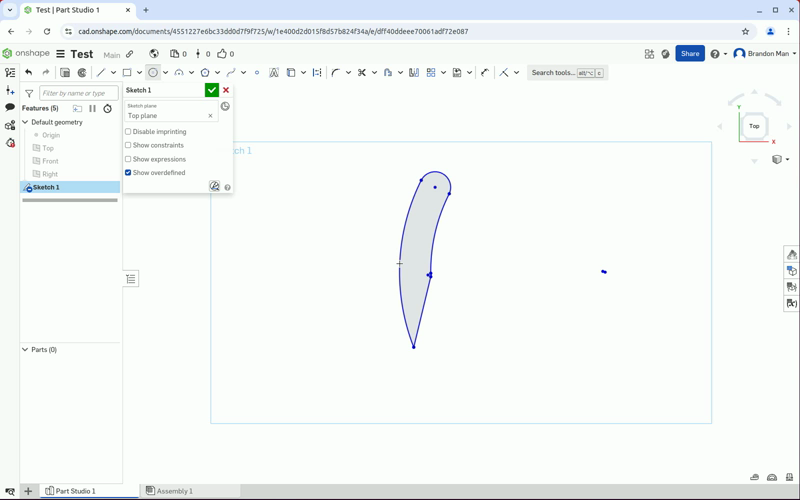
mouse_move(434, 186)
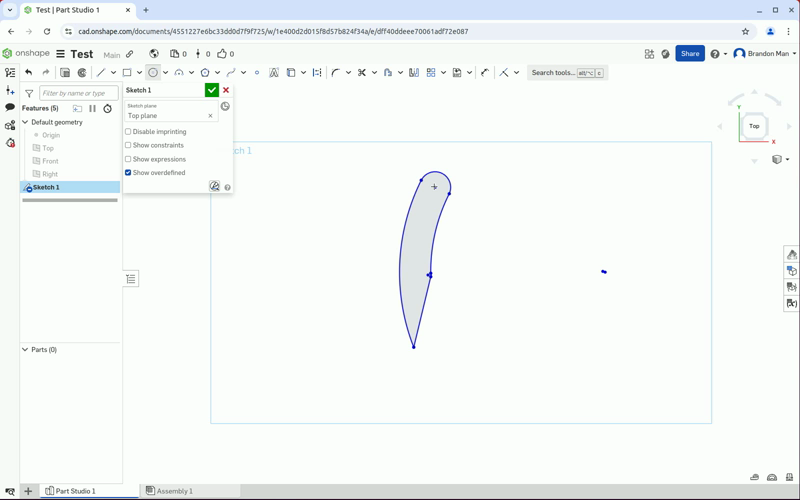
scroll(6)
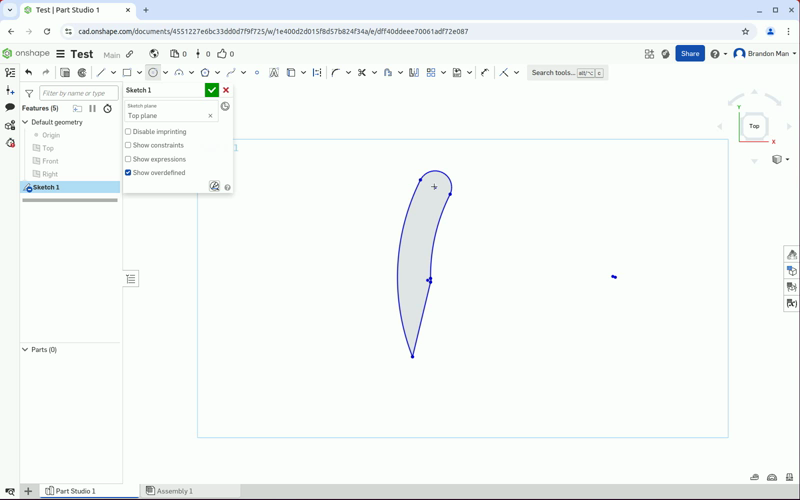
scroll(6)
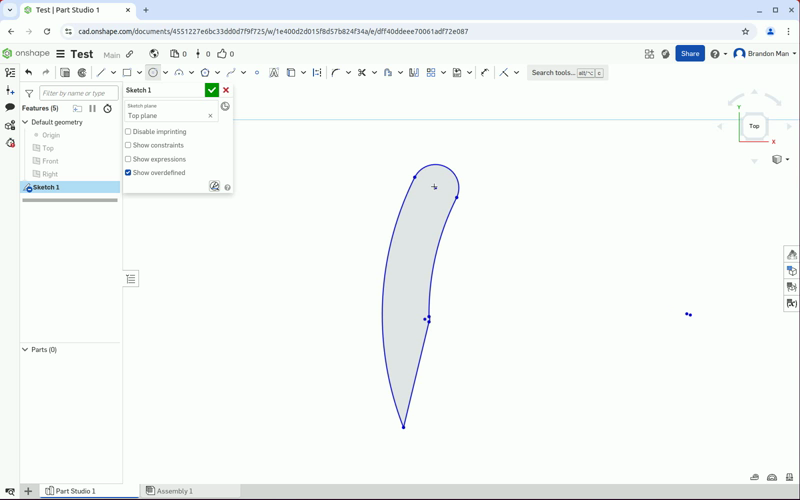
scroll(6)
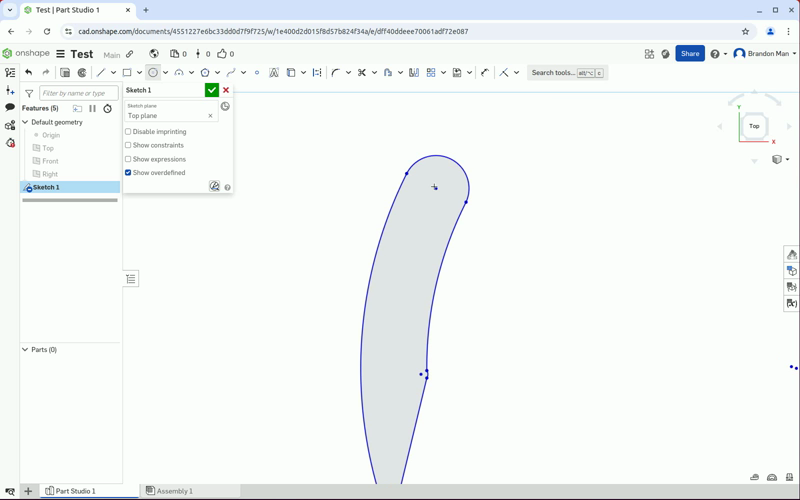
scroll(6)
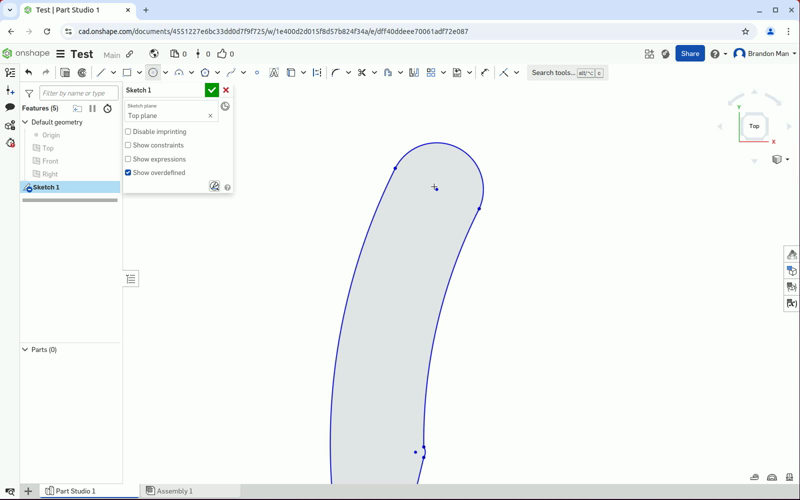
scroll(6)
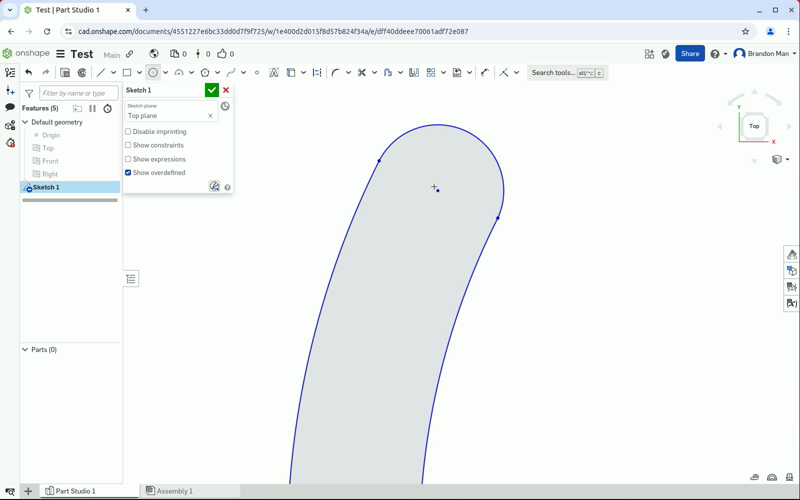
scroll(6)
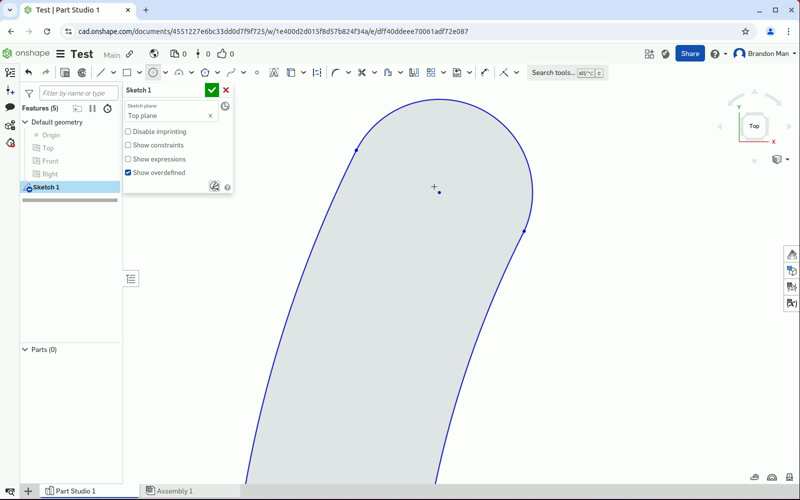
scroll(6)
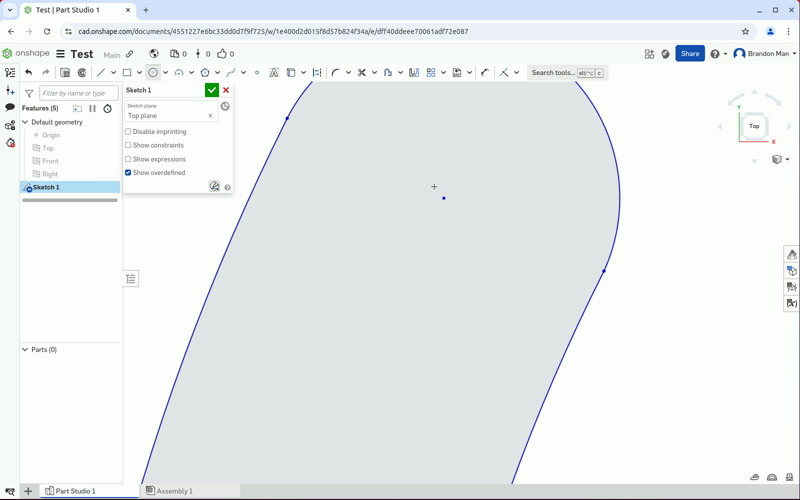
click(434, 186)
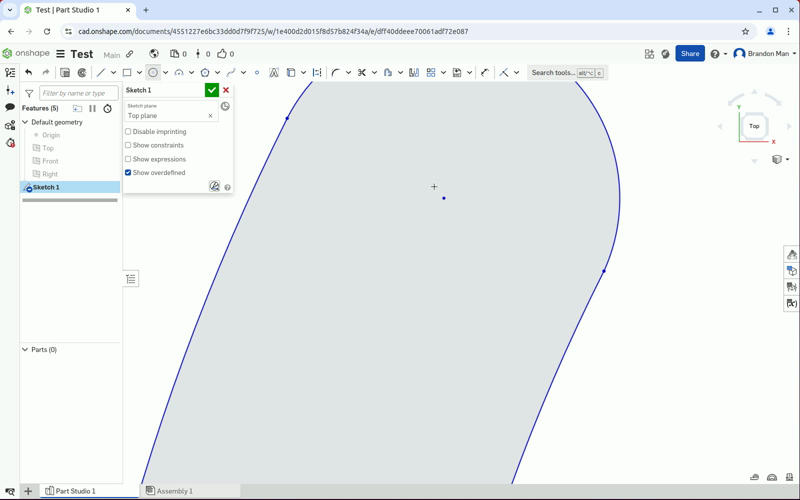
scroll(-6)
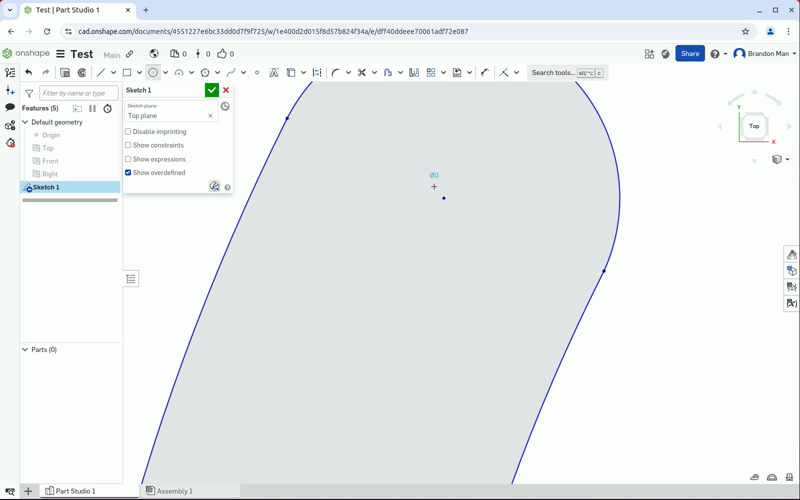
scroll(-6)
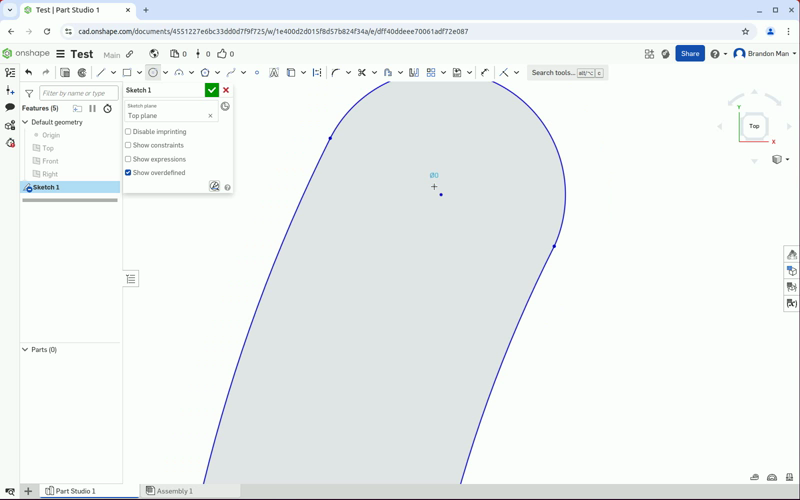
scroll(-6)
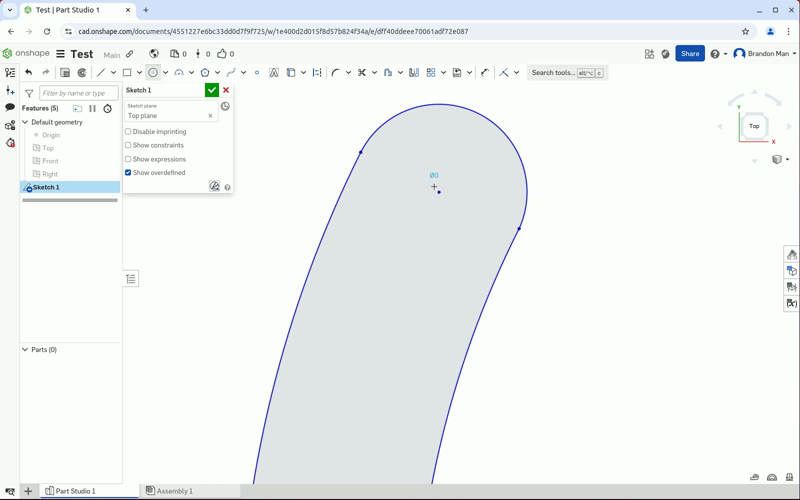
scroll(-6)
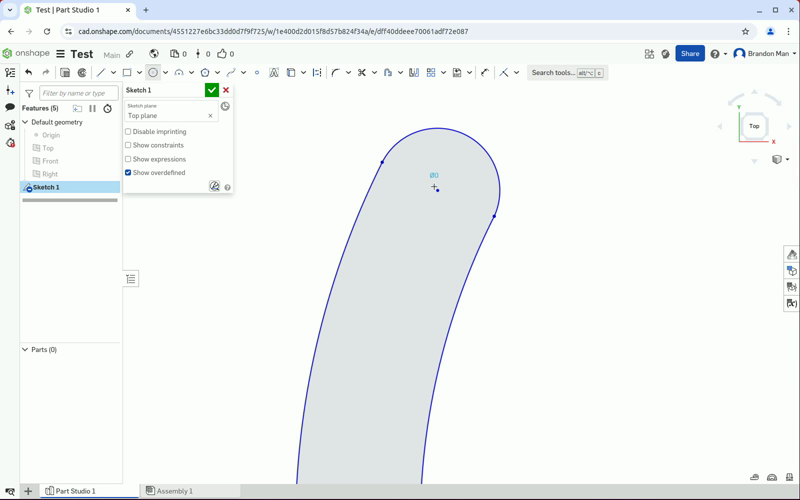
scroll(-6)
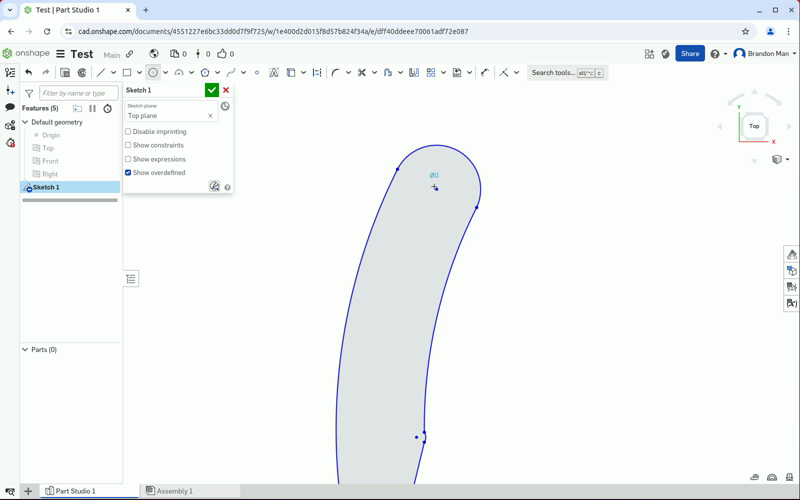
scroll(-6)
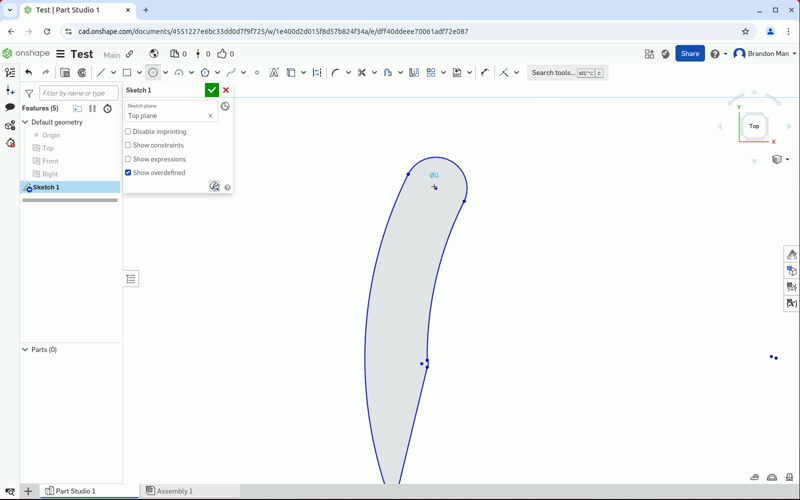
scroll(-6)
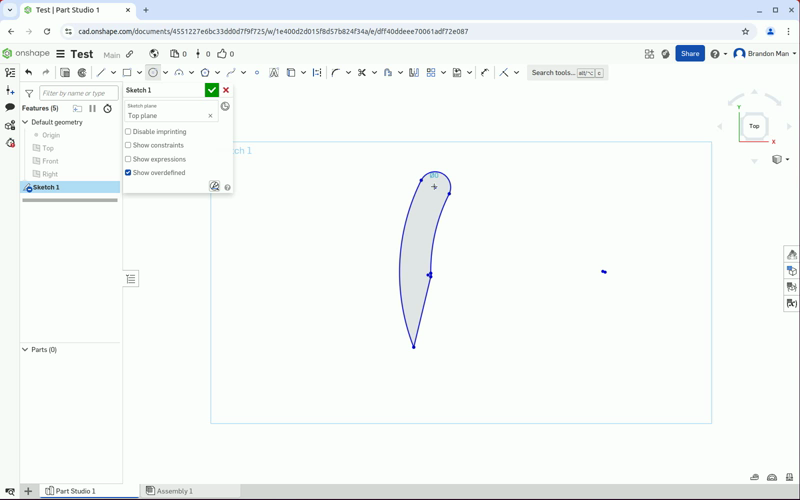
key_up(shift)
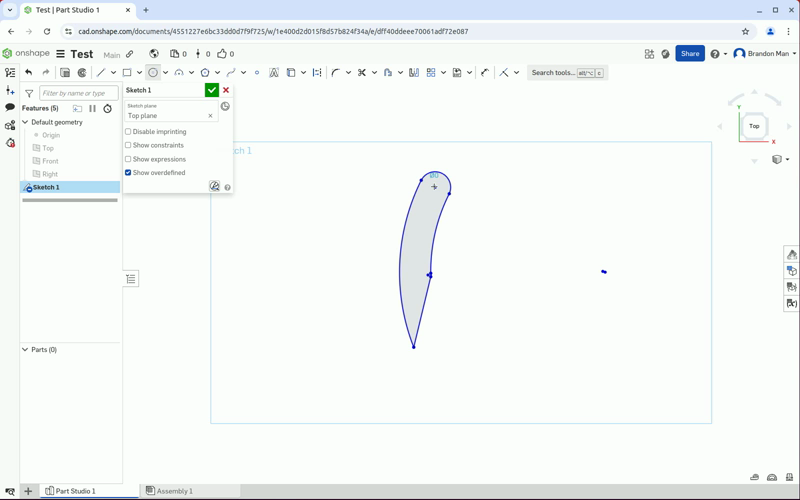
mouse_move(441, 186)
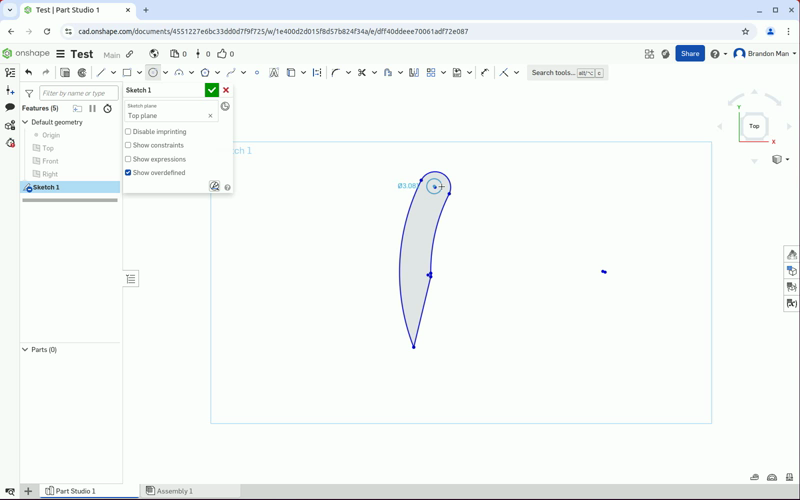
click(441, 186)
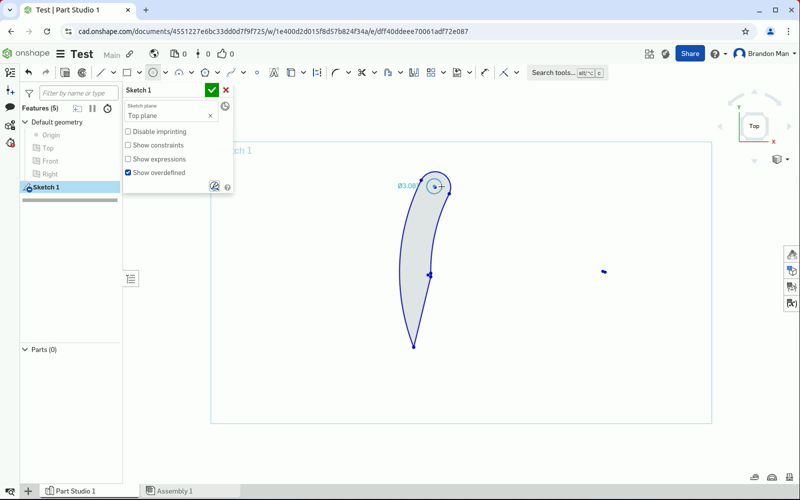
key(esc)
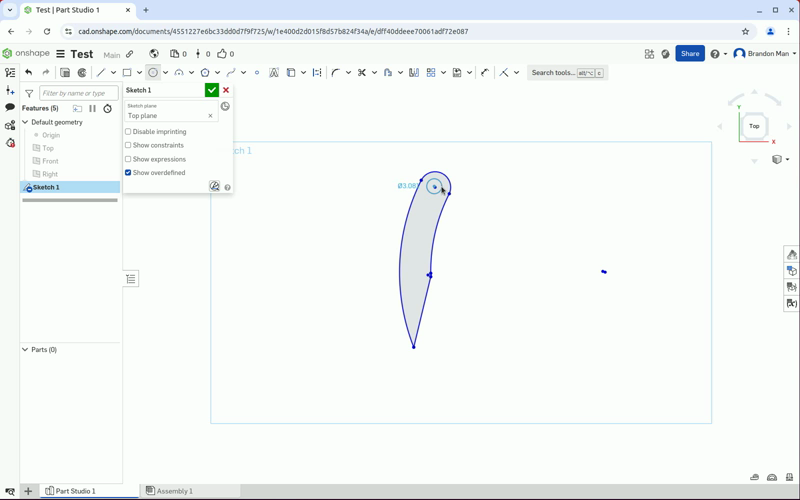
mouse_move(406, 297)
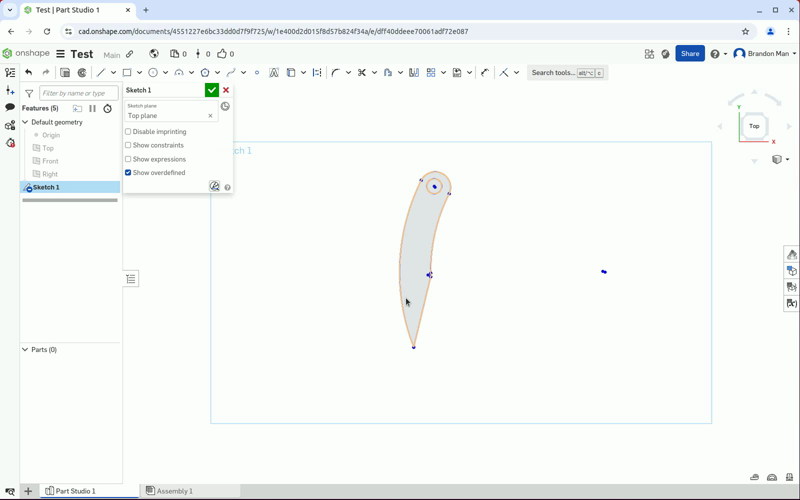
click(406, 297)
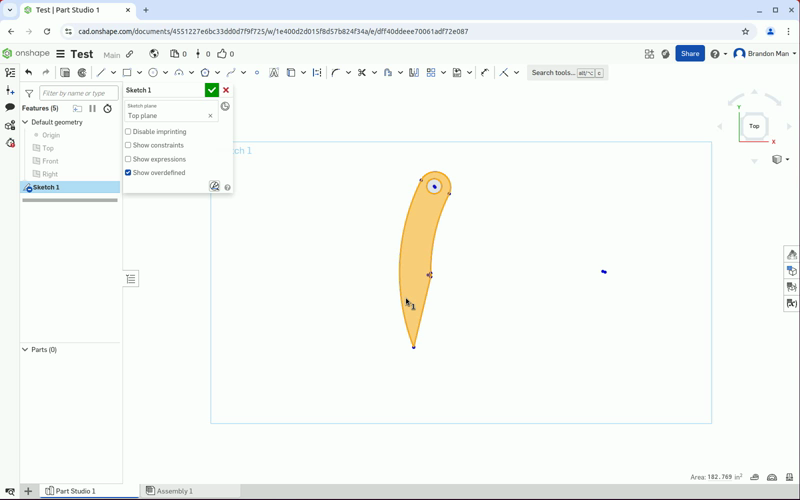
mouse_move(73, 352)
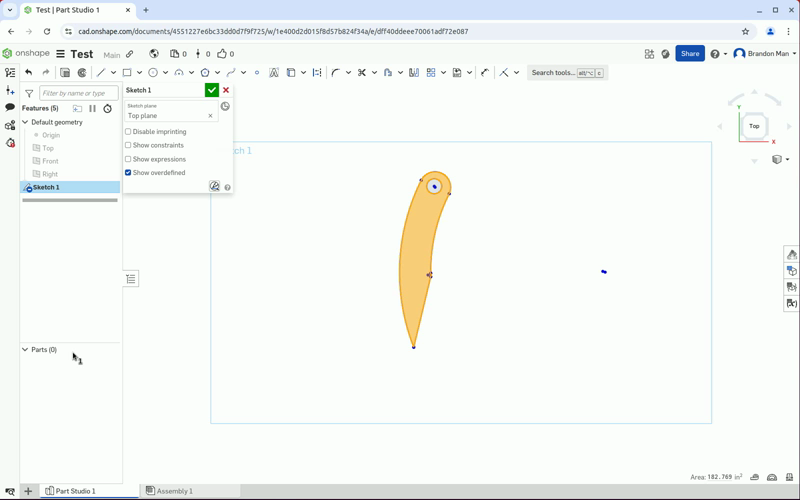
key(shift+y)
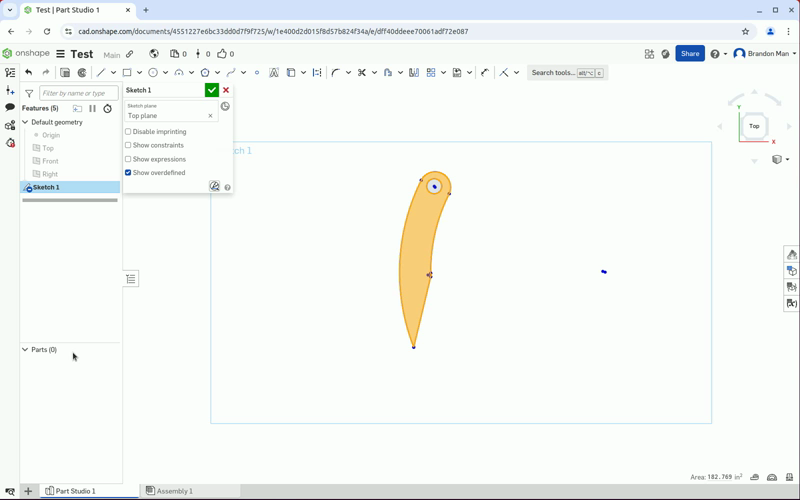
key(shift+e)
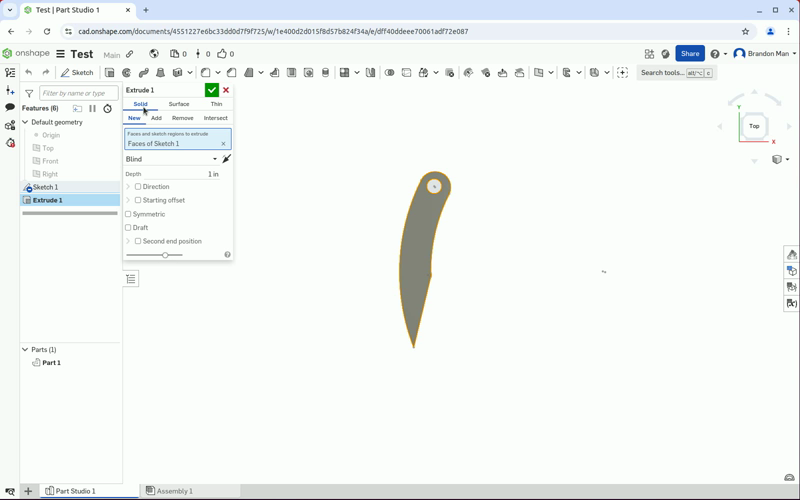
mouse_move(143, 106)
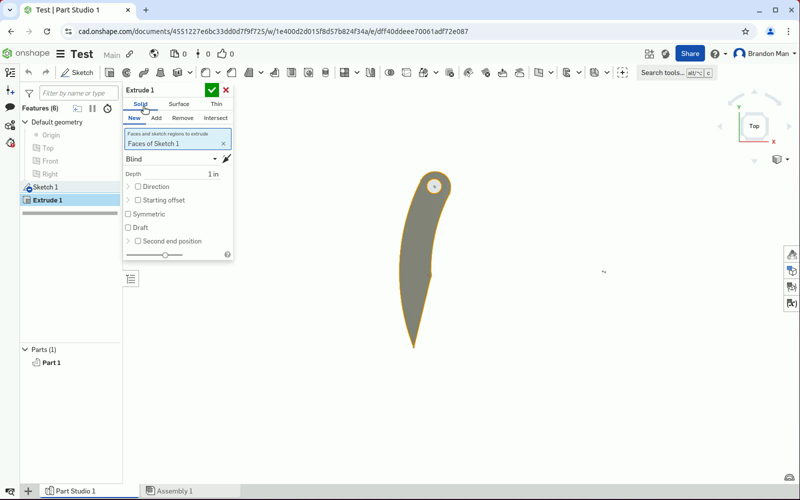
click(143, 106)
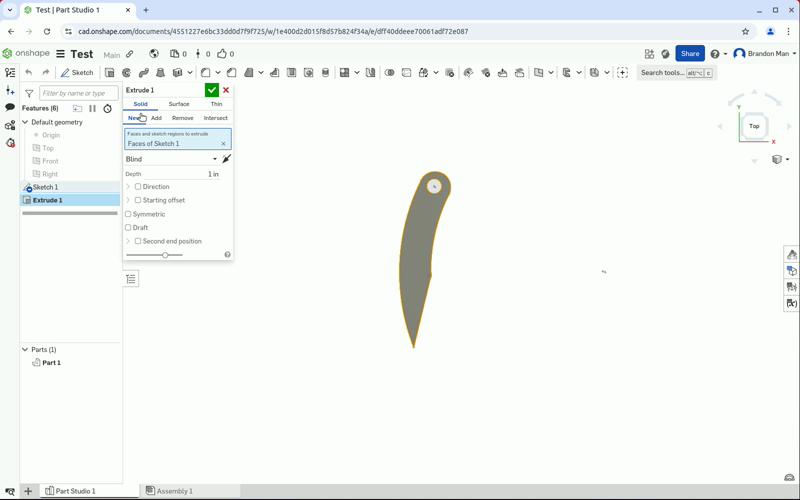
mouse_move(137, 120)
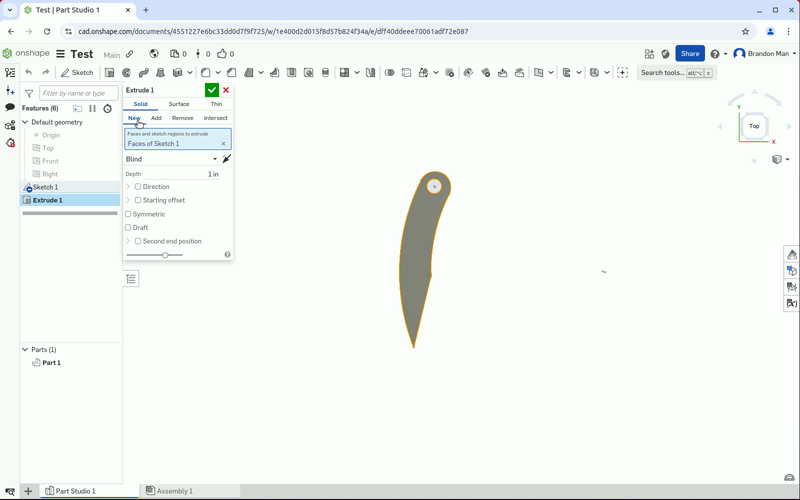
click(137, 120)
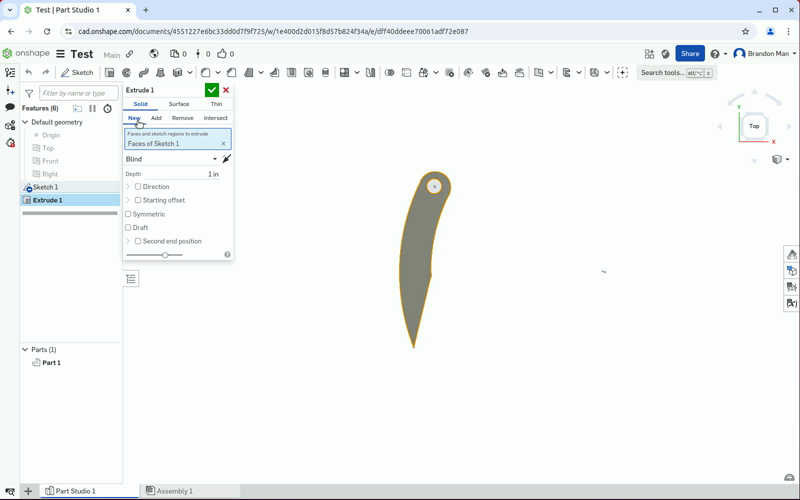
key(tab, 4)
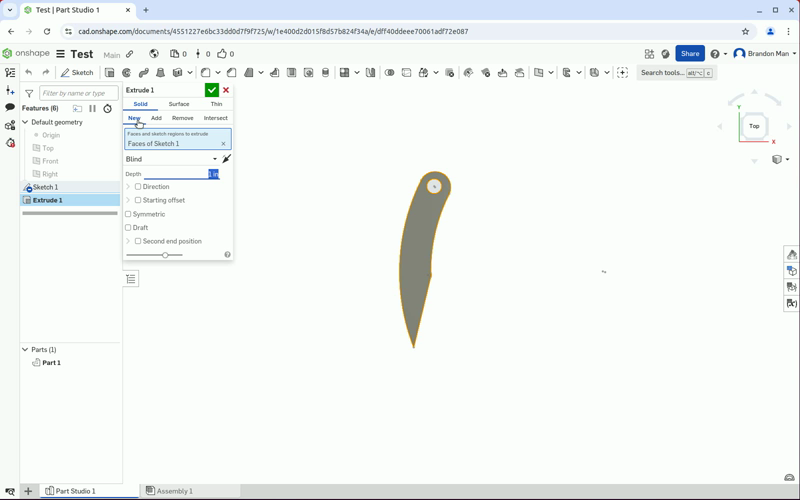
text(1.685)
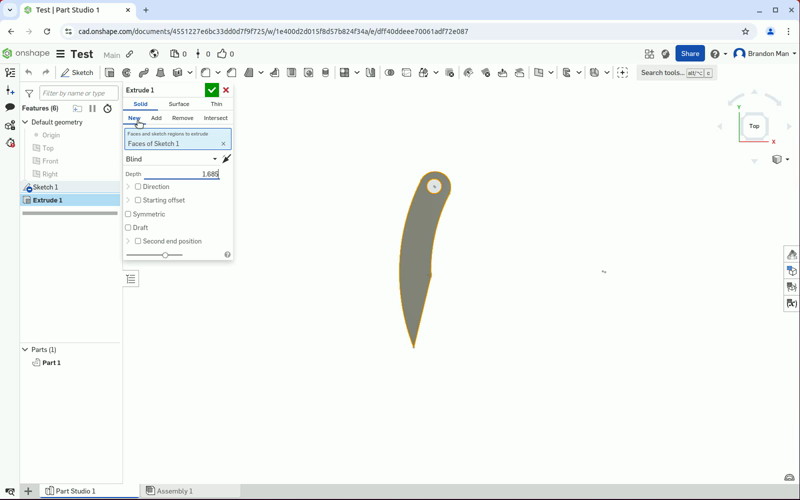
key(enter)
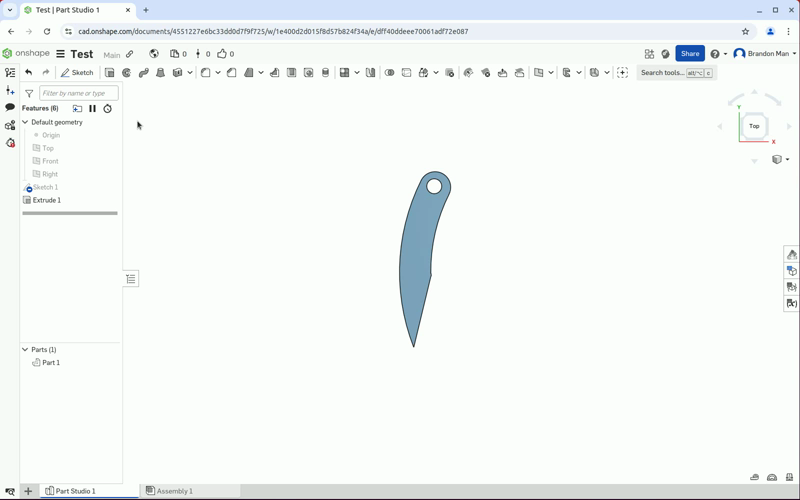
key(shift+h)
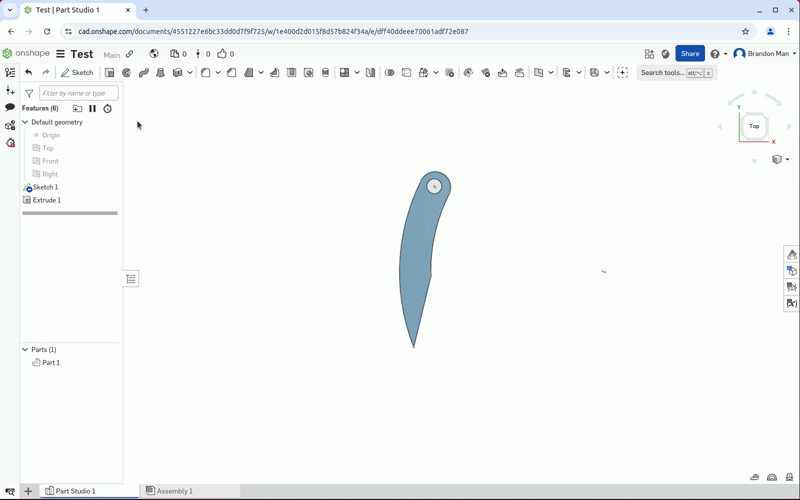
key(shift+h)
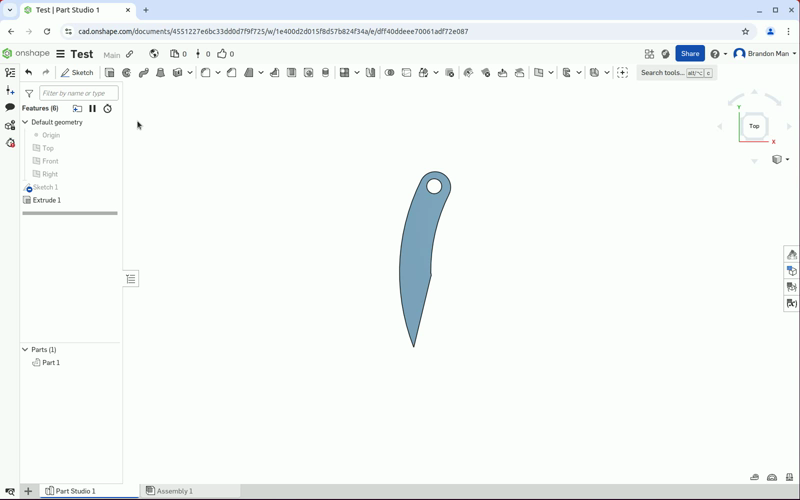
mouse_move(73, 189)
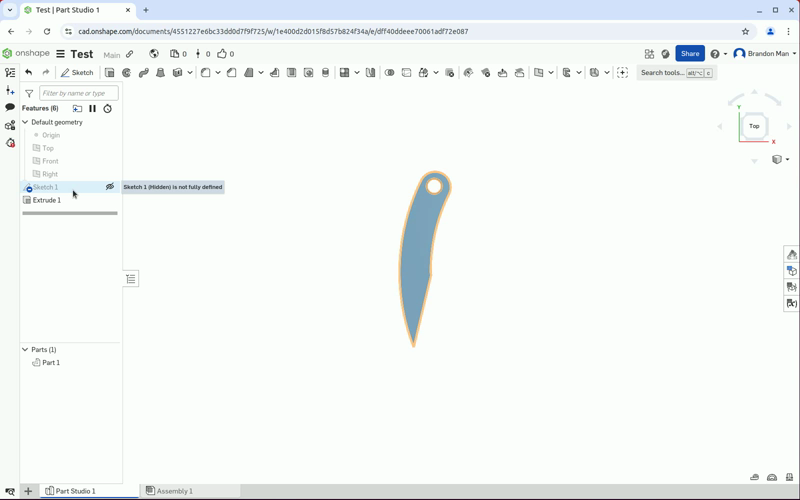
click(73, 189)
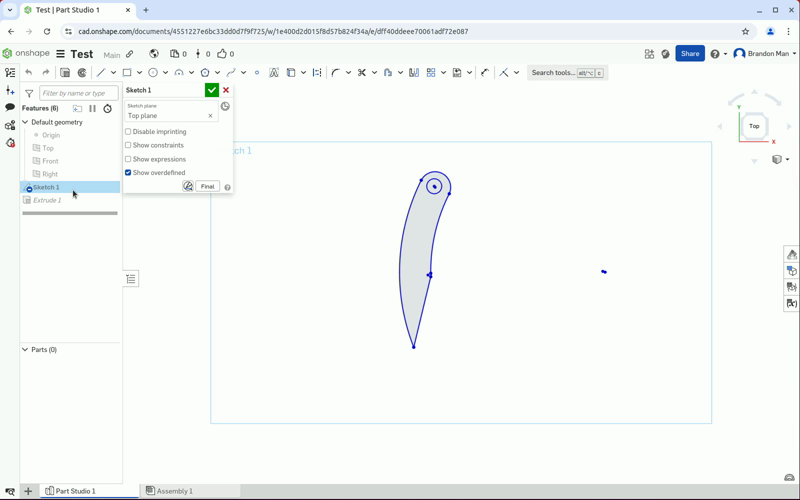
mouse_move(229, 92)
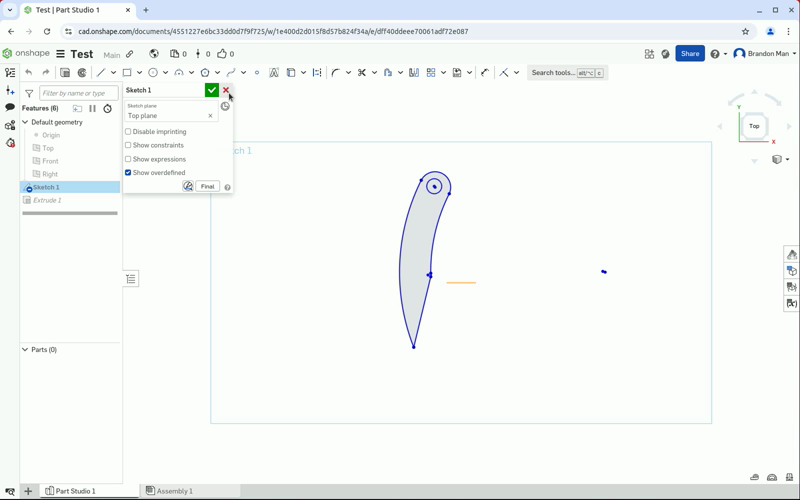
click(229, 92)
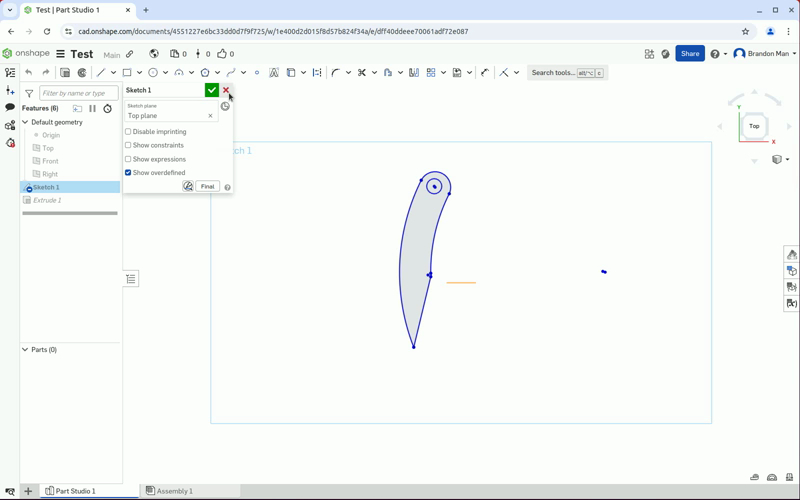
key(shift+s)
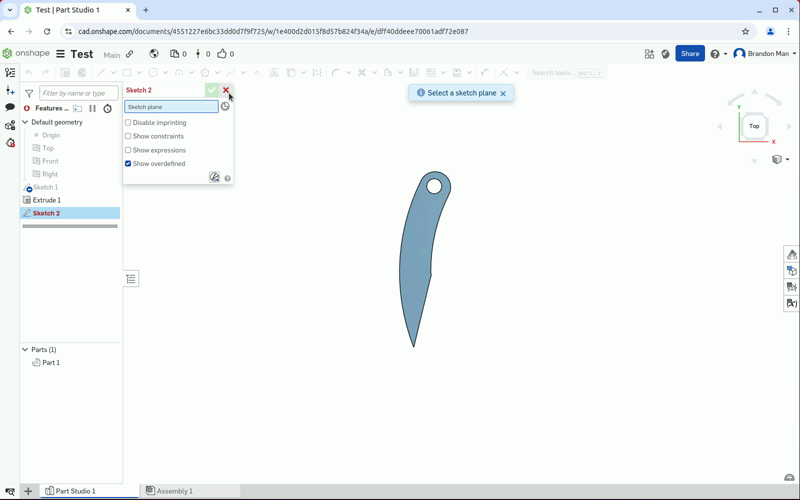
mouse_move(73, 150)
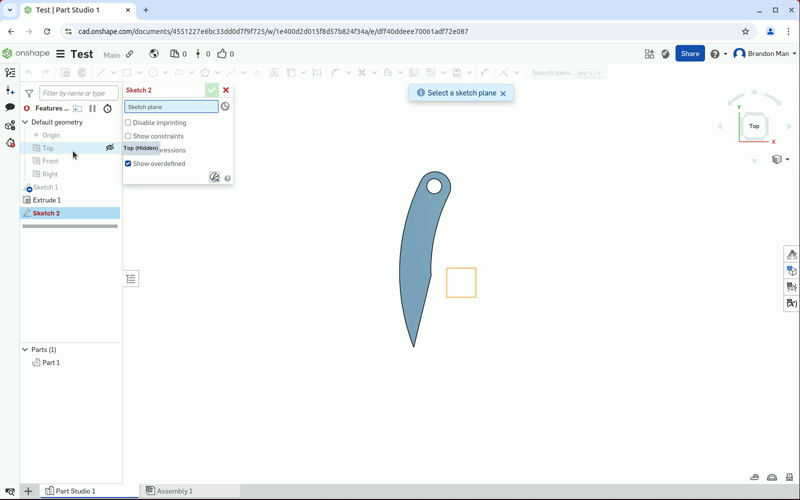
click(73, 150)
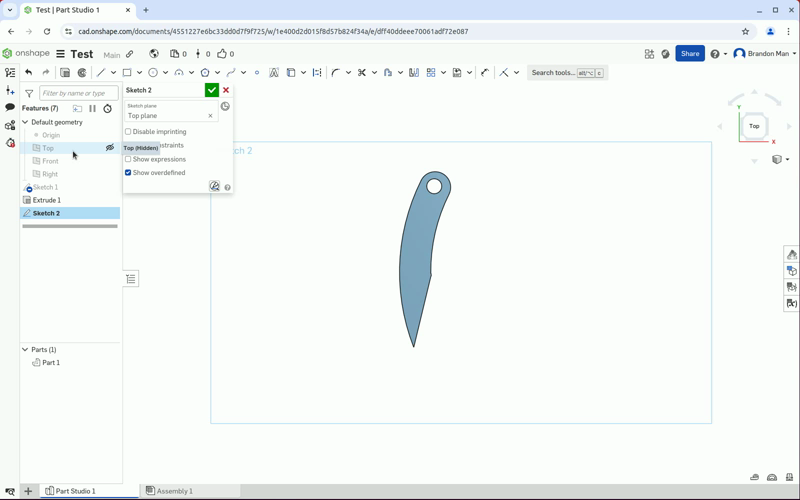
mouse_move(73, 352)
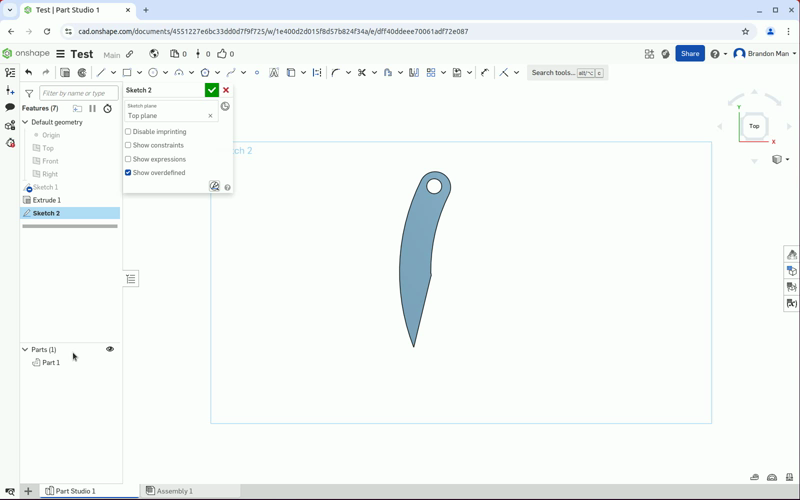
key(y)
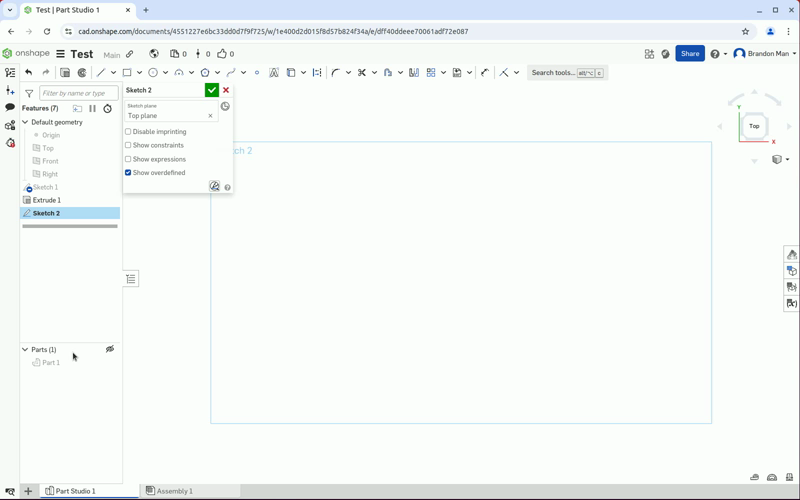
key(a)
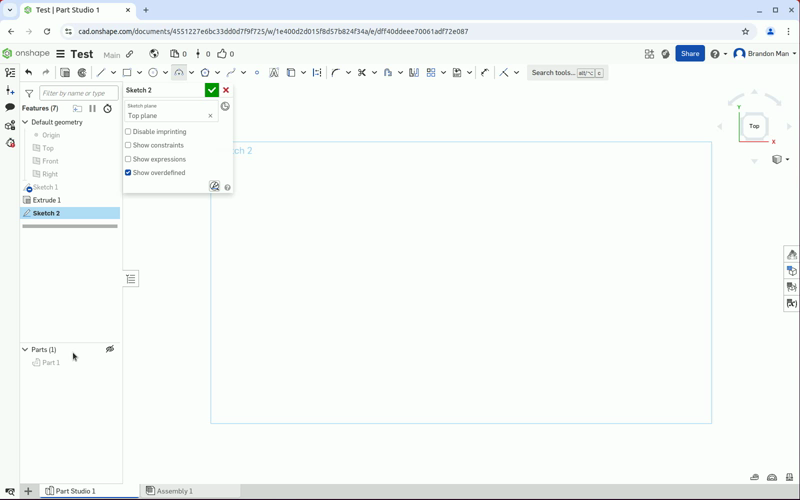
key_down(shift)
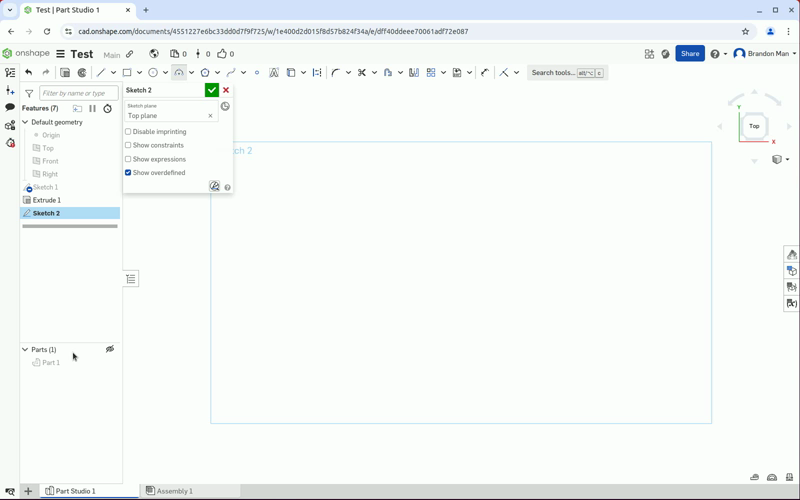
mouse_move(413, 347)
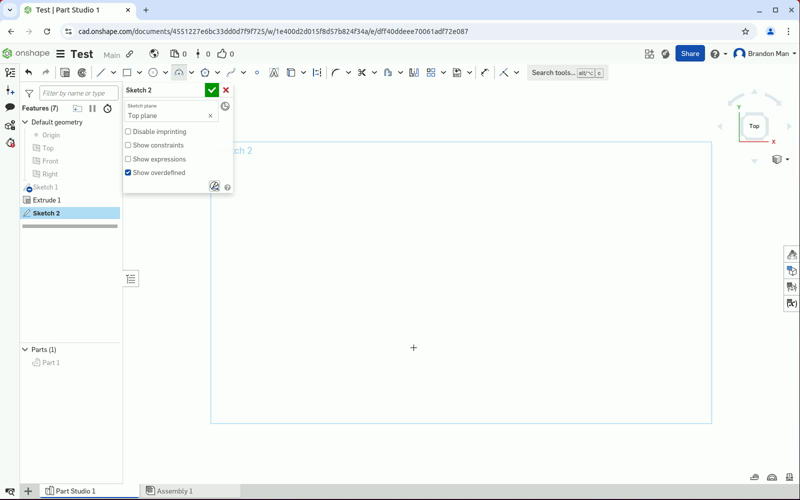
click(413, 347)
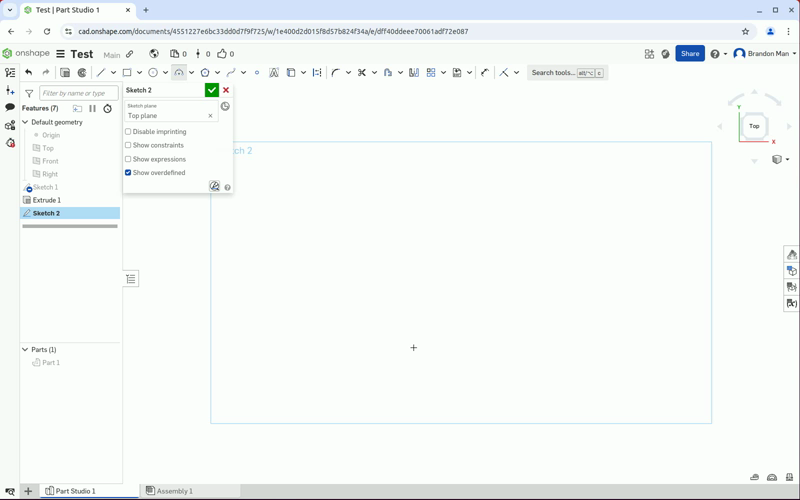
key_up(shift)
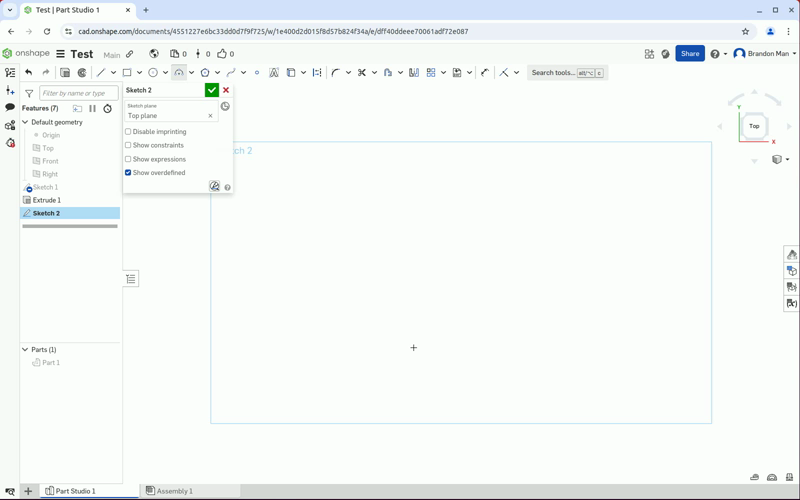
key_down(shift)
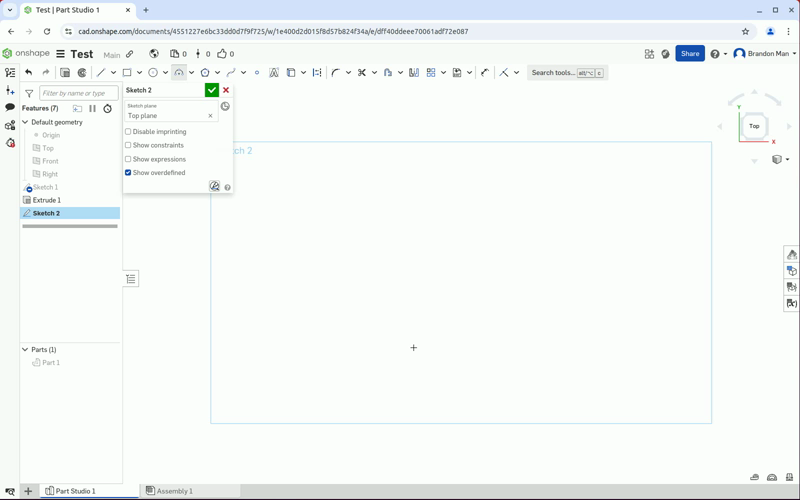
mouse_move(422, 365)
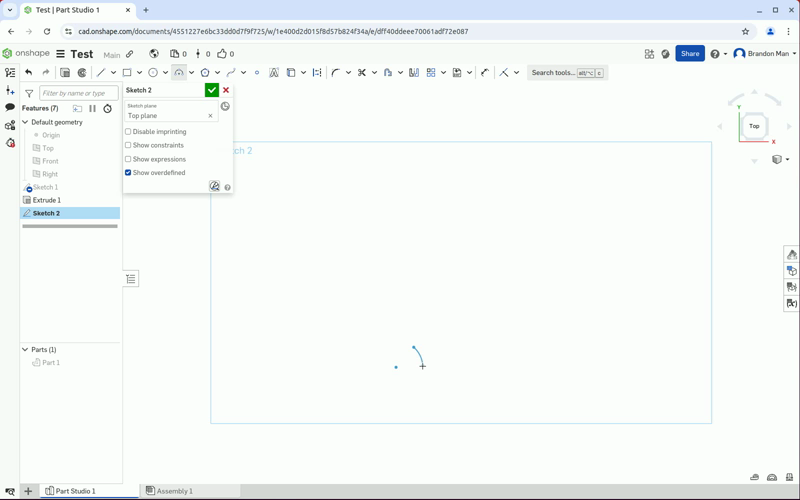
click(422, 365)
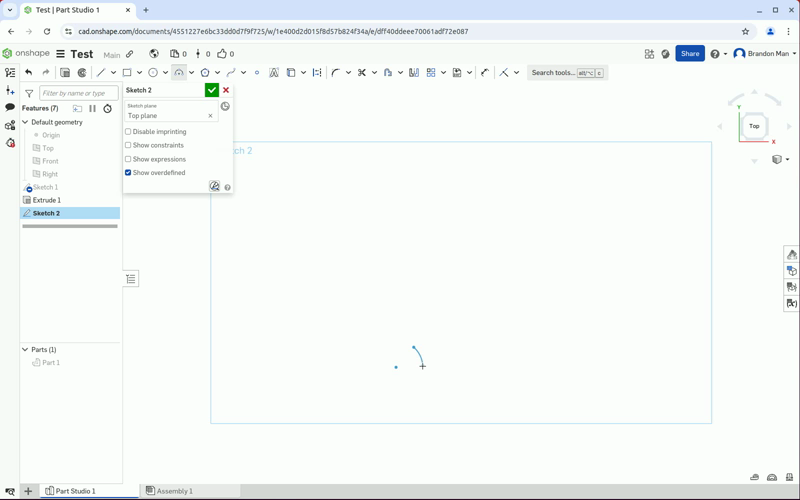
mouse_move(418, 356)
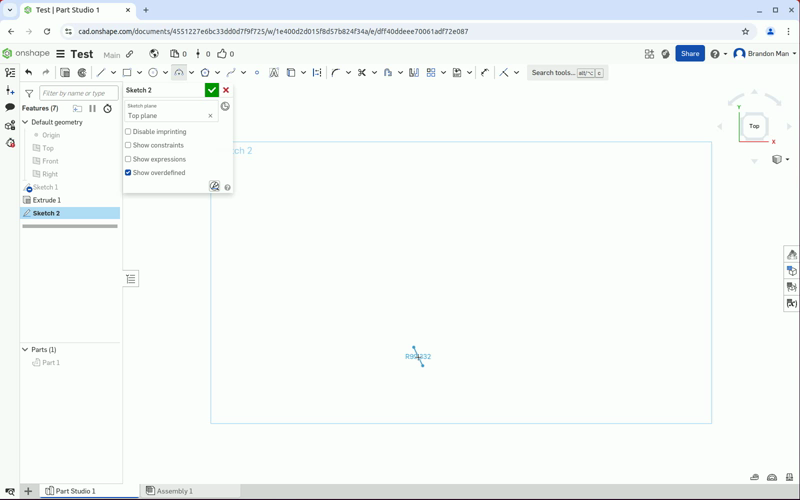
click(418, 356)
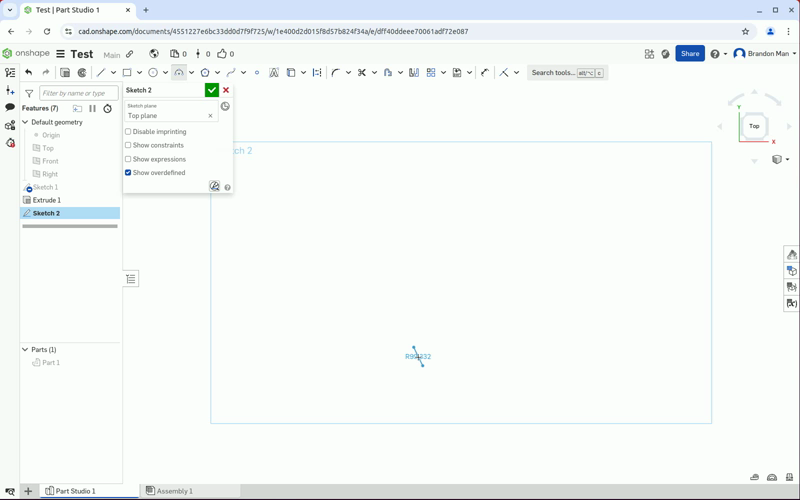
key_up(shift)
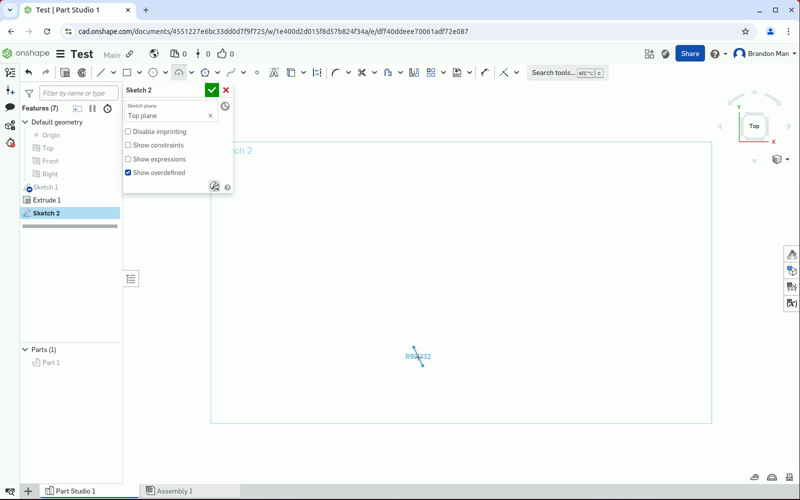
mouse_move(422, 365)
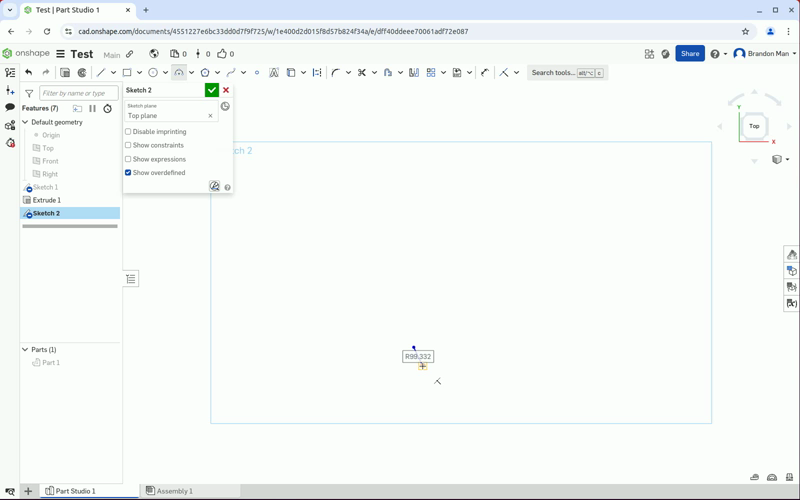
click(422, 365)
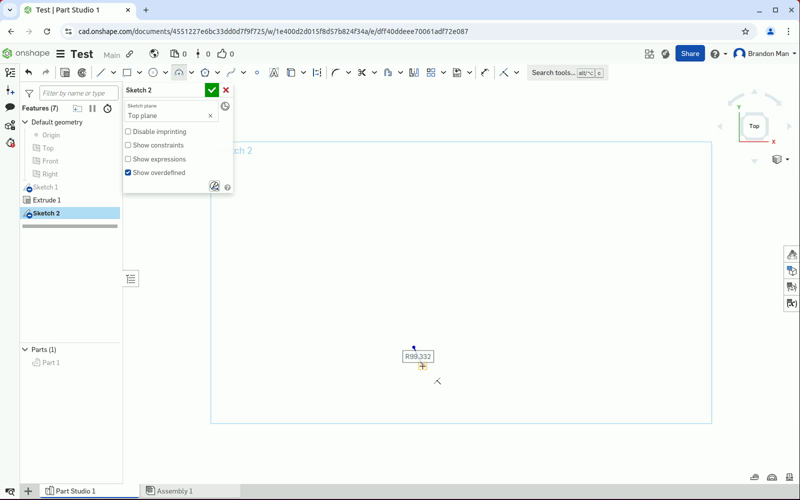
key_down(shift)
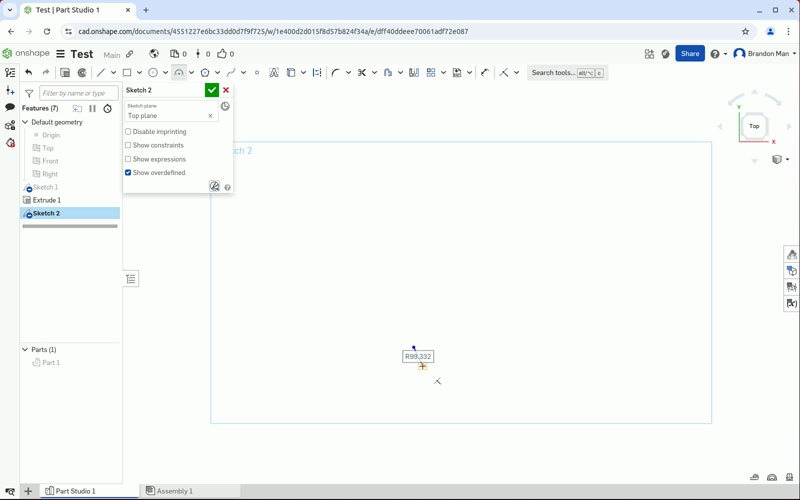
mouse_move(450, 382)
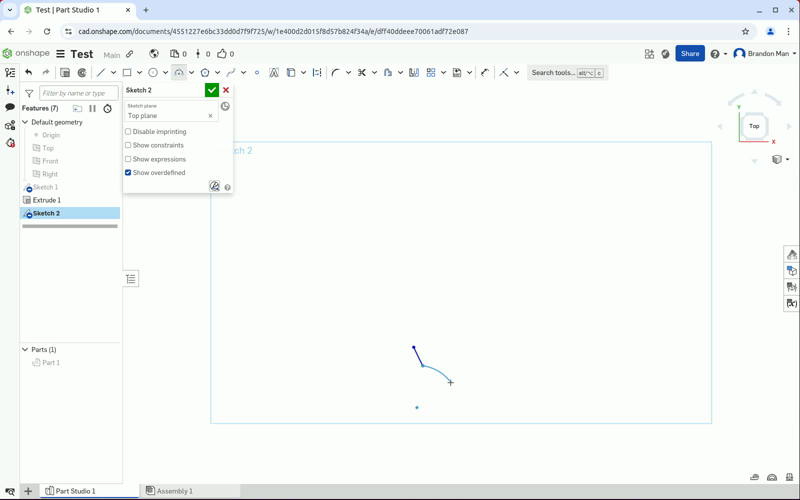
click(450, 382)
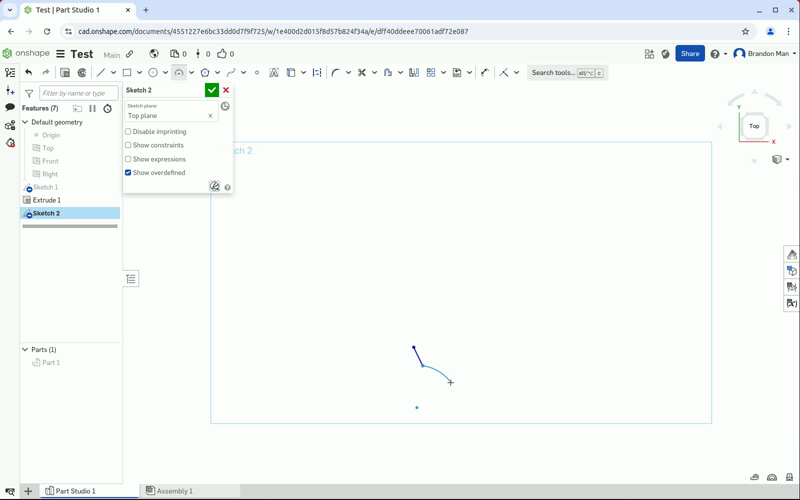
mouse_move(436, 374)
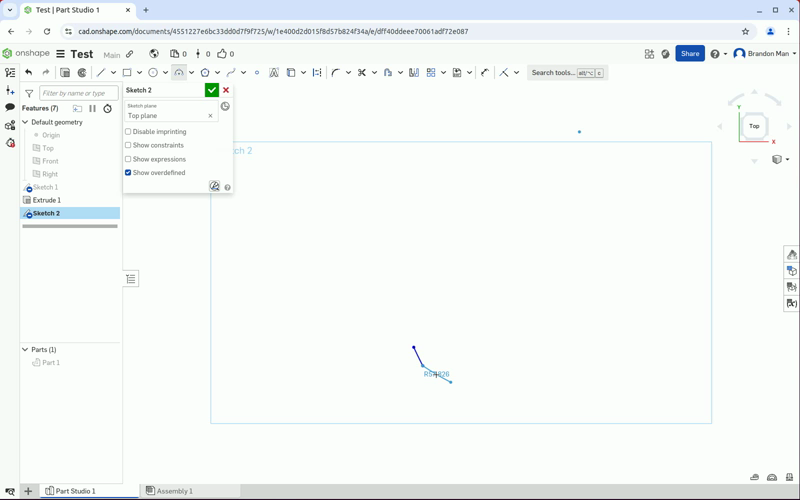
click(436, 374)
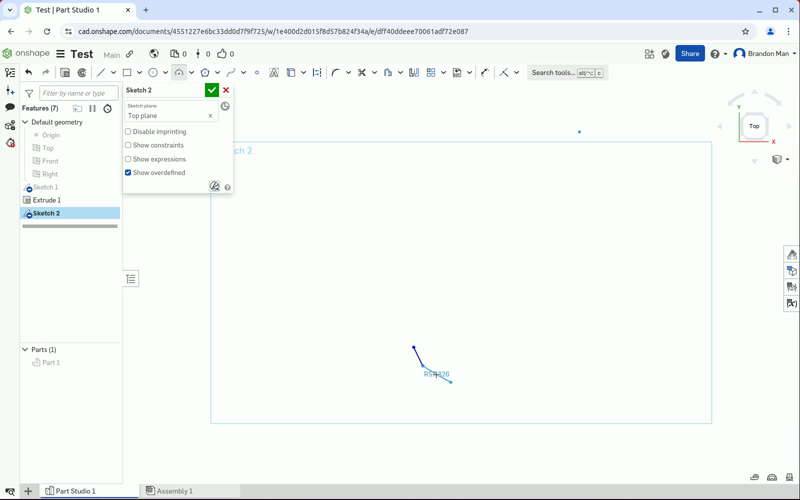
key_up(shift)
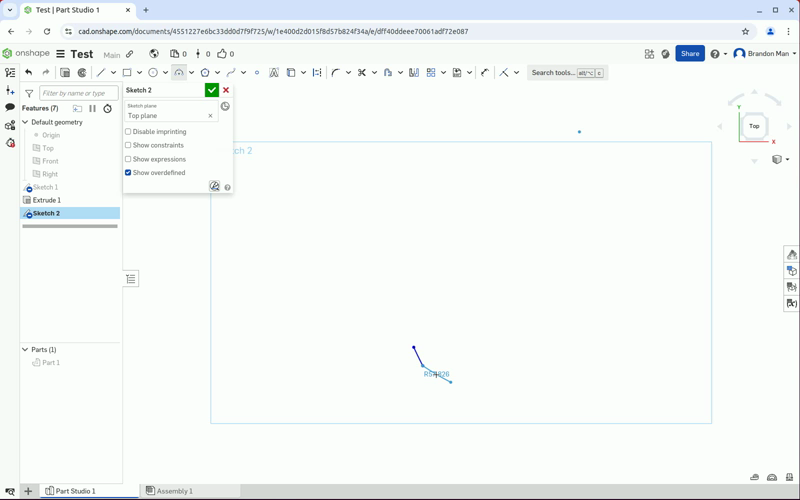
mouse_move(450, 382)
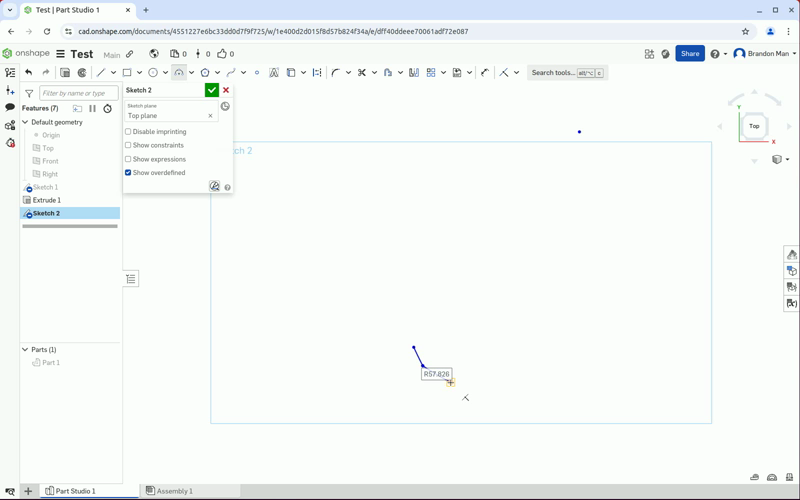
click(450, 382)
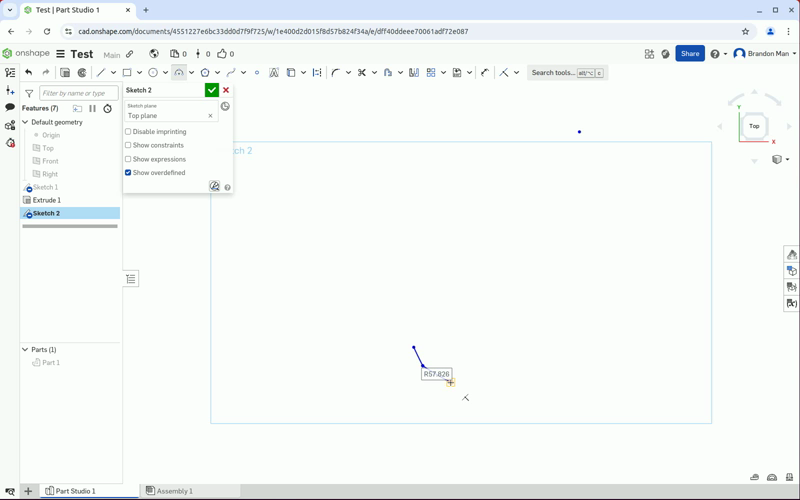
key_down(shift)
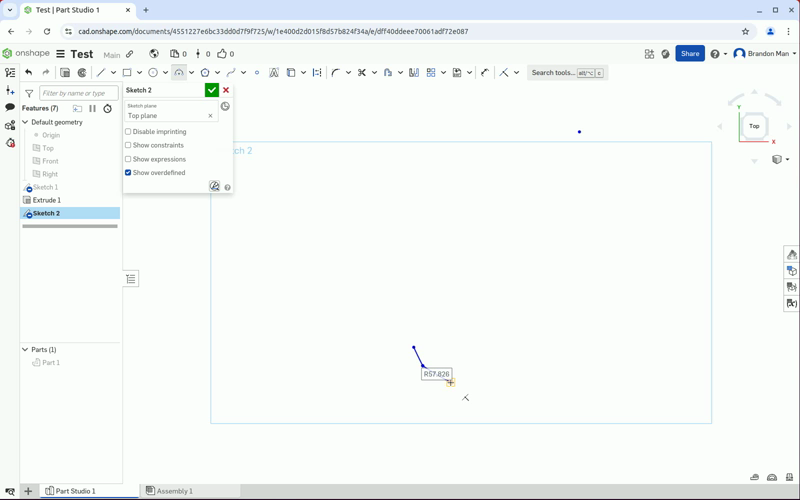
mouse_move(456, 360)
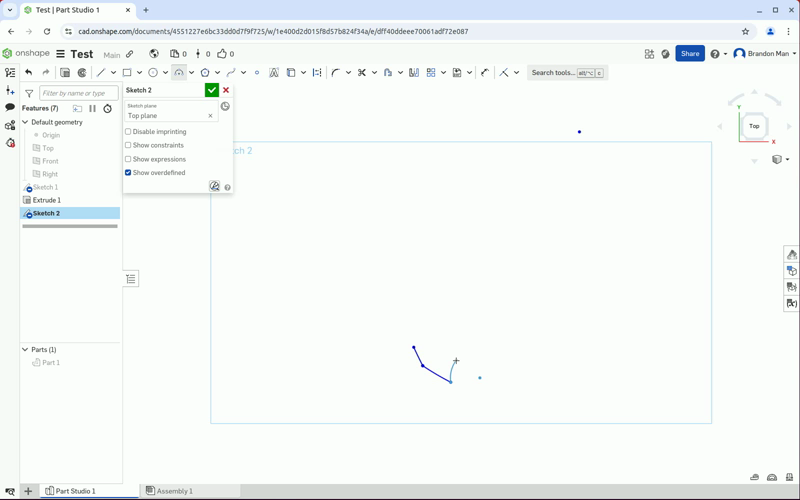
click(456, 360)
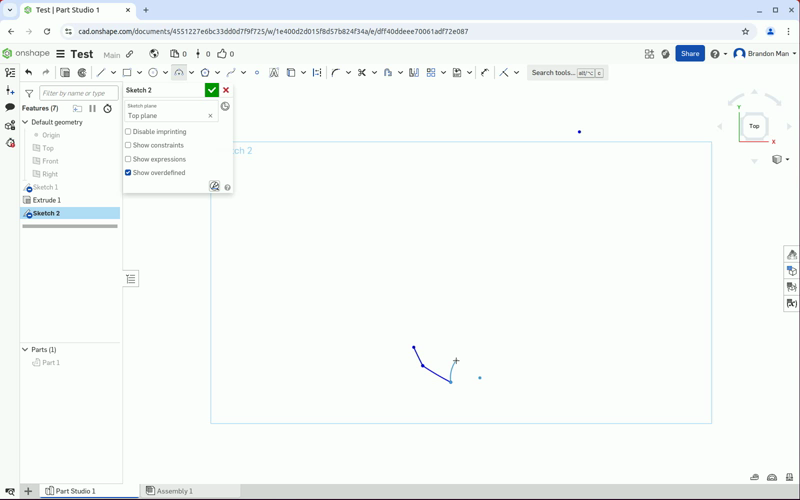
mouse_move(457, 372)
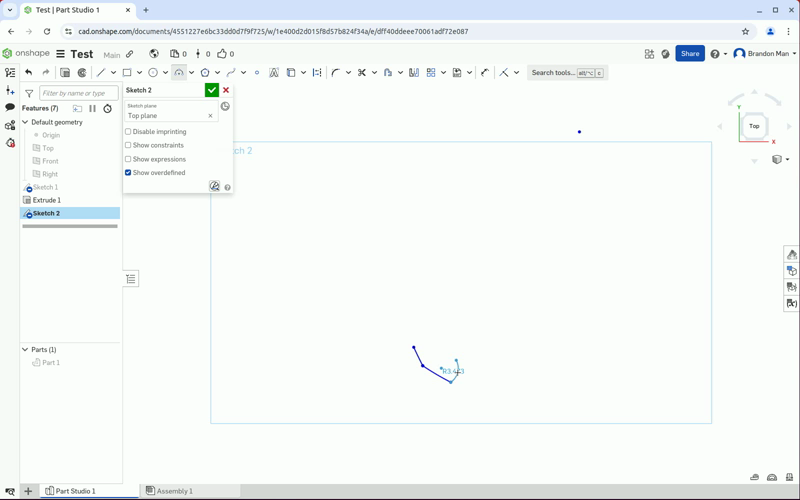
click(457, 372)
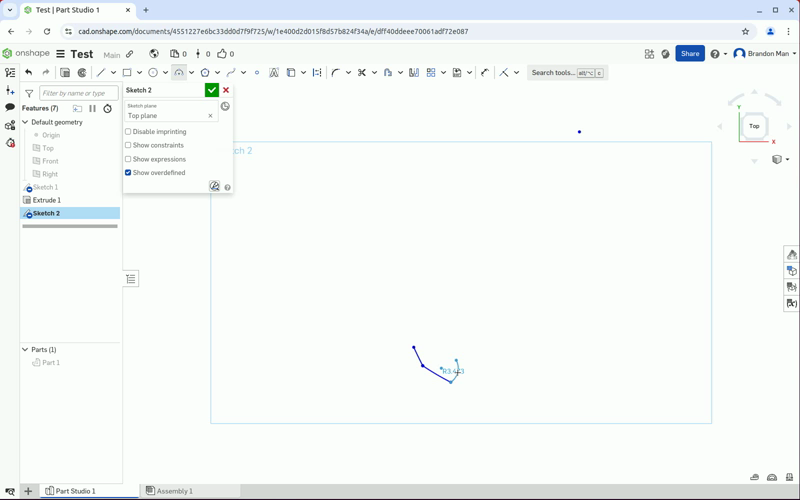
key_up(shift)
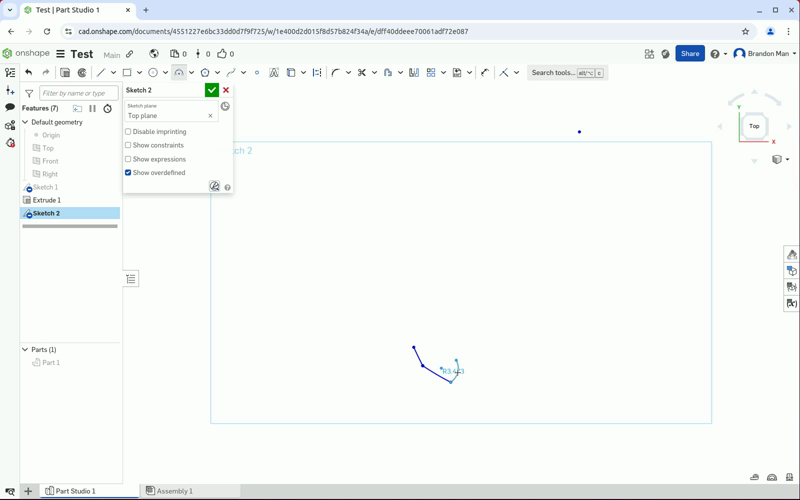
mouse_move(456, 360)
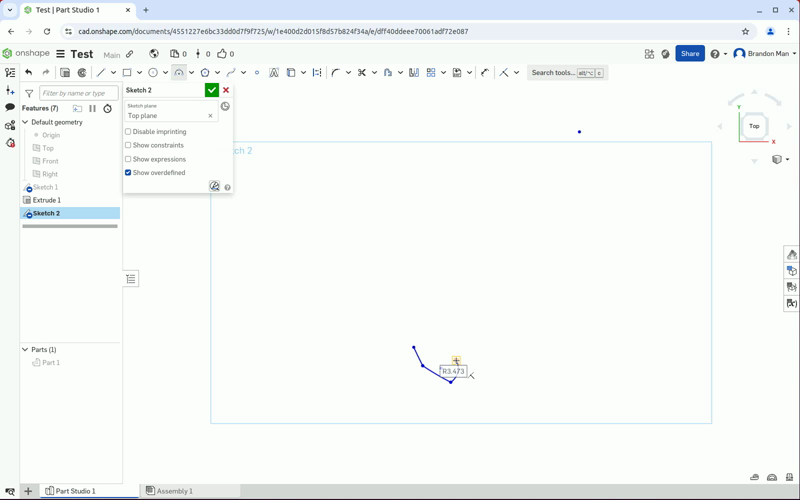
click(456, 360)
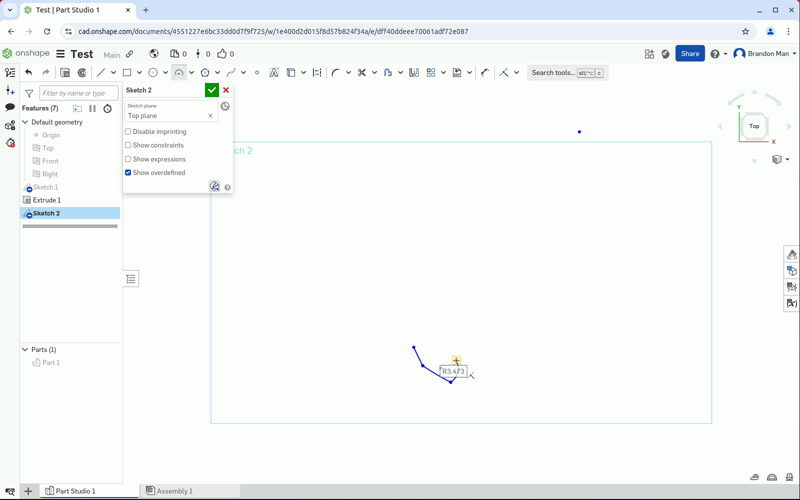
key_down(shift)
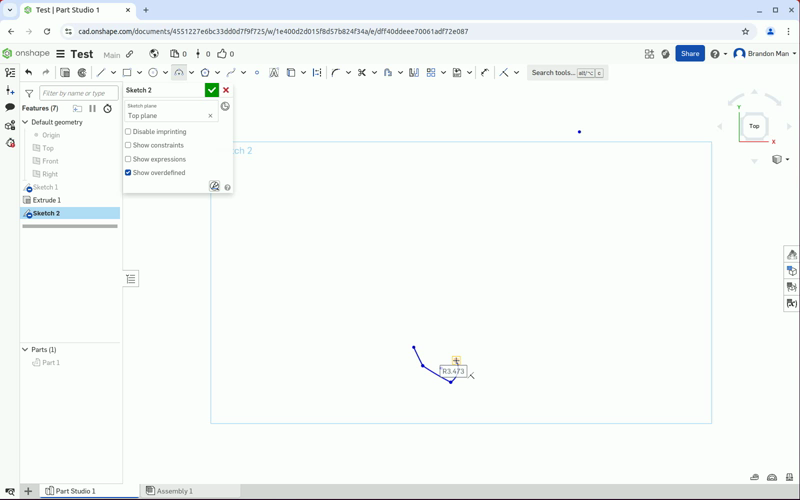
mouse_move(431, 272)
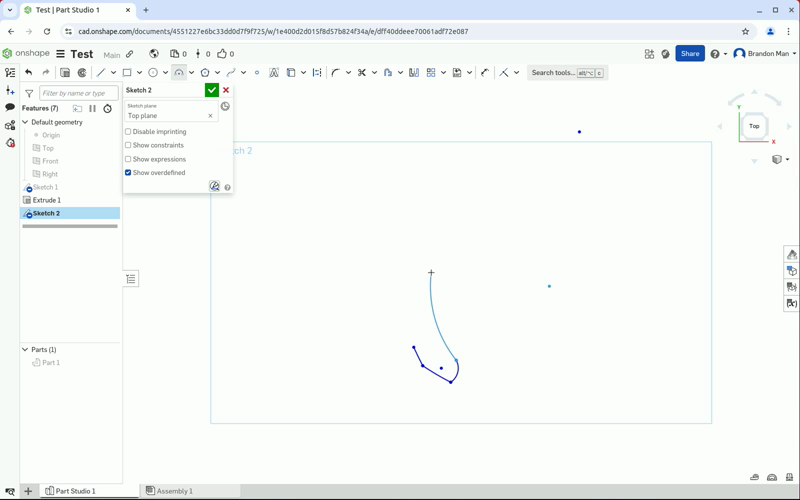
click(431, 272)
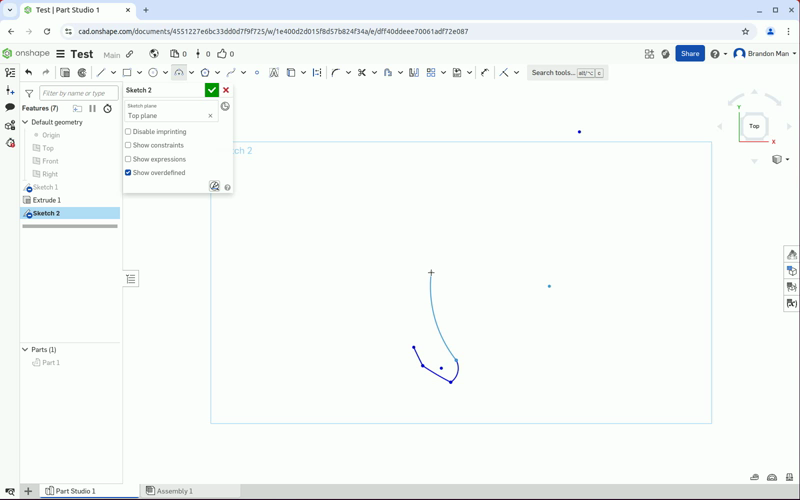
mouse_move(437, 317)
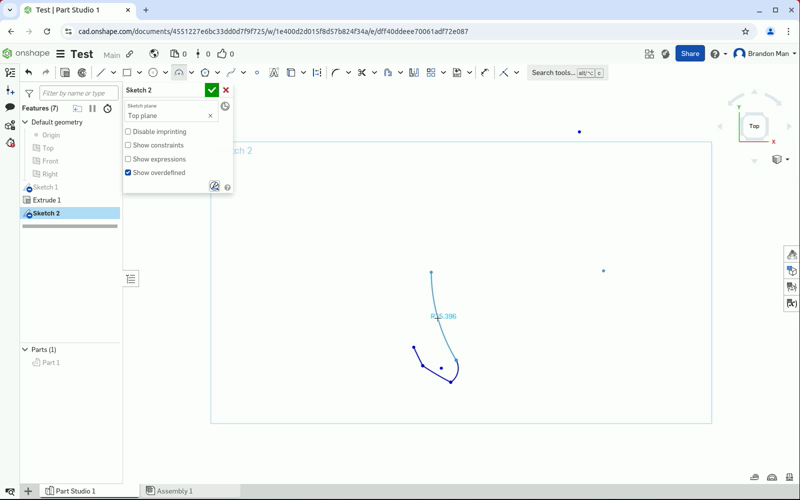
click(437, 317)
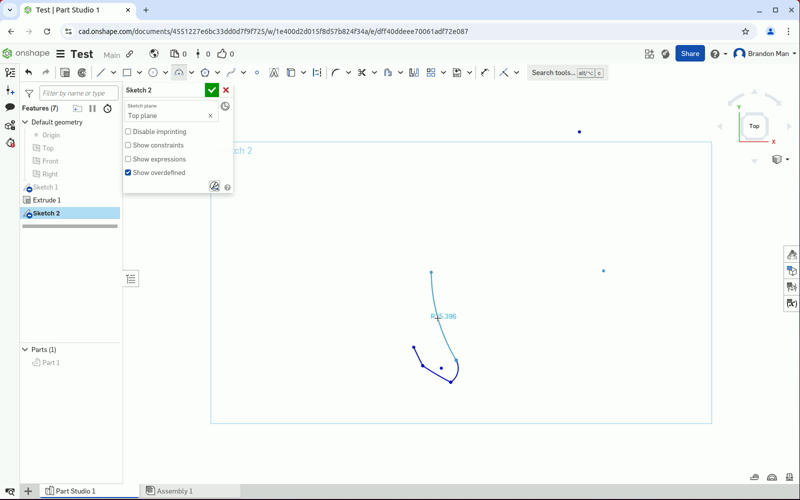
key_up(shift)
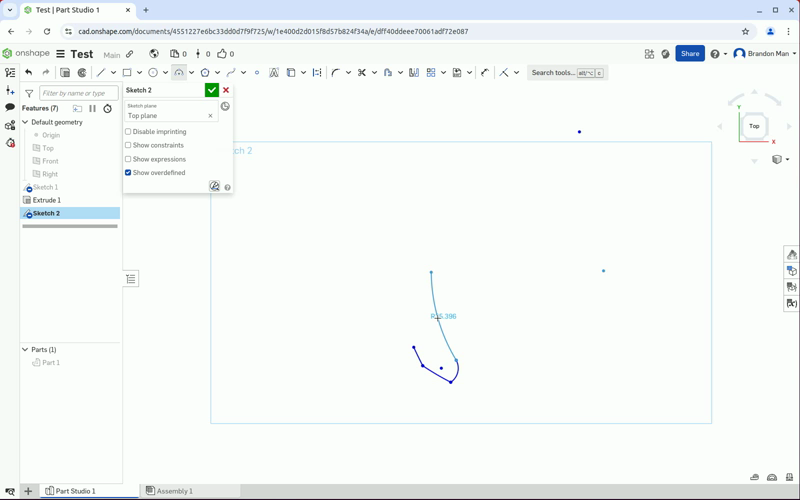
mouse_move(431, 272)
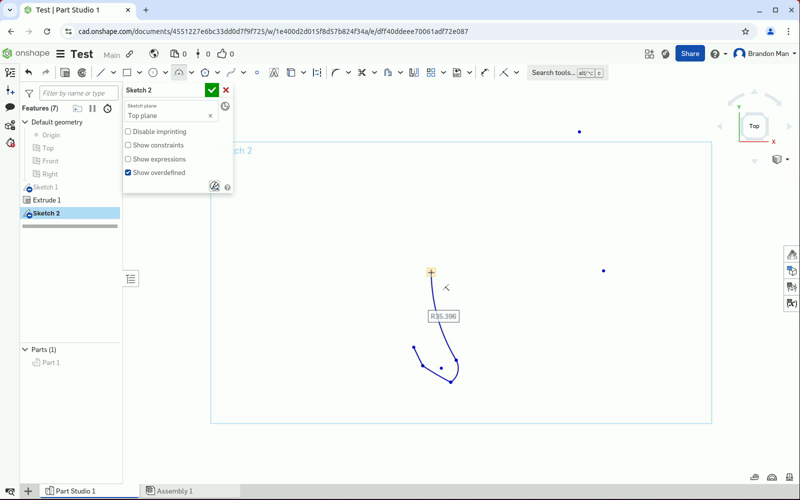
click(431, 272)
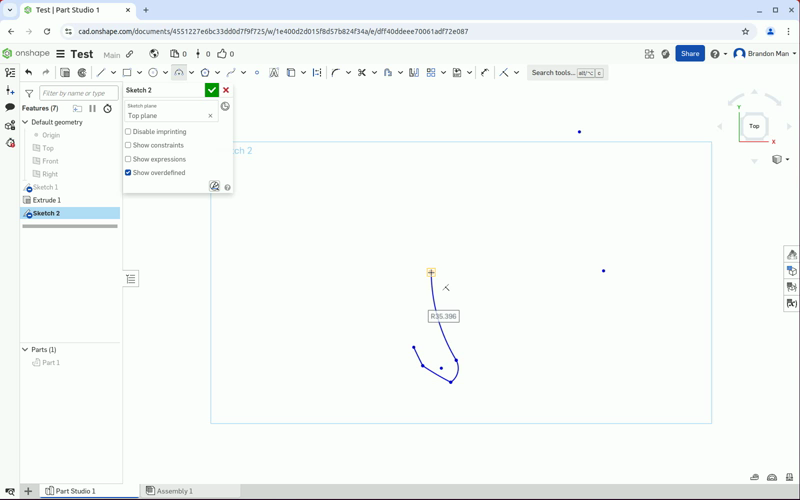
key_down(shift)
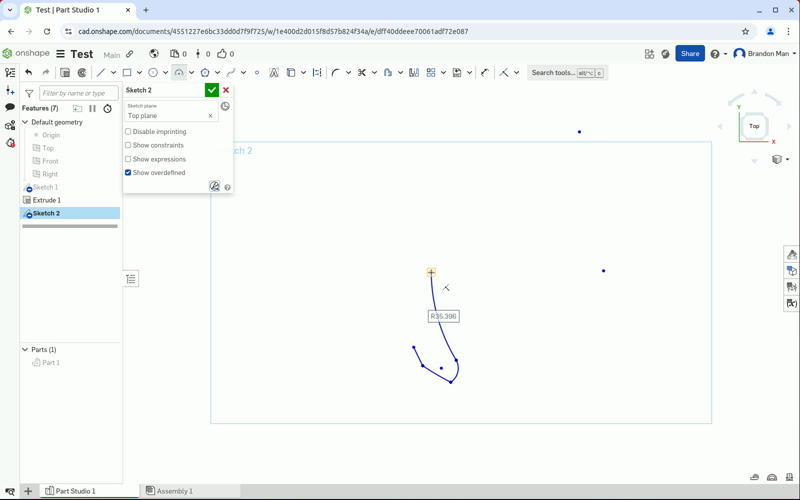
mouse_move(429, 275)
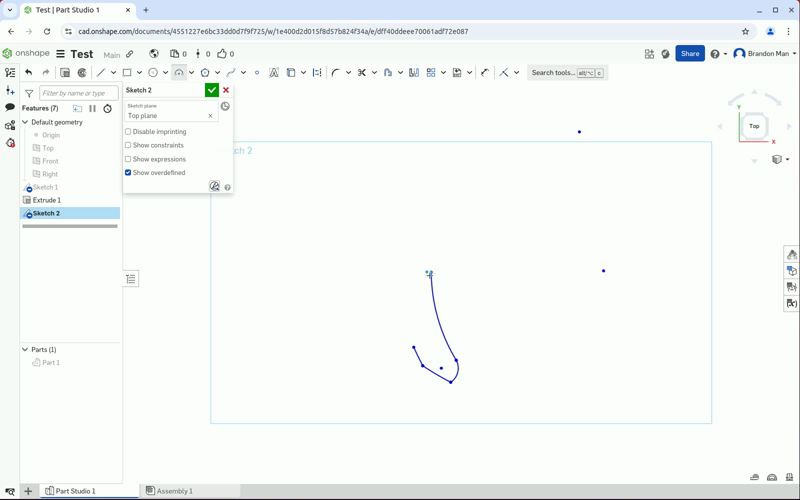
scroll(6)
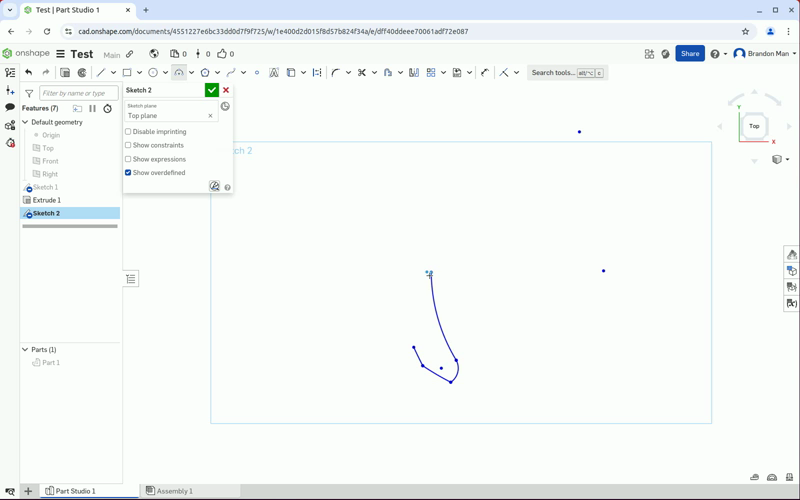
scroll(6)
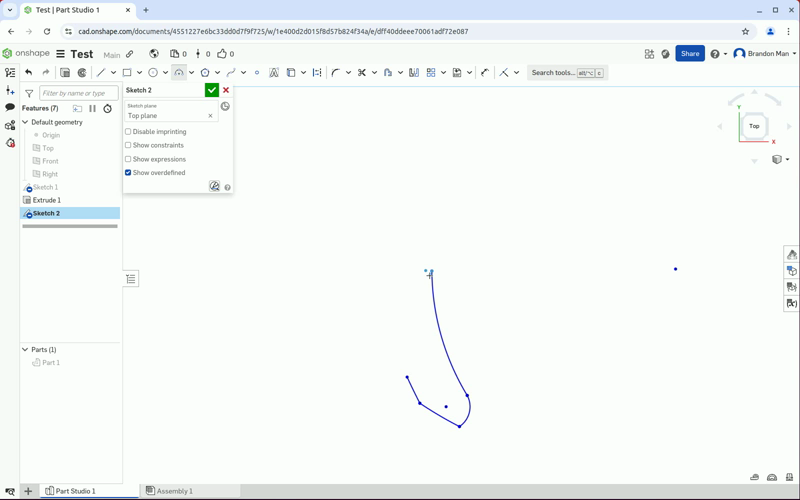
scroll(6)
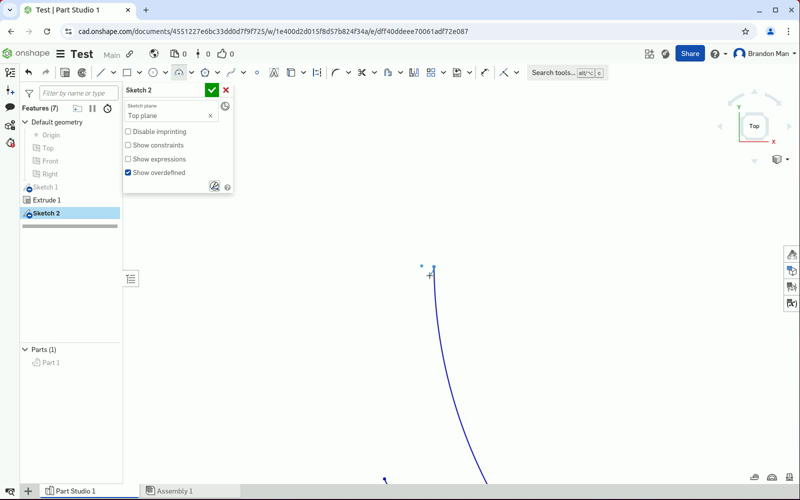
scroll(6)
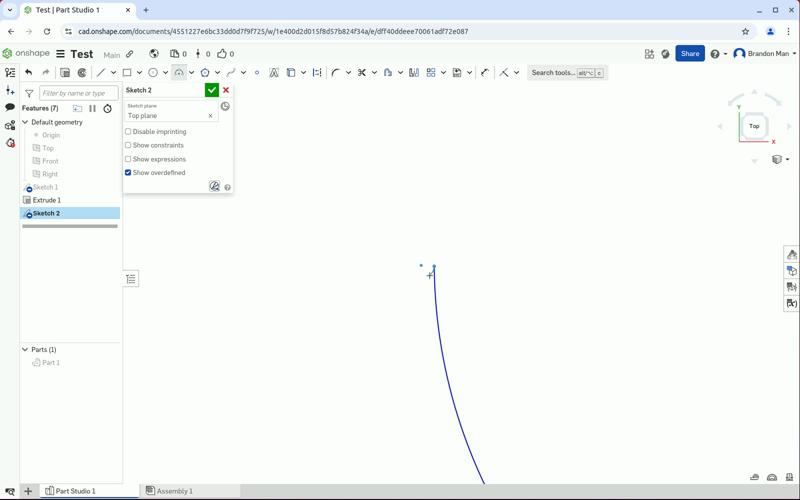
scroll(6)
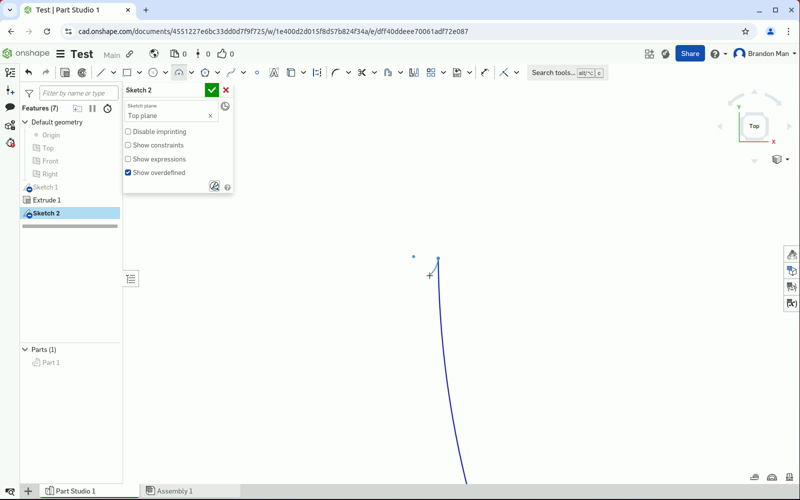
scroll(6)
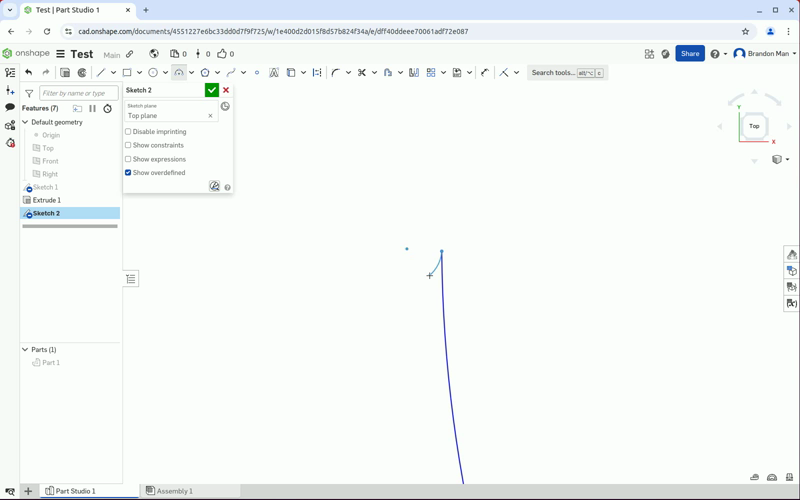
scroll(6)
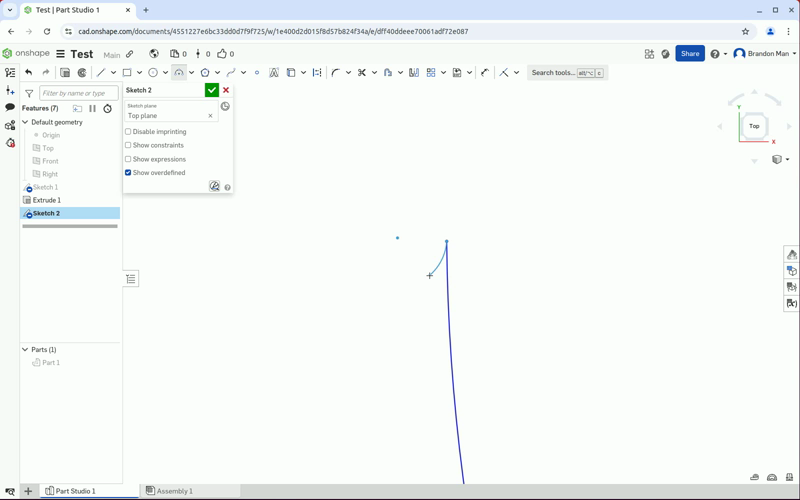
click(429, 275)
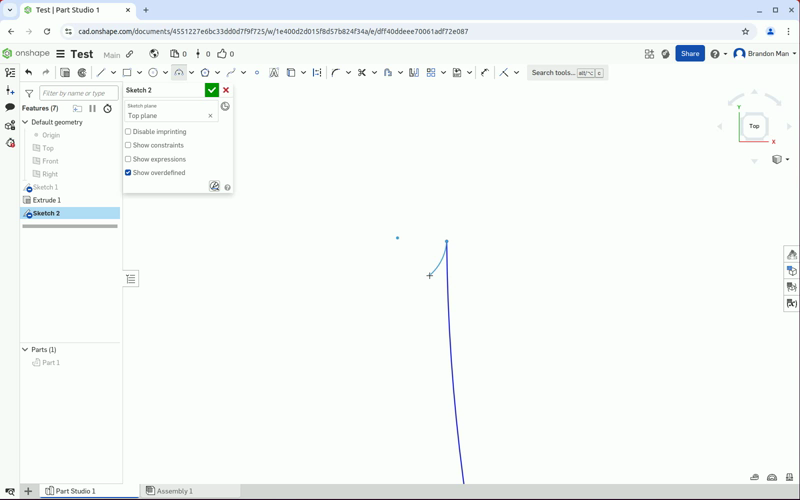
scroll(-6)
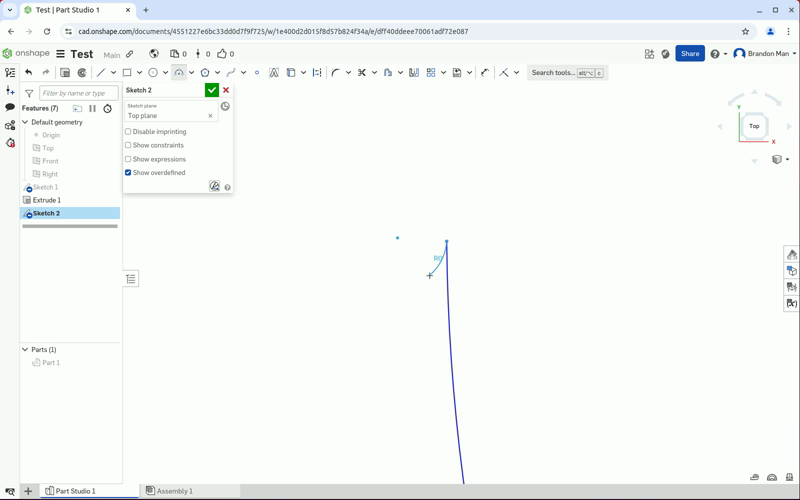
scroll(-6)
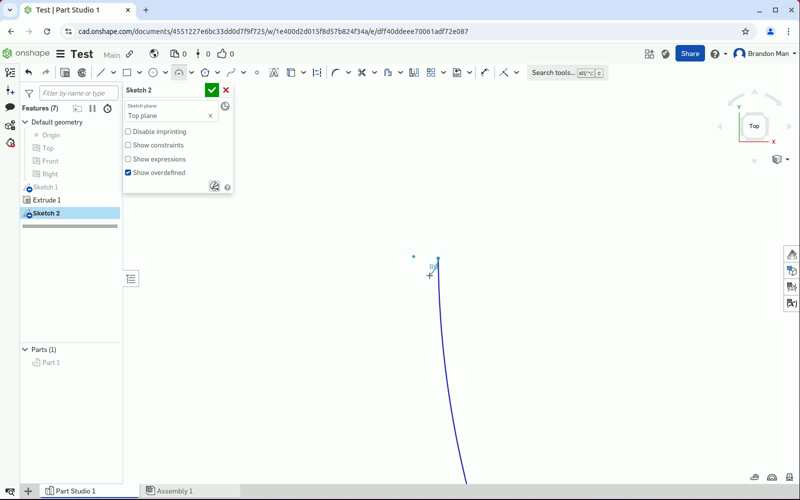
scroll(-6)
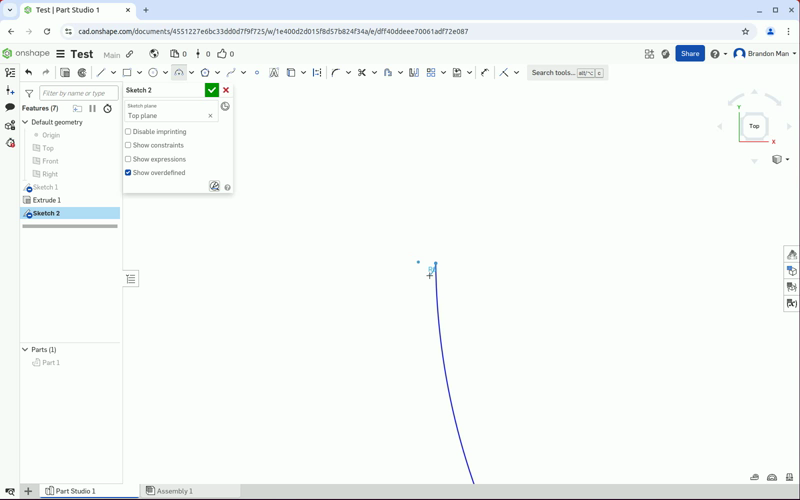
scroll(-6)
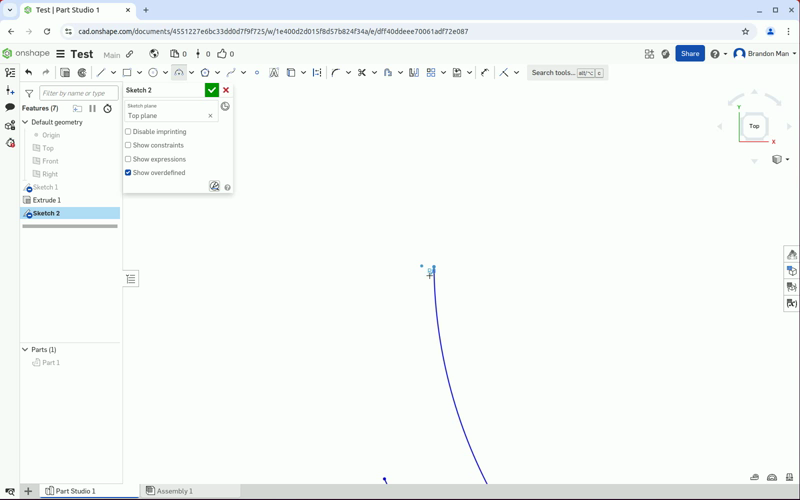
scroll(-6)
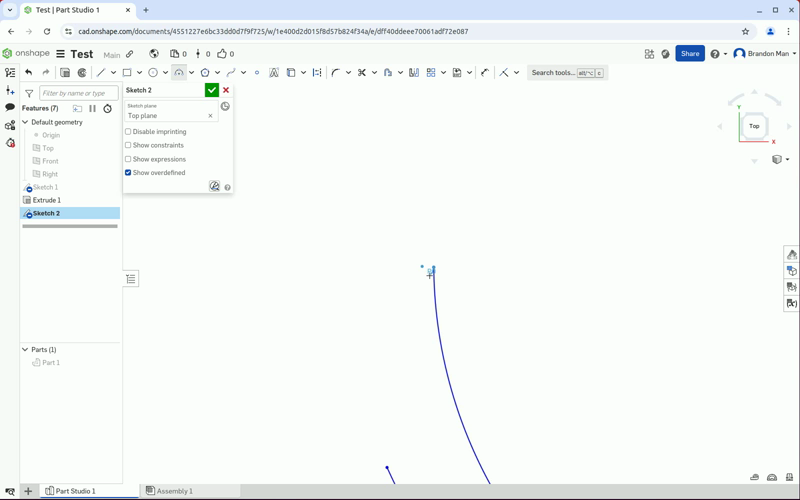
scroll(-6)
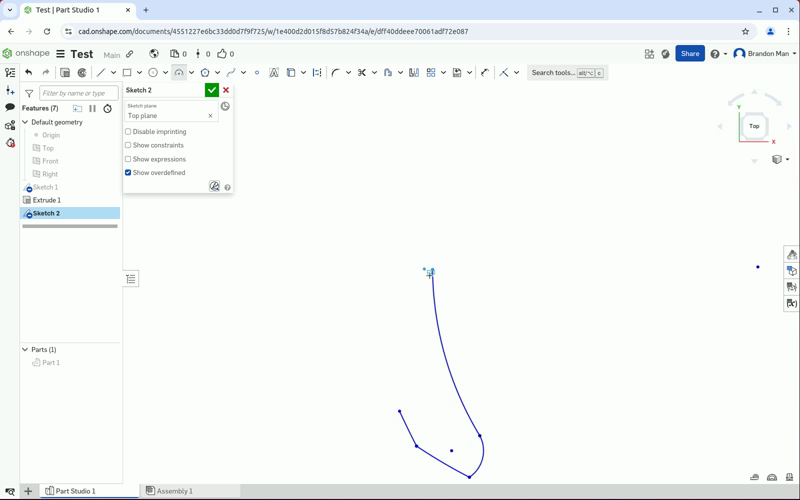
scroll(-6)
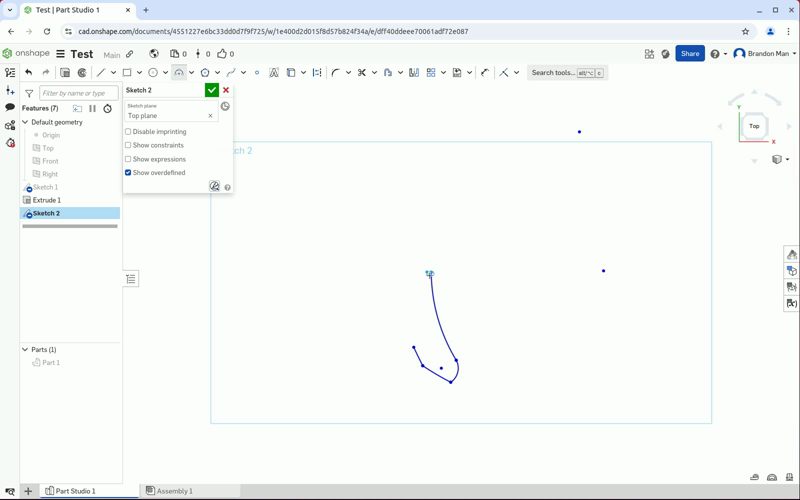
mouse_move(429, 273)
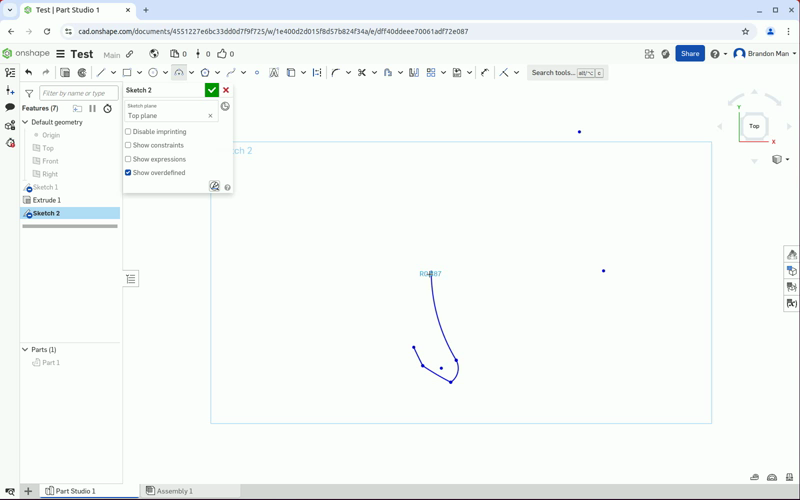
scroll(6)
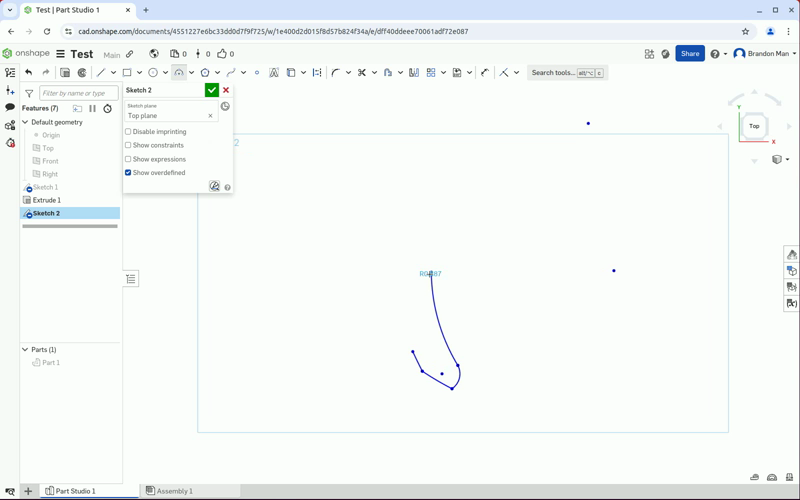
scroll(6)
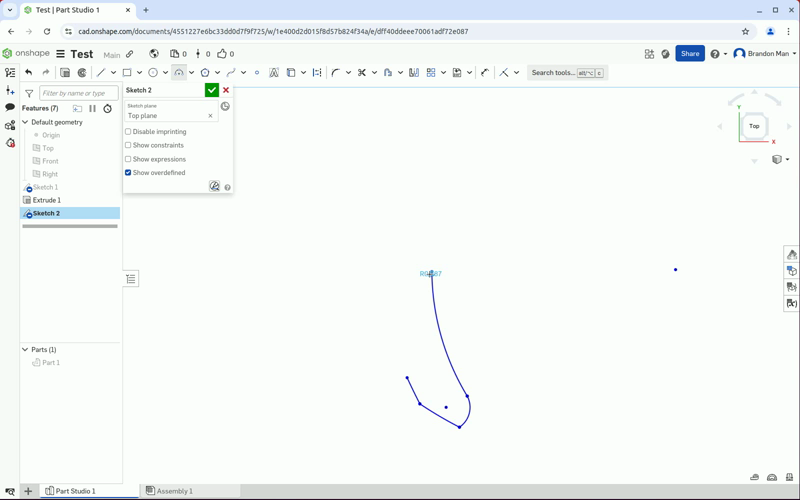
scroll(6)
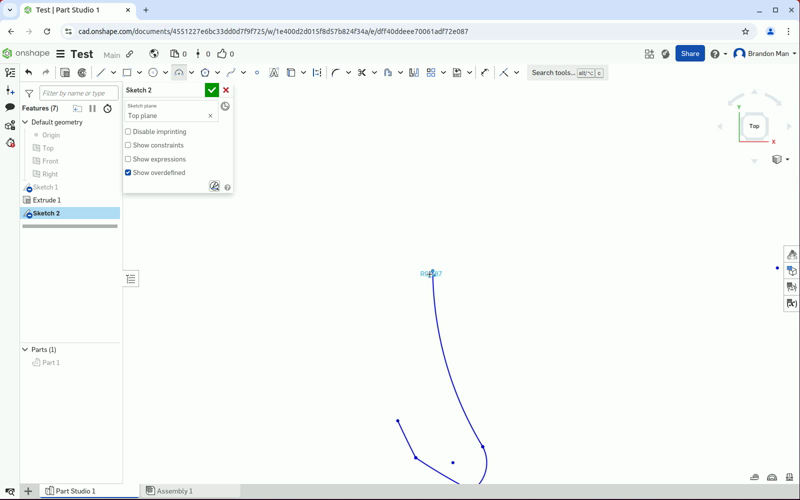
scroll(6)
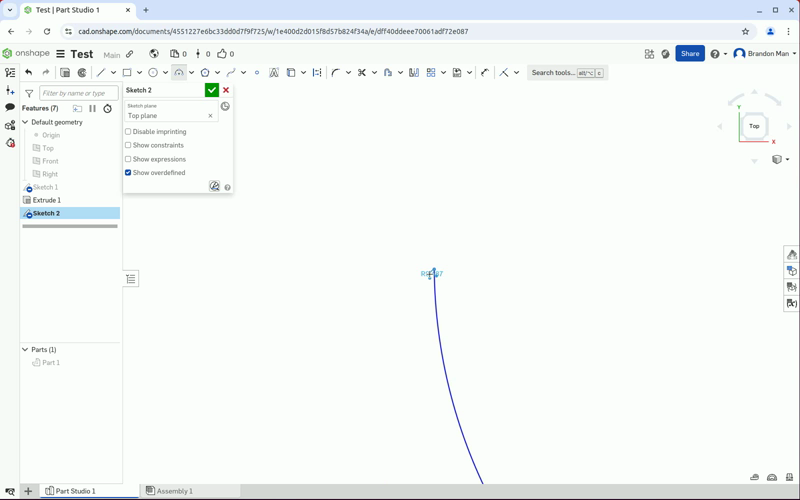
scroll(6)
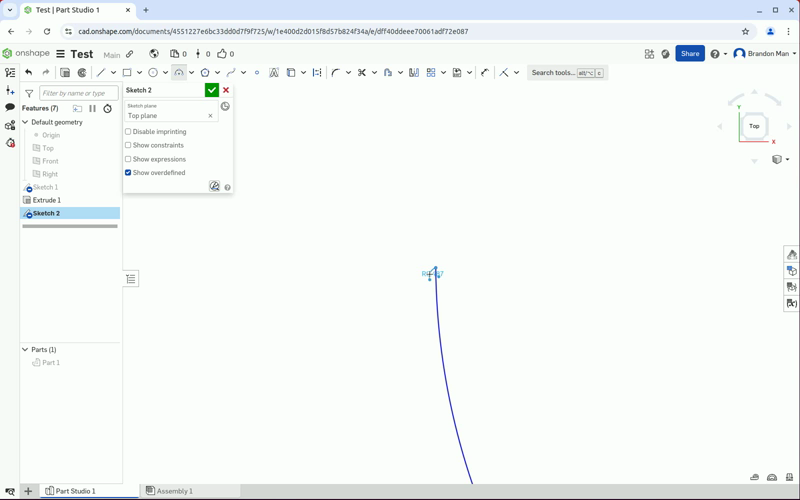
scroll(6)
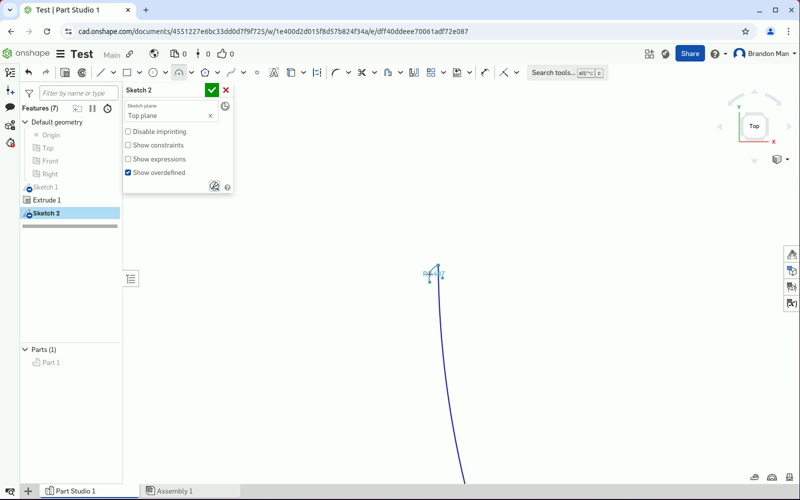
scroll(6)
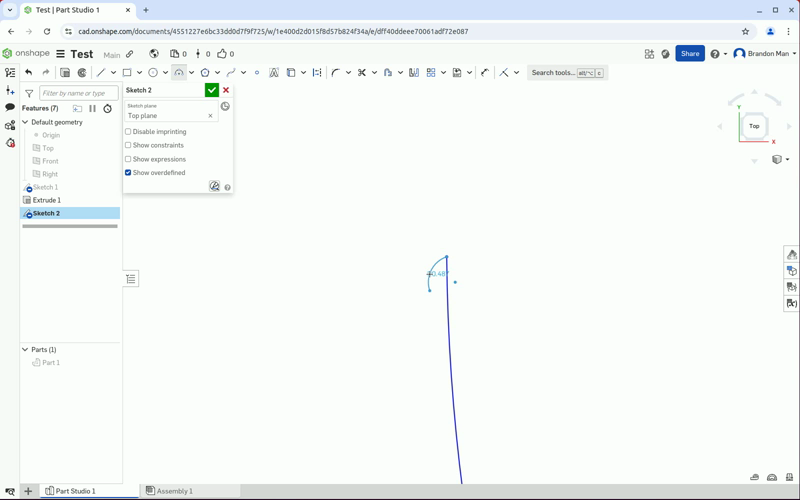
click(429, 273)
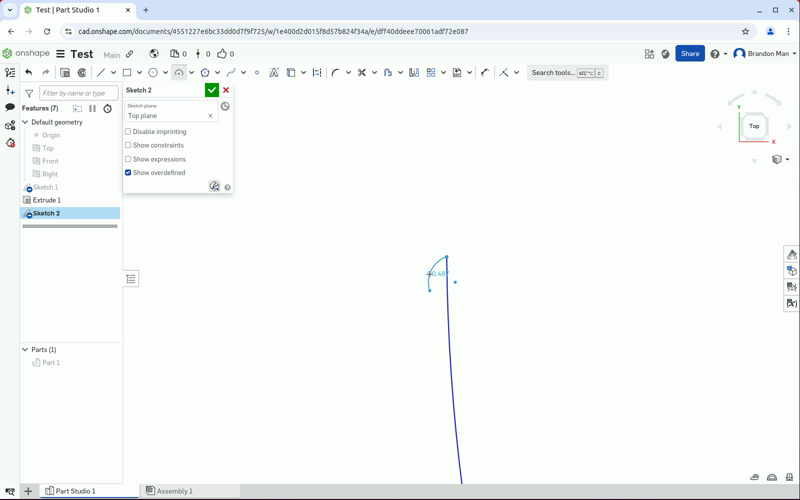
scroll(-6)
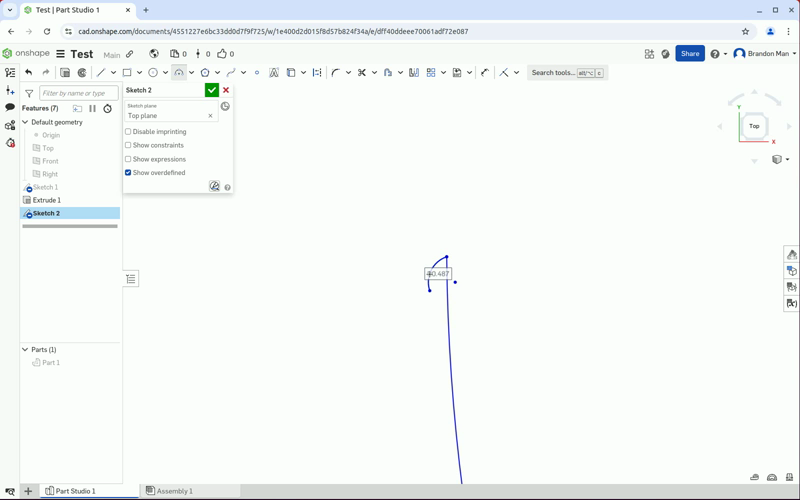
scroll(-6)
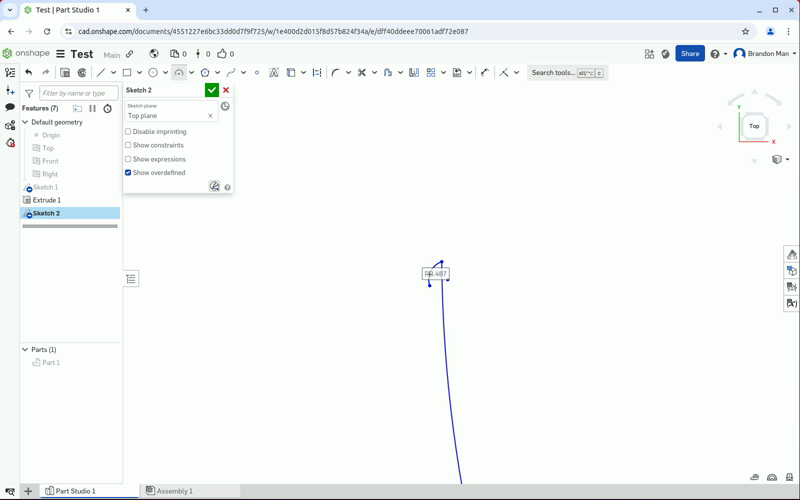
scroll(-6)
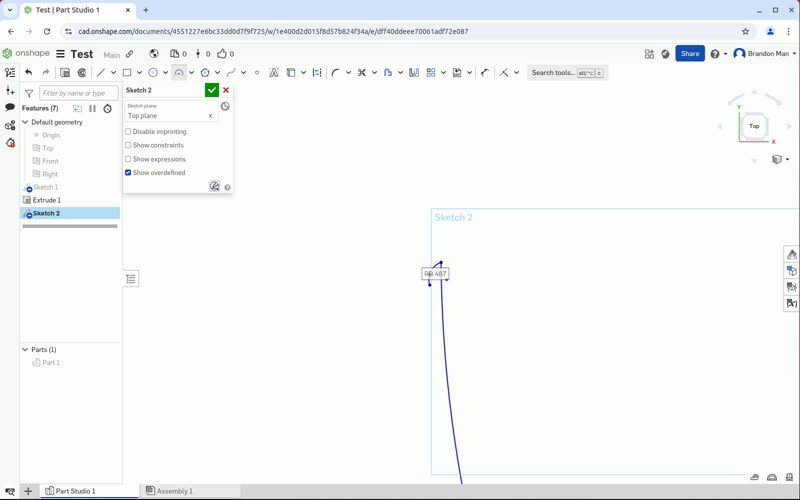
scroll(-6)
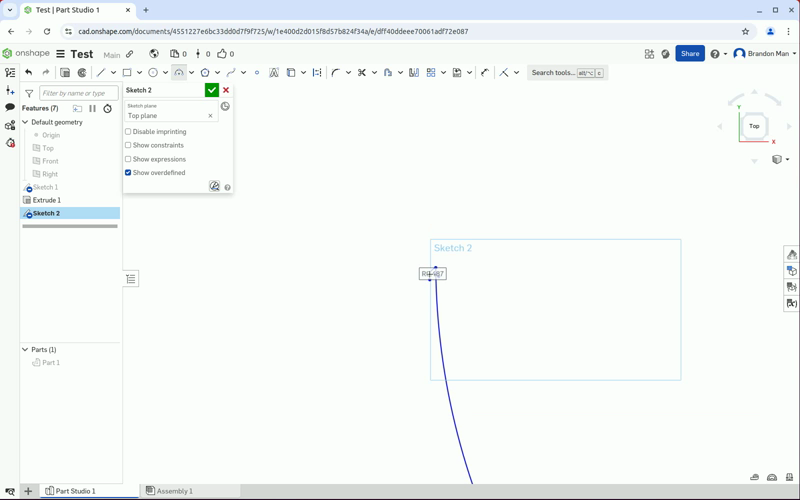
scroll(-6)
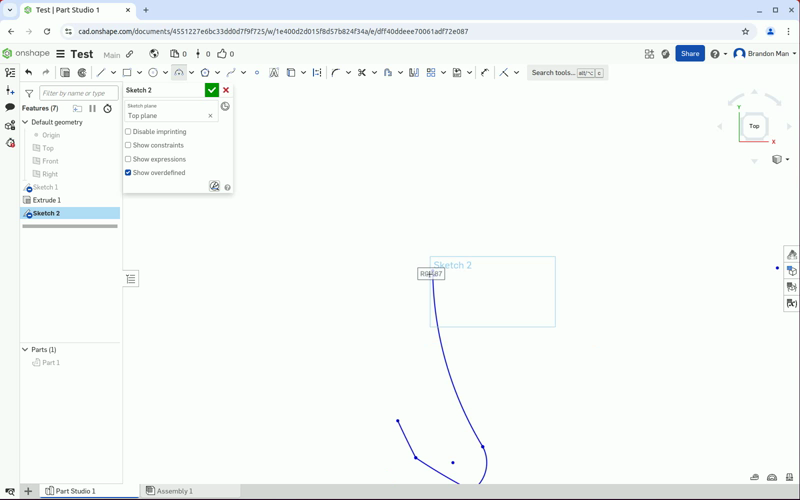
scroll(-6)
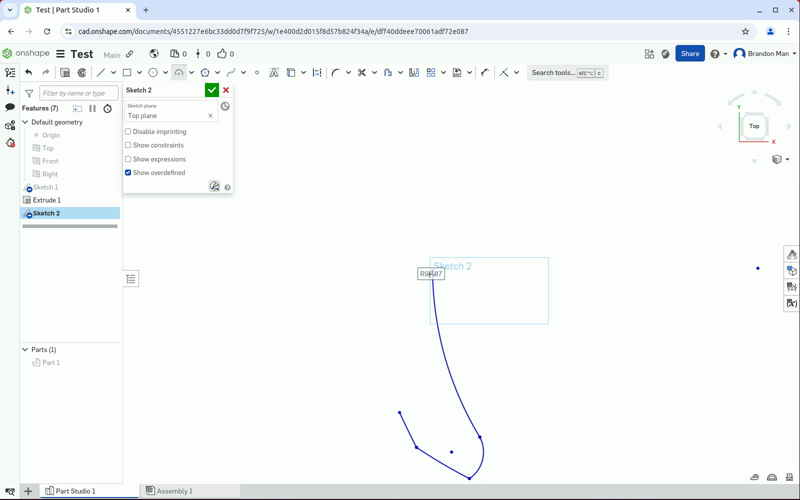
scroll(-6)
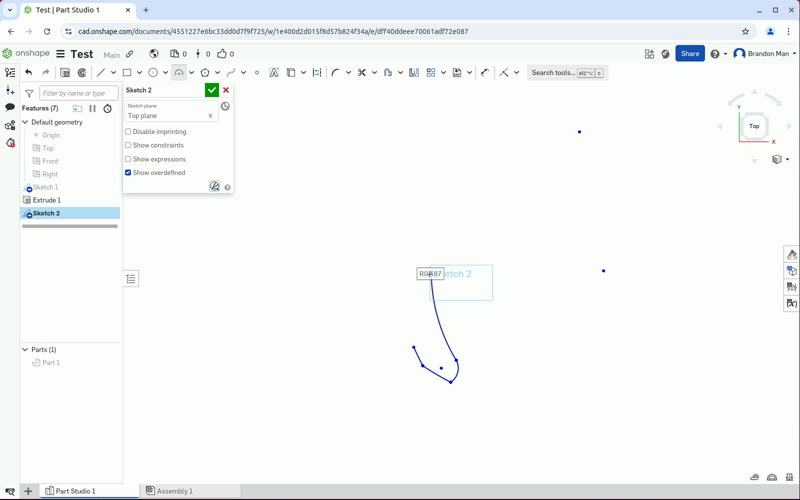
key_up(shift)
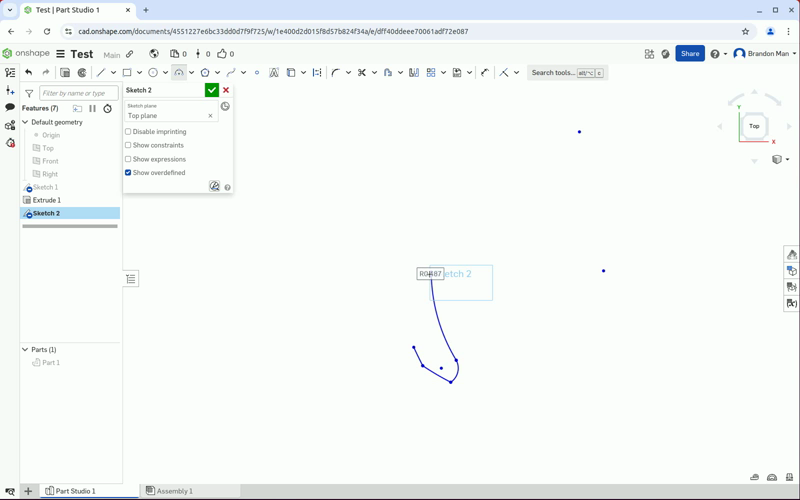
key(esc)
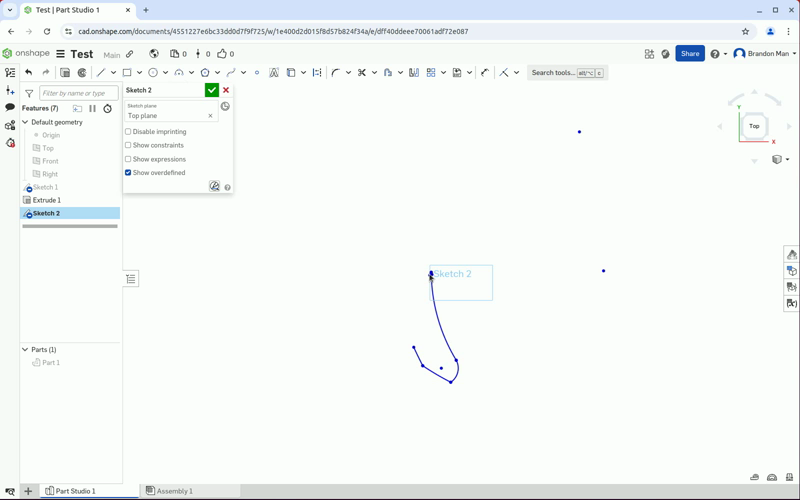
key(l)
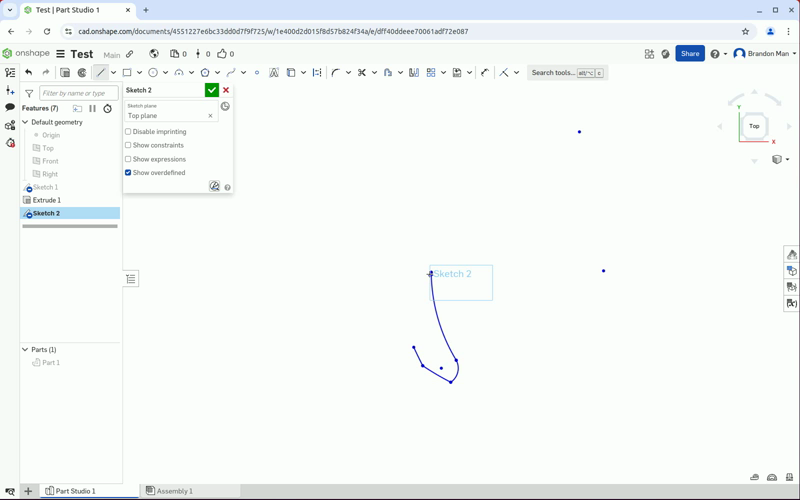
mouse_move(429, 275)
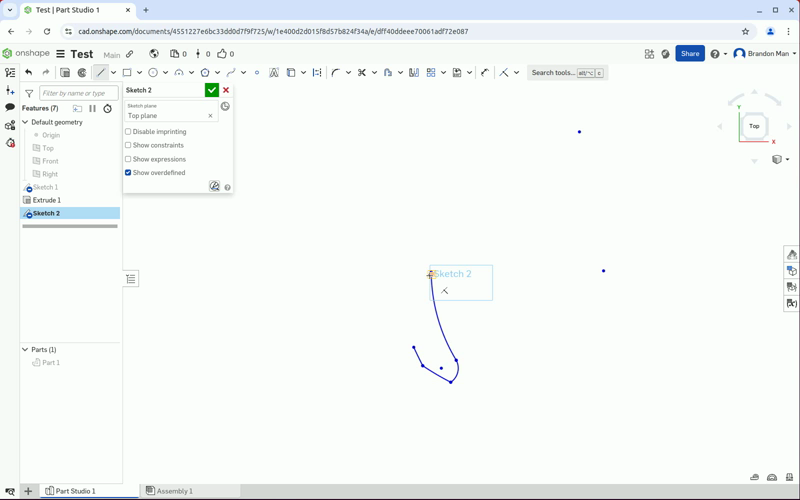
scroll(6)
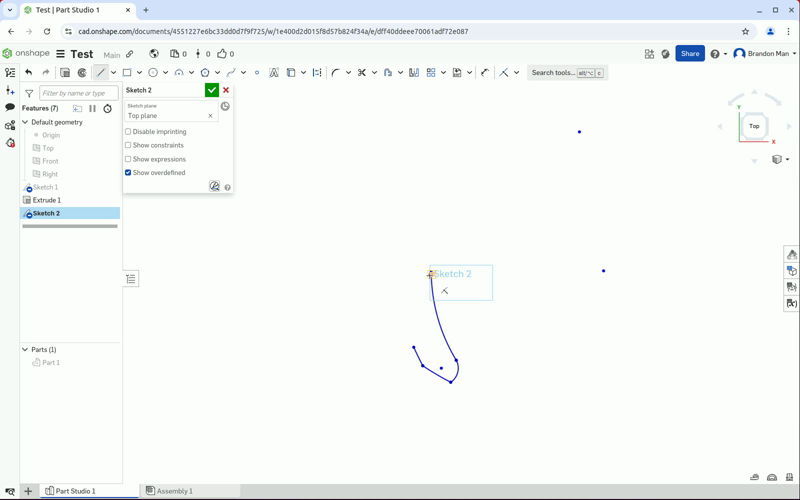
scroll(6)
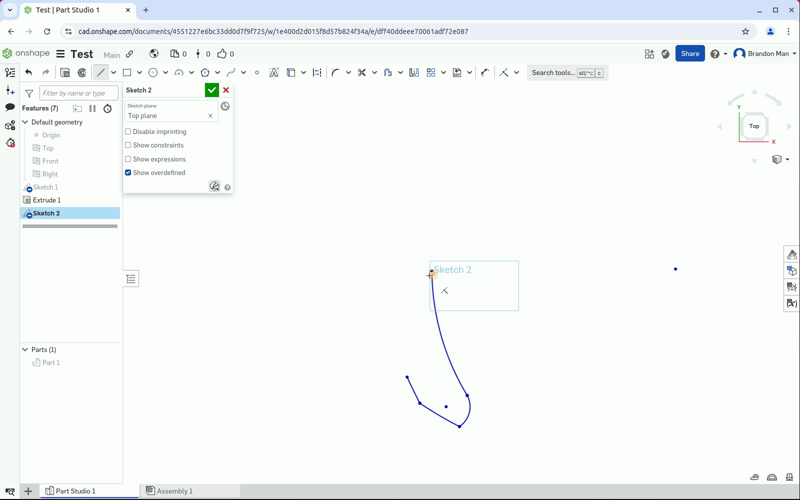
scroll(6)
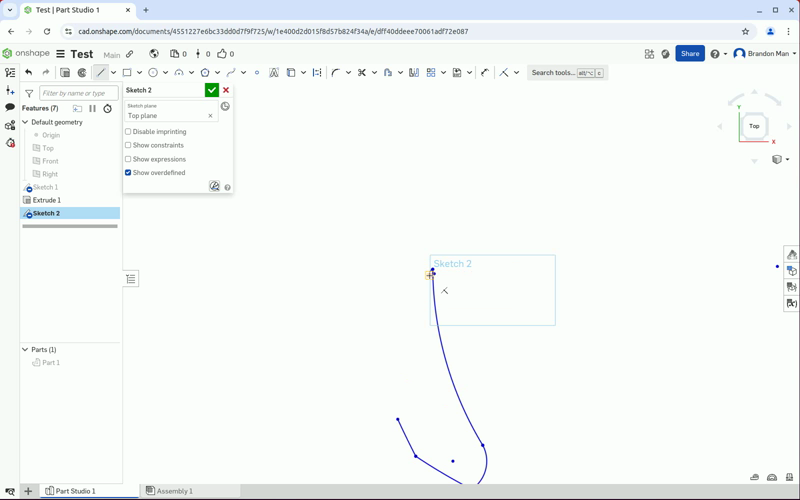
scroll(6)
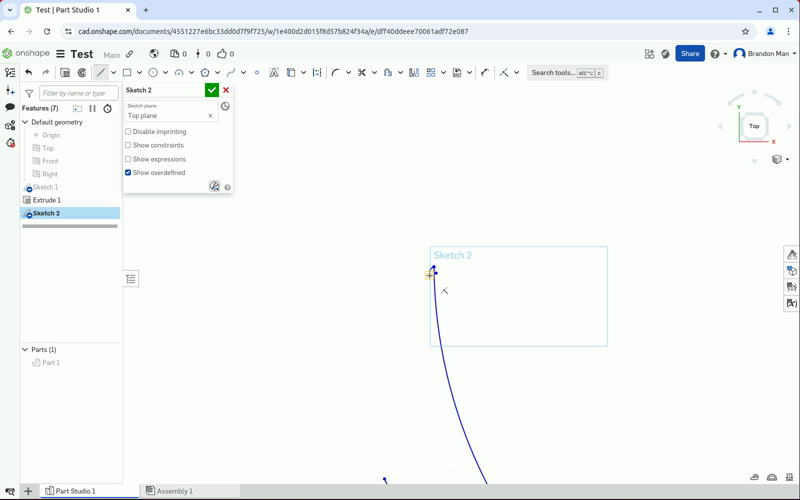
scroll(6)
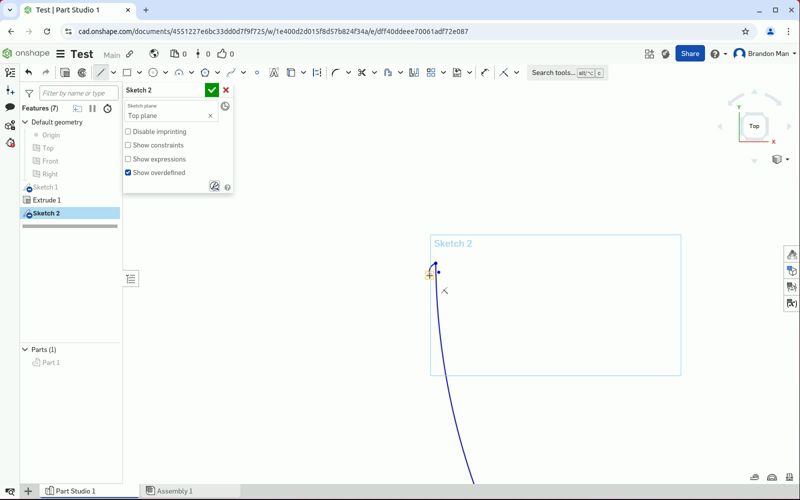
scroll(6)
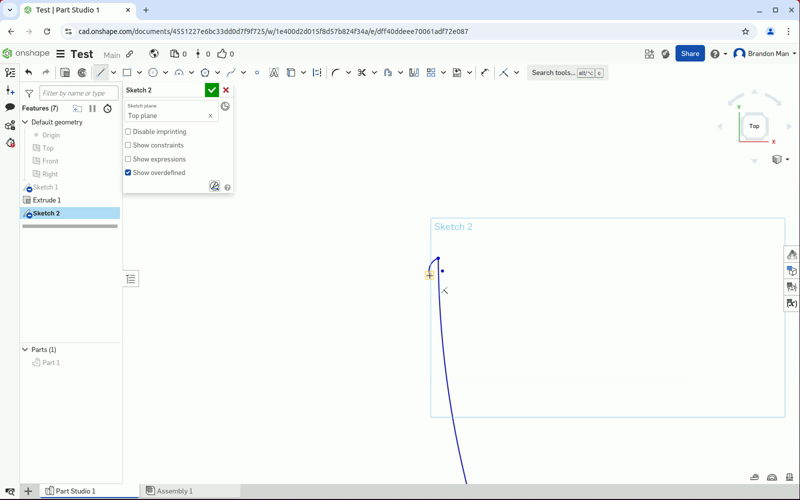
scroll(6)
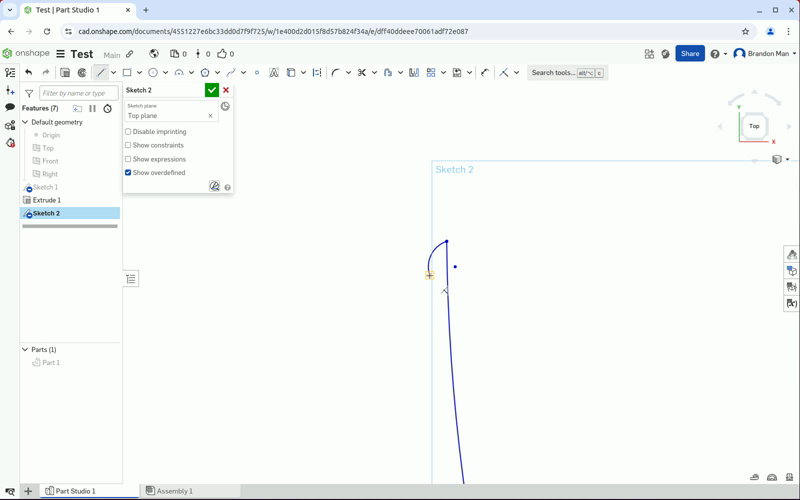
click(429, 275)
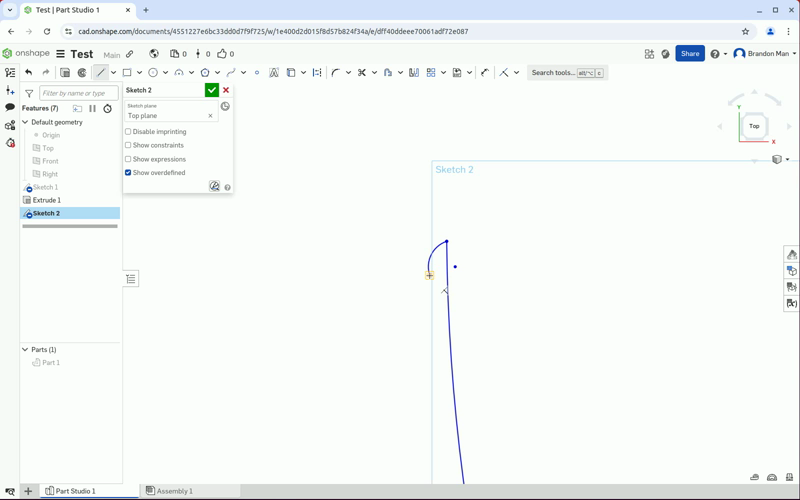
scroll(-6)
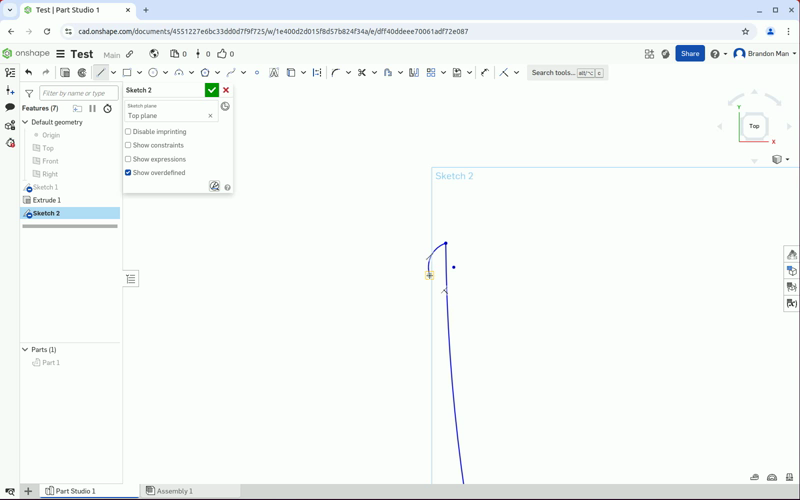
scroll(-6)
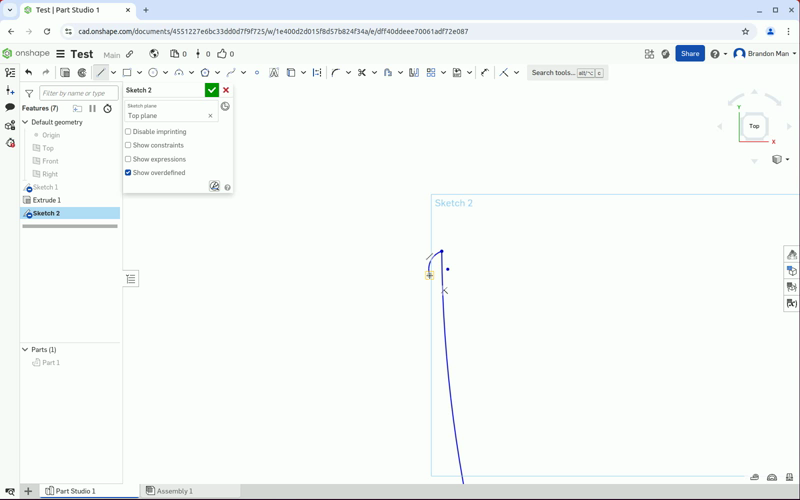
scroll(-6)
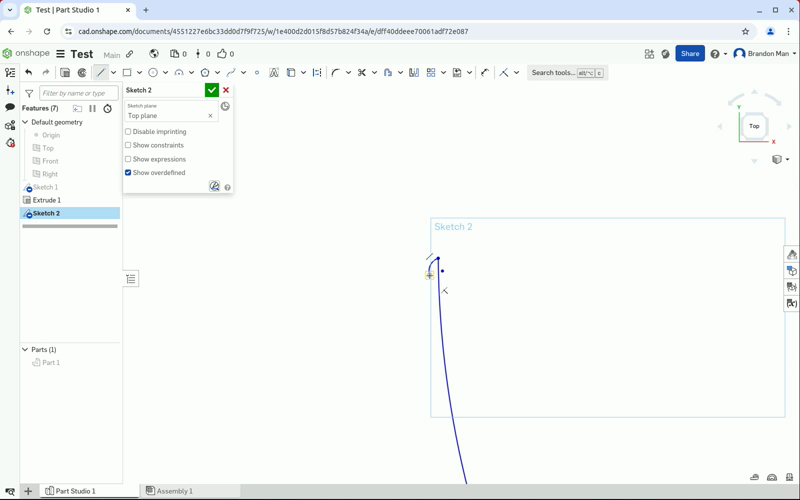
scroll(-6)
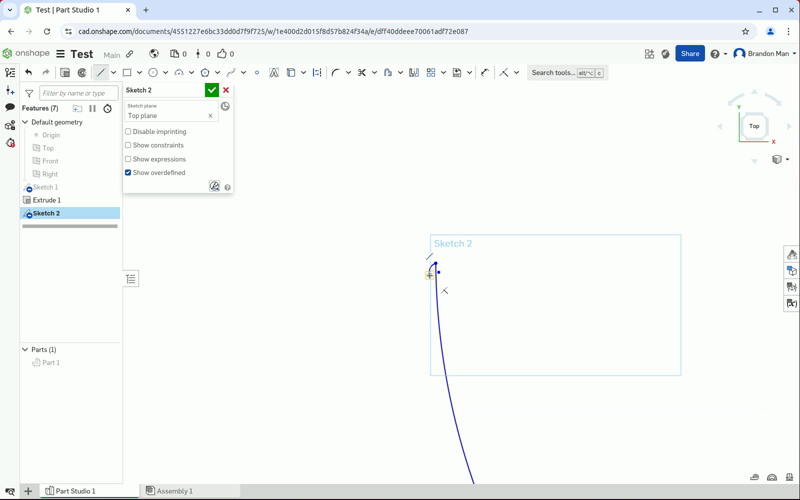
scroll(-6)
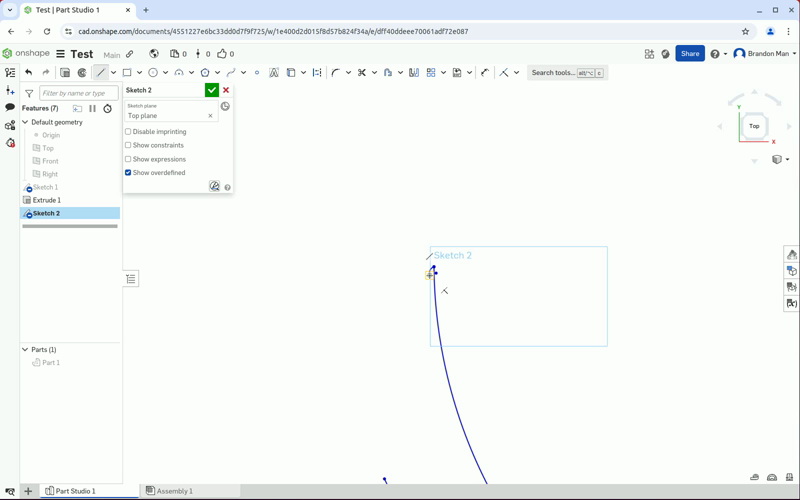
scroll(-6)
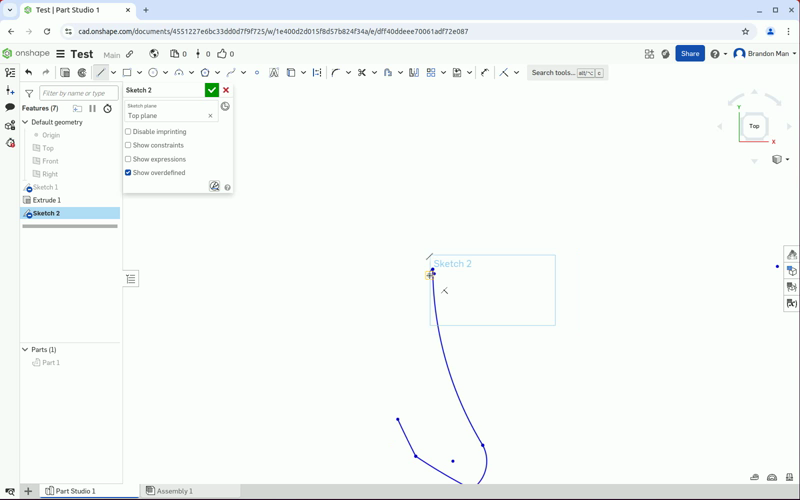
scroll(-6)
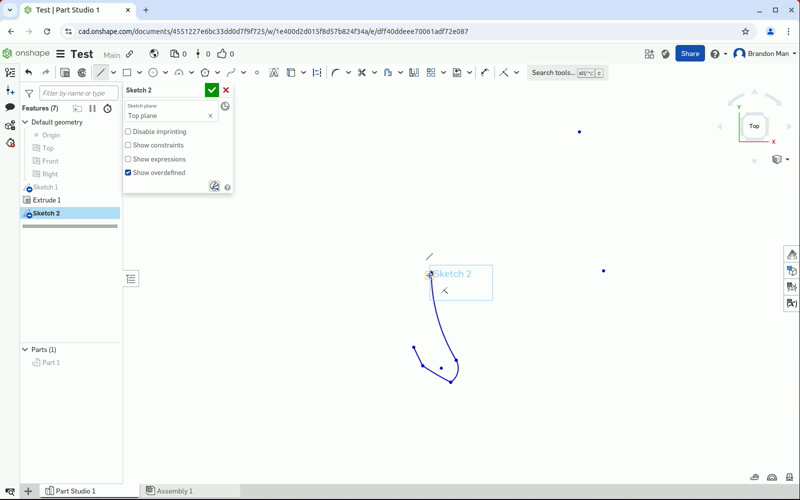
key_down(shift)
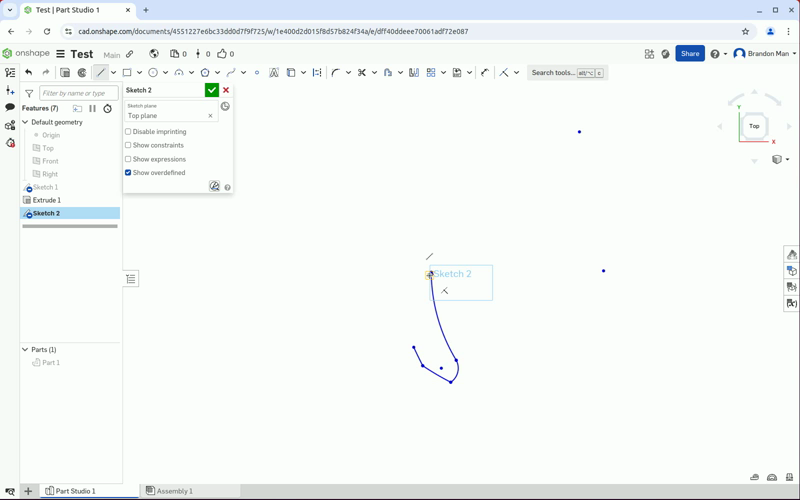
mouse_move(413, 347)
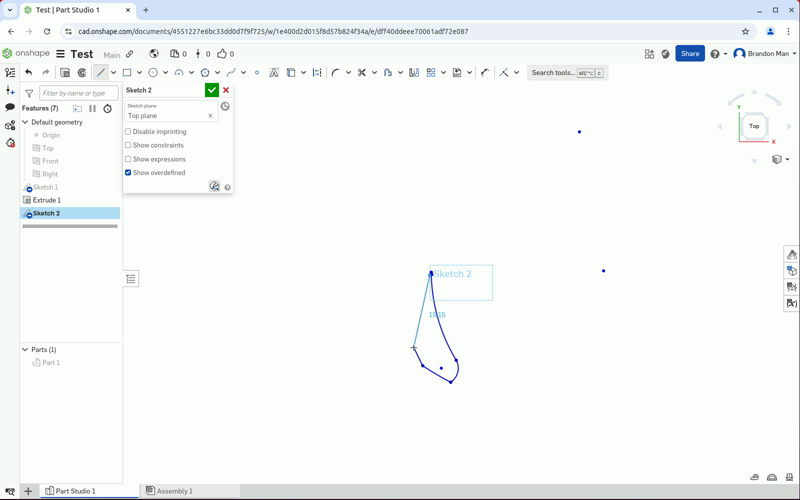
key_up(shift)
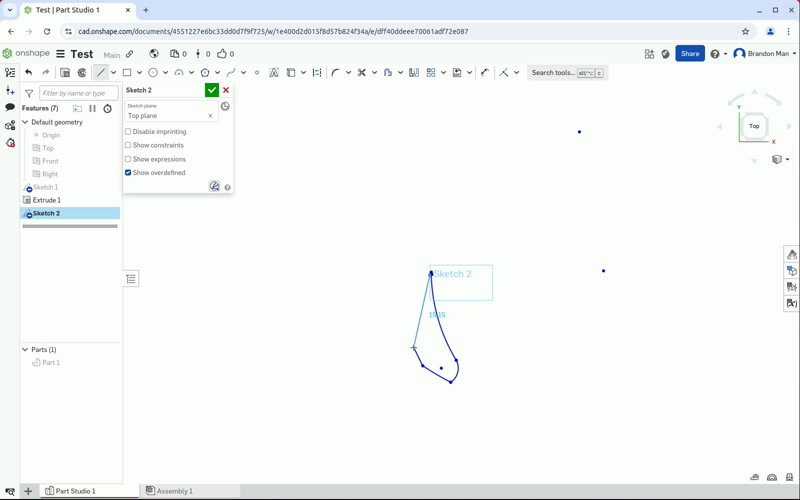
click(413, 347)
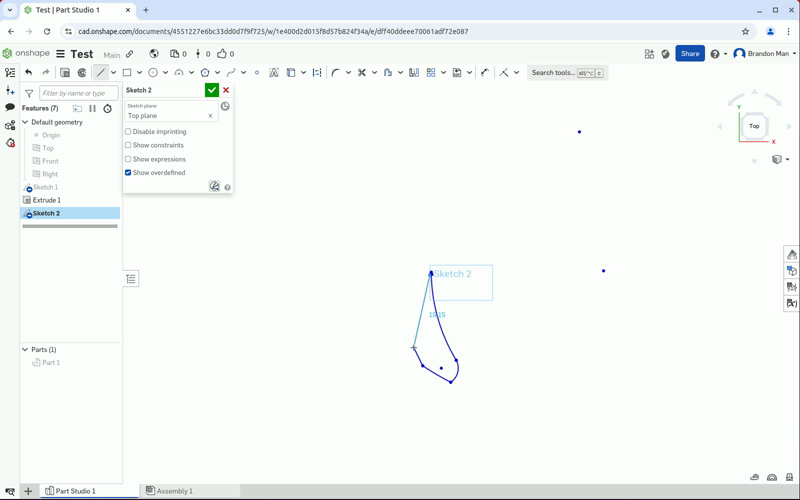
key(esc)
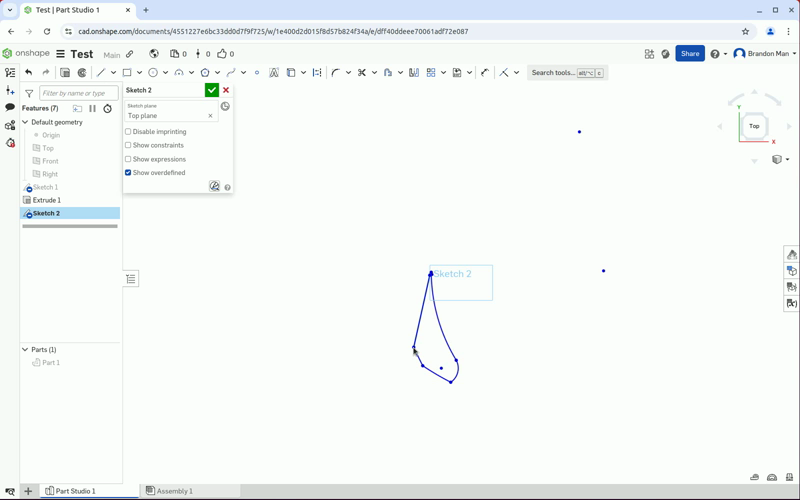
key(c)
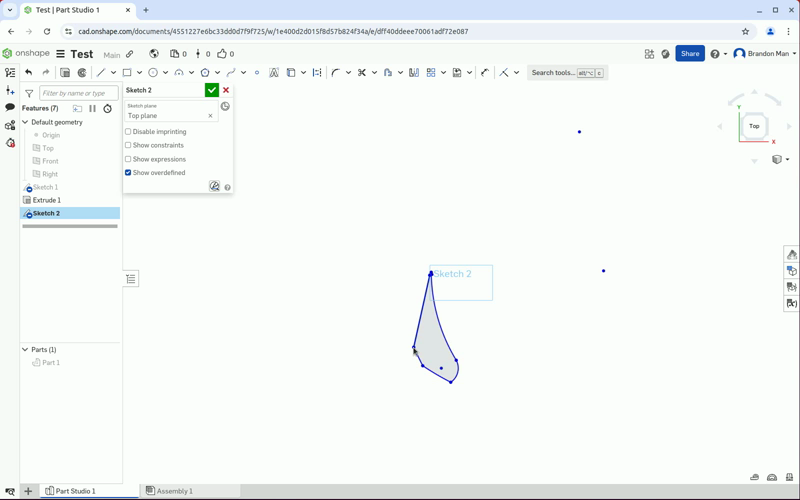
key_down(shift)
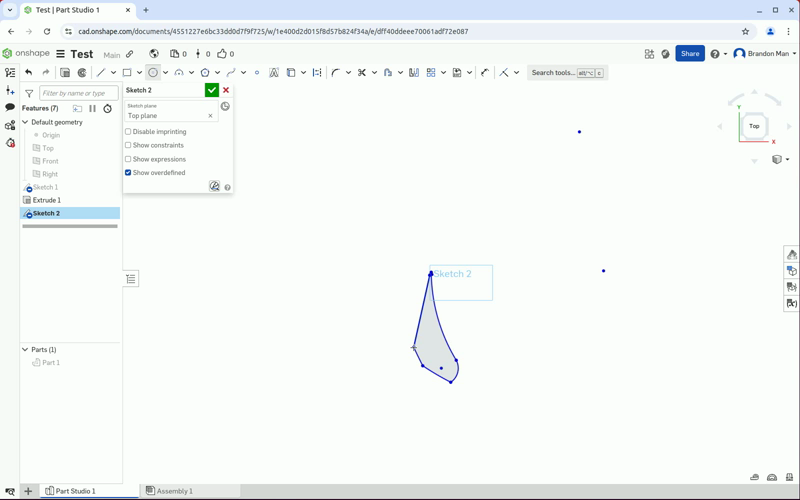
mouse_move(441, 368)
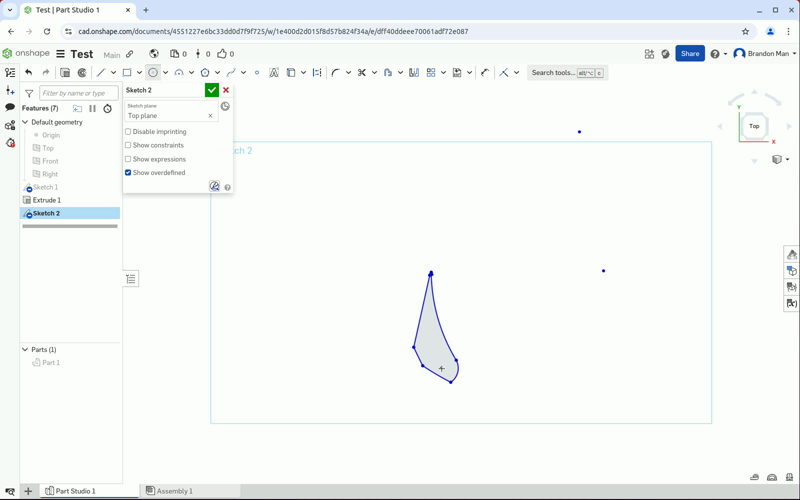
click(441, 368)
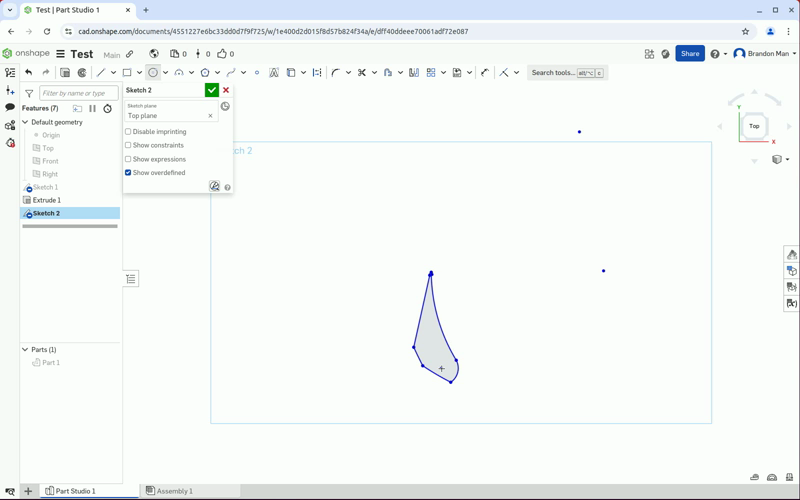
key_up(shift)
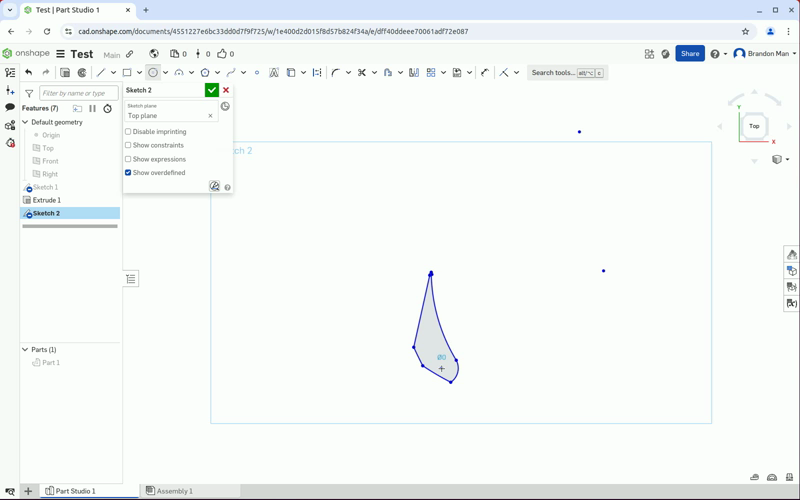
mouse_move(449, 368)
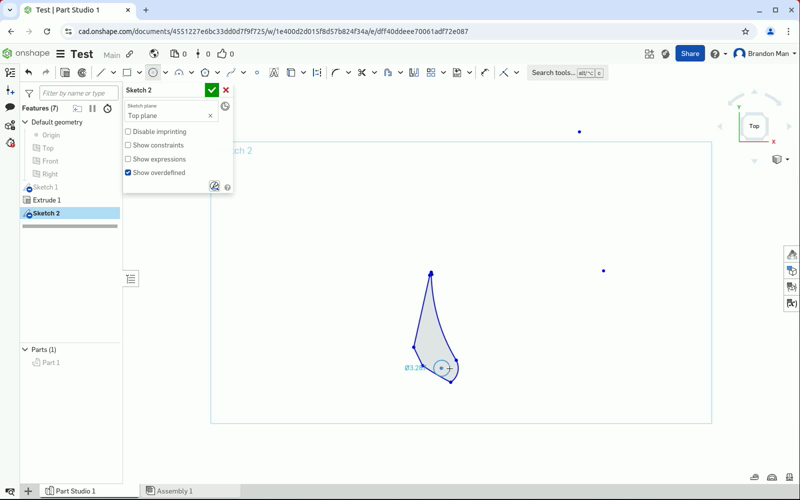
click(449, 368)
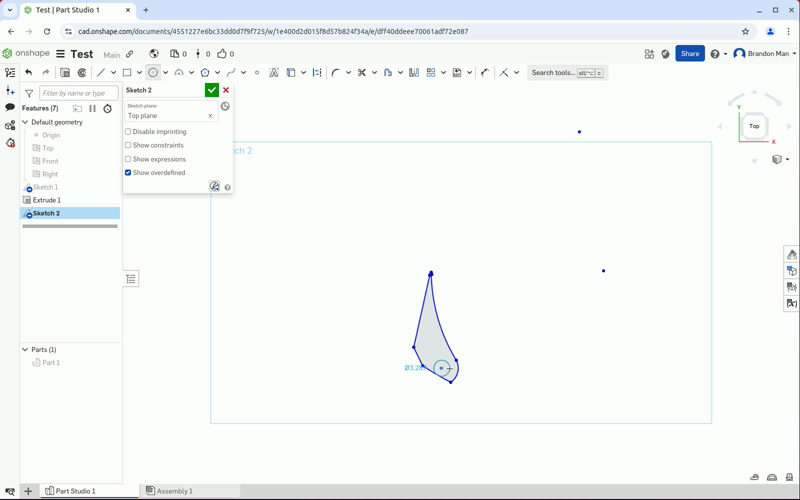
key(esc)
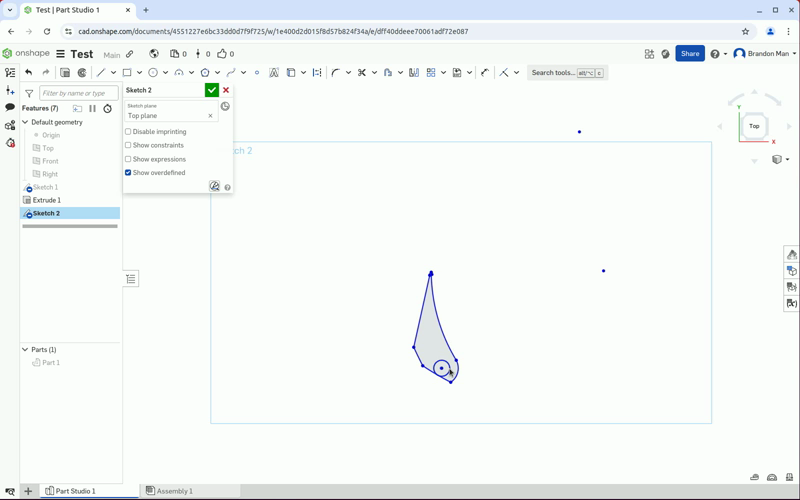
mouse_move(428, 294)
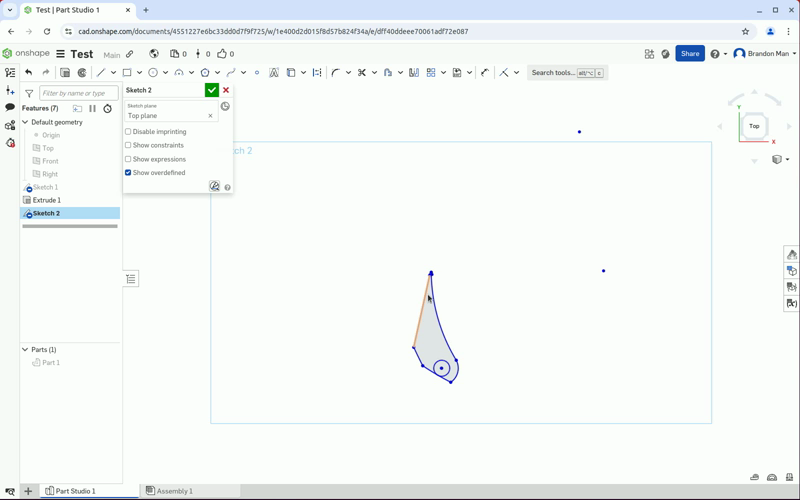
click(428, 294)
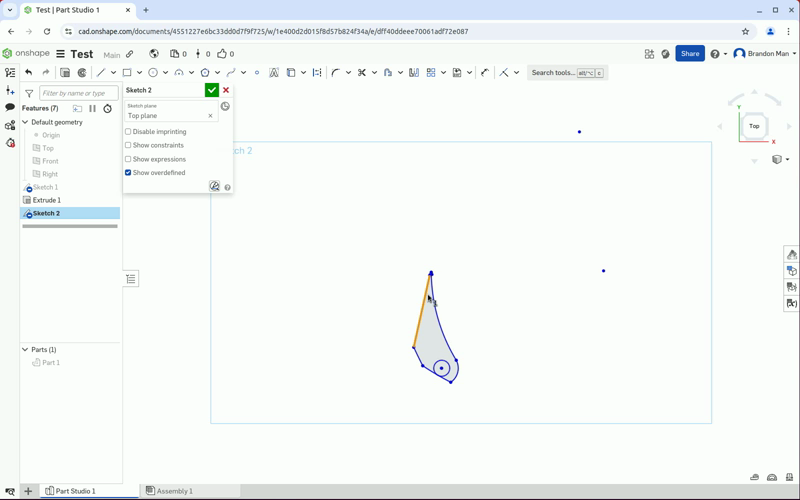
mouse_move(73, 352)
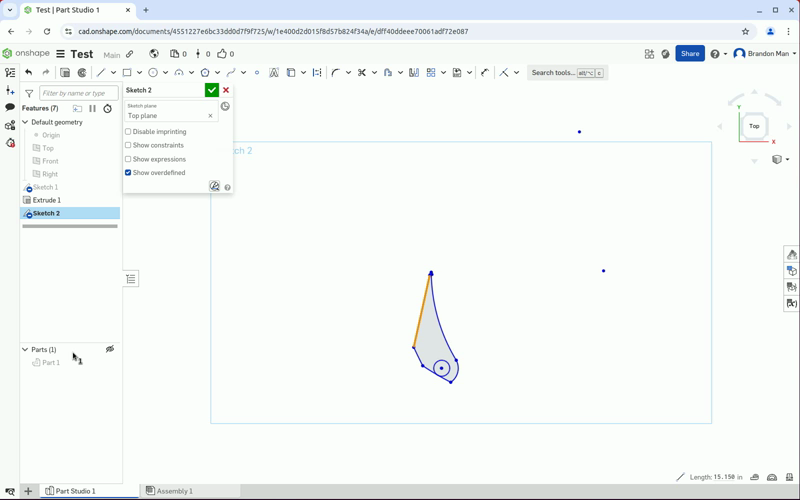
key(shift+y)
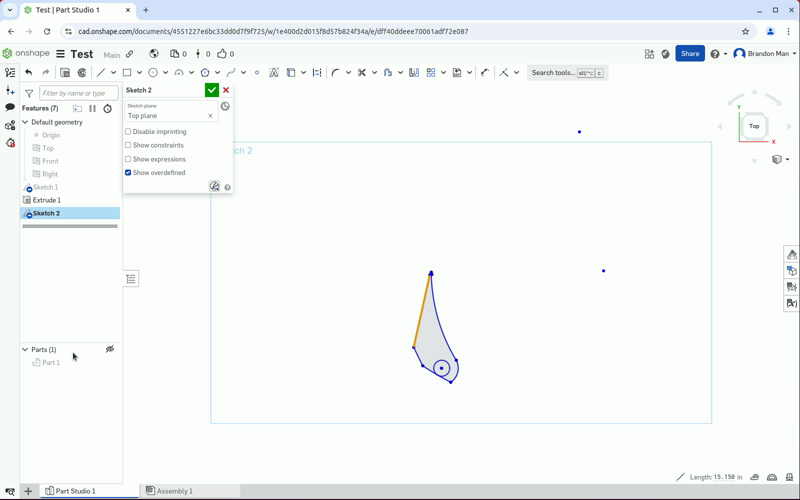
key(shift+e)
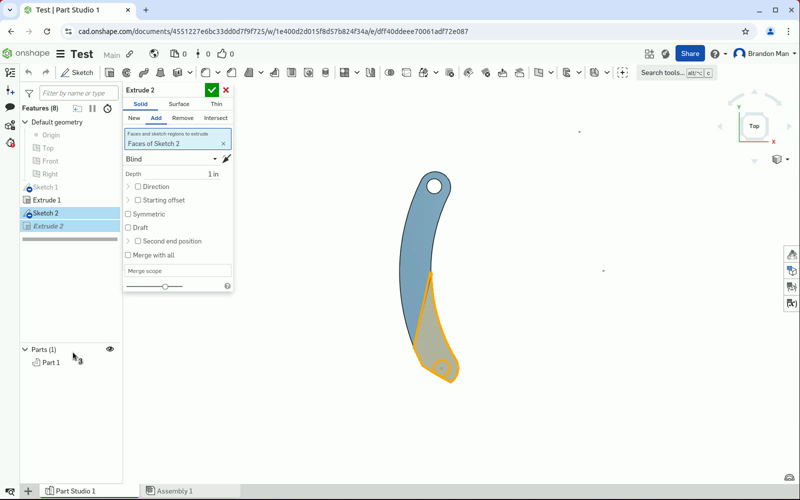
mouse_move(143, 106)
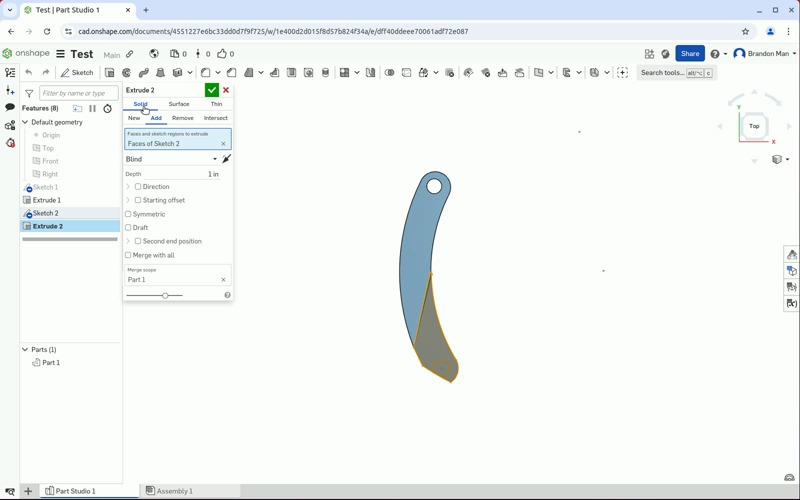
click(143, 106)
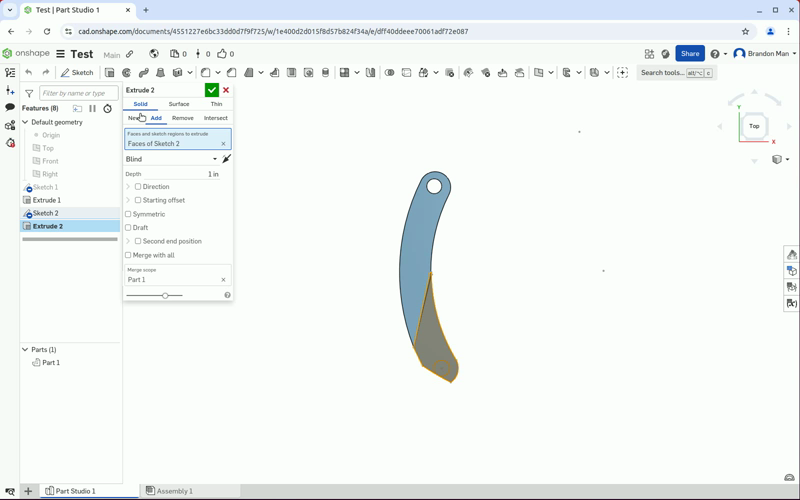
mouse_move(137, 120)
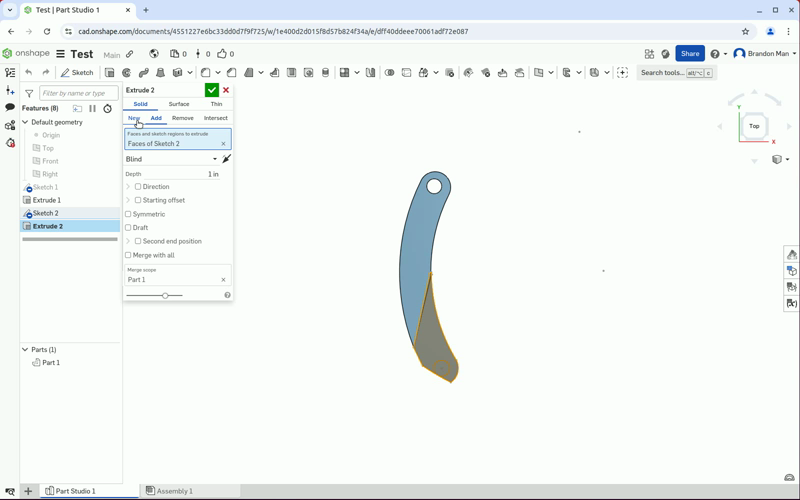
click(137, 120)
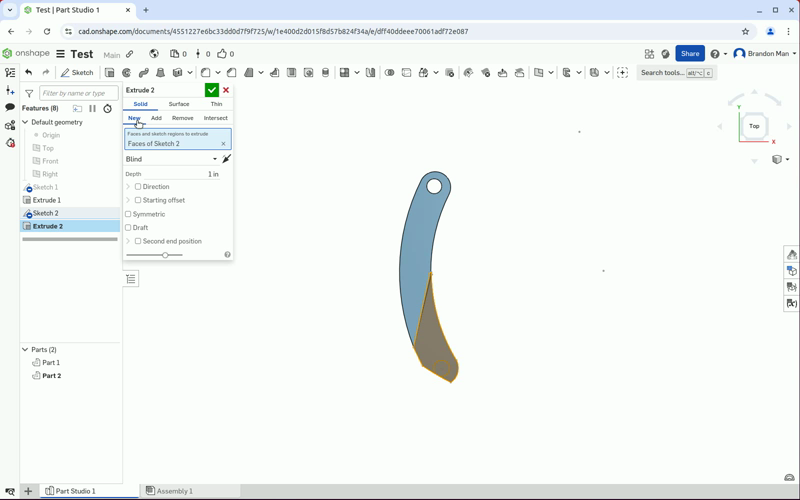
key(tab, 4)
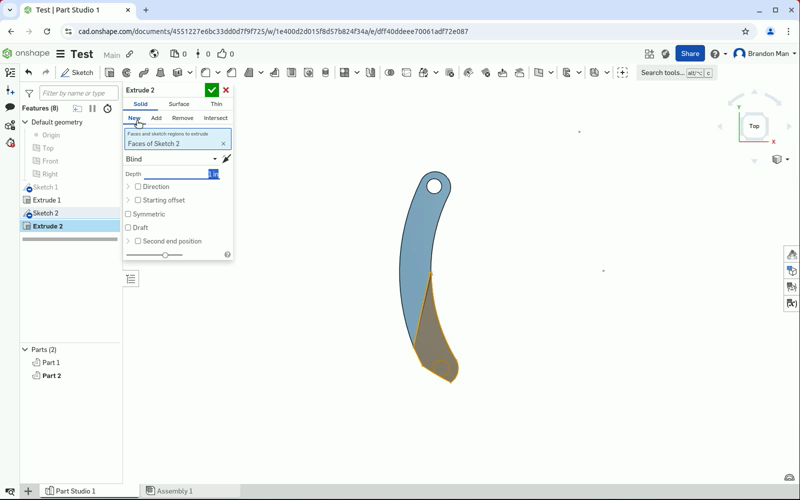
text(1.685)
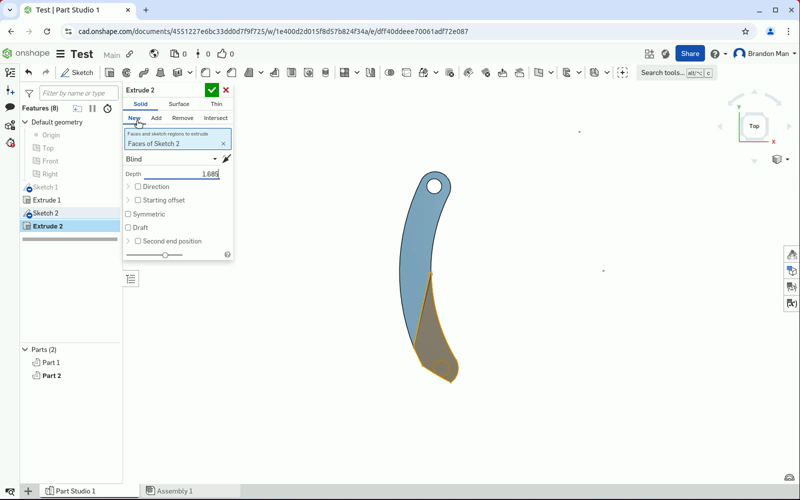
key(enter)
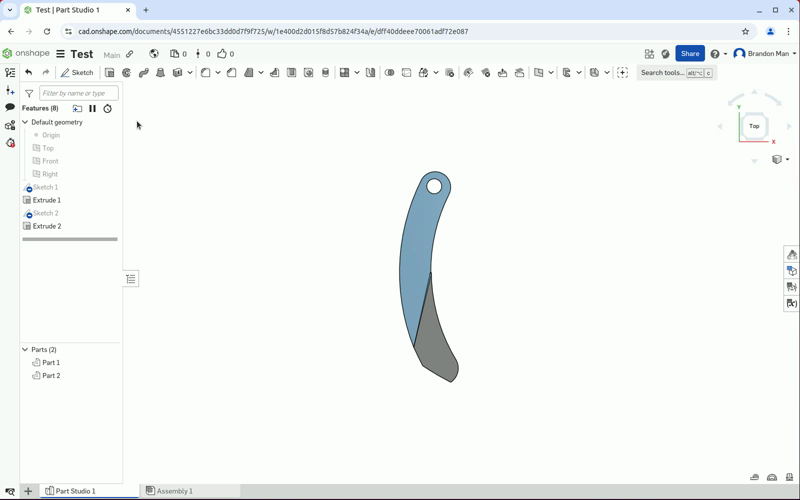
key(shift+h)
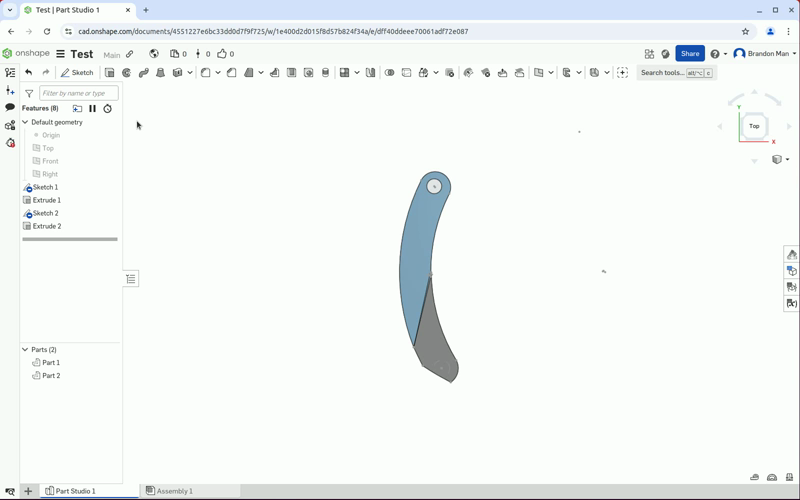
key(shift+h)
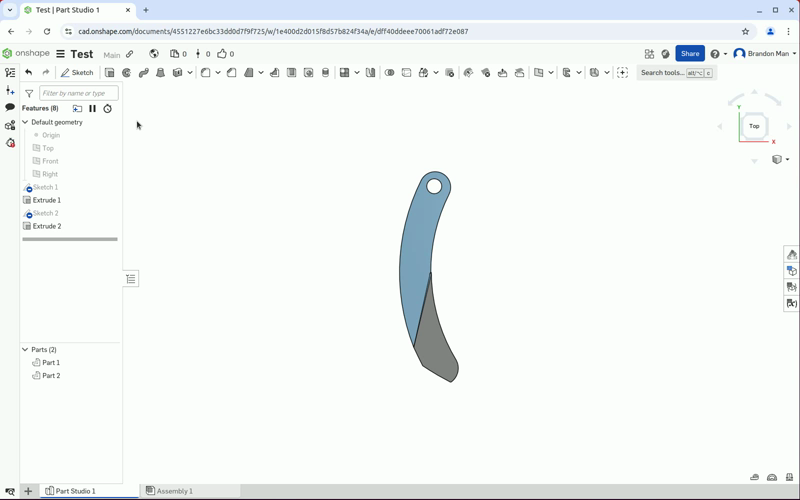
mouse_move(73, 189)
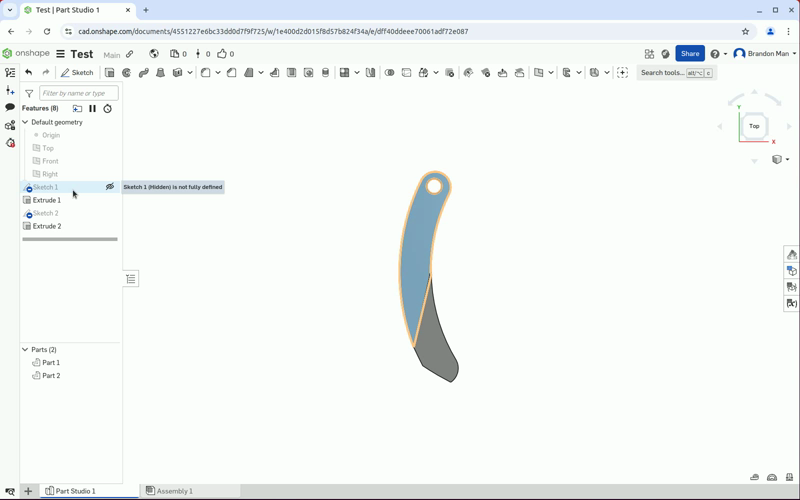
click(73, 189)
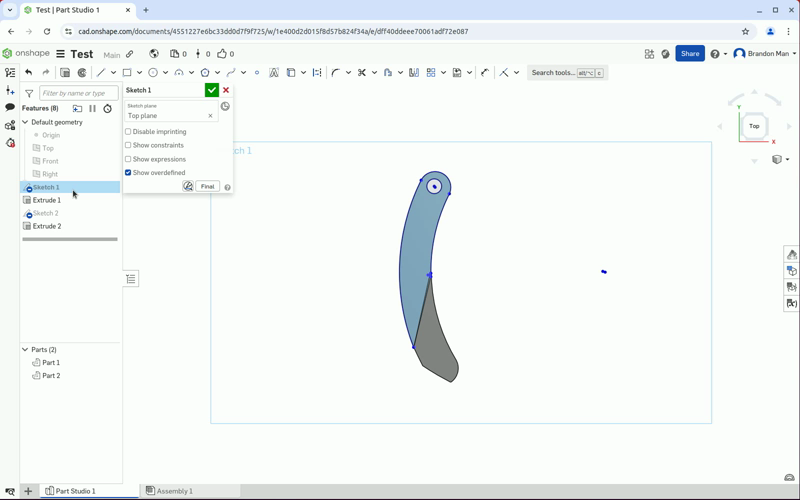
mouse_move(229, 92)
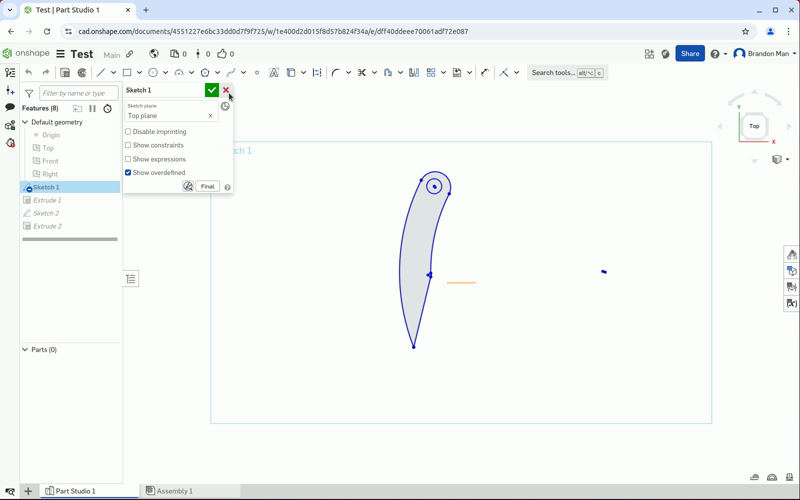
click(229, 92)
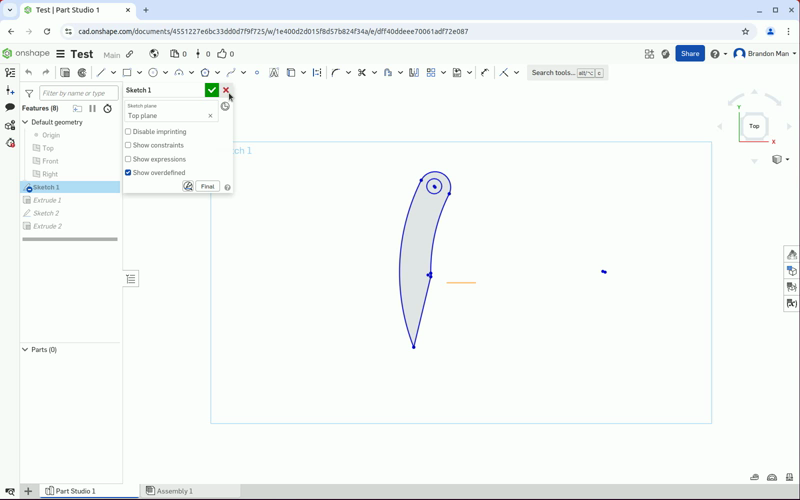
key(shift+s)
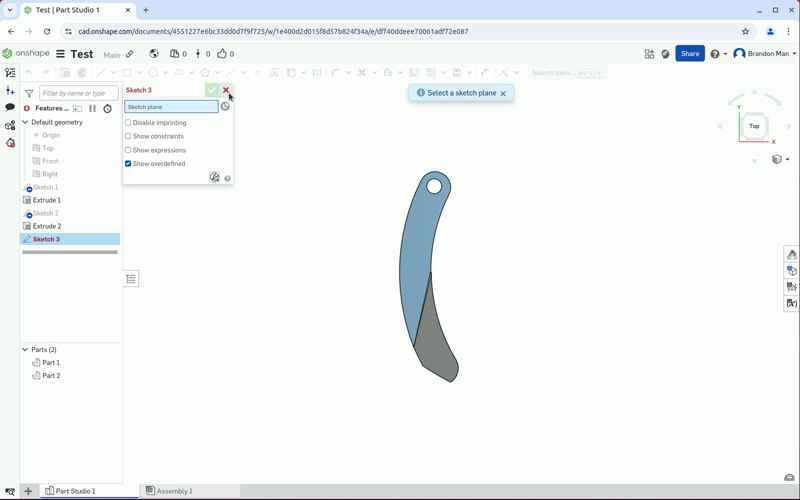
mouse_move(73, 150)
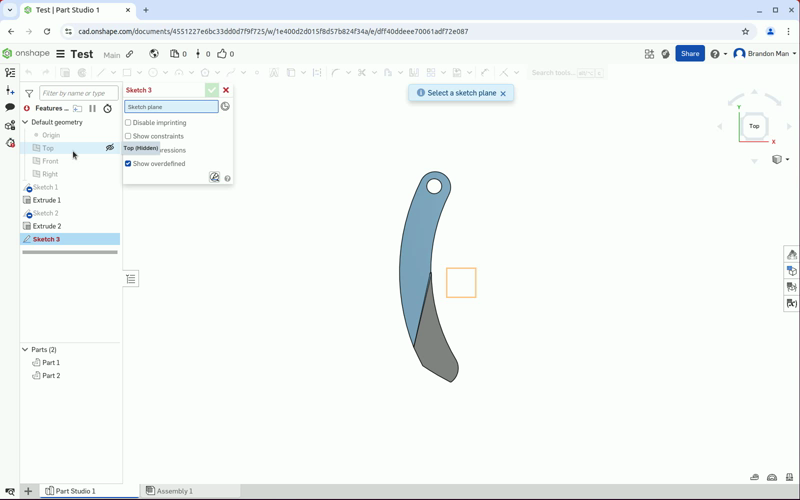
click(73, 150)
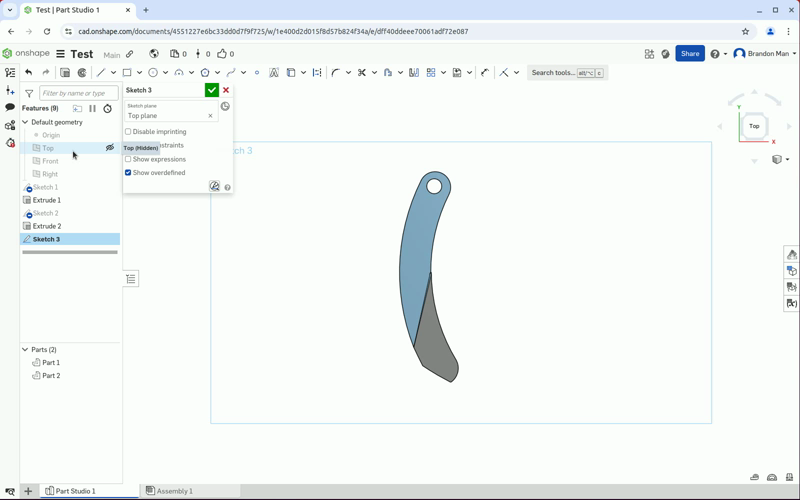
mouse_move(73, 352)
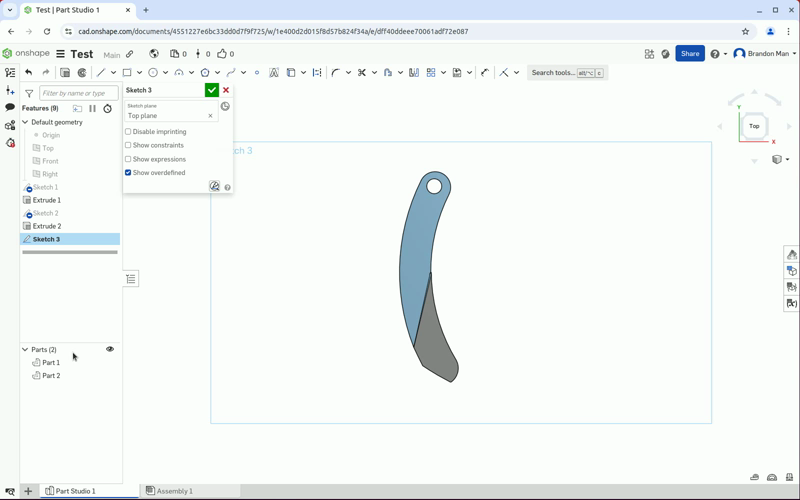
key(y)
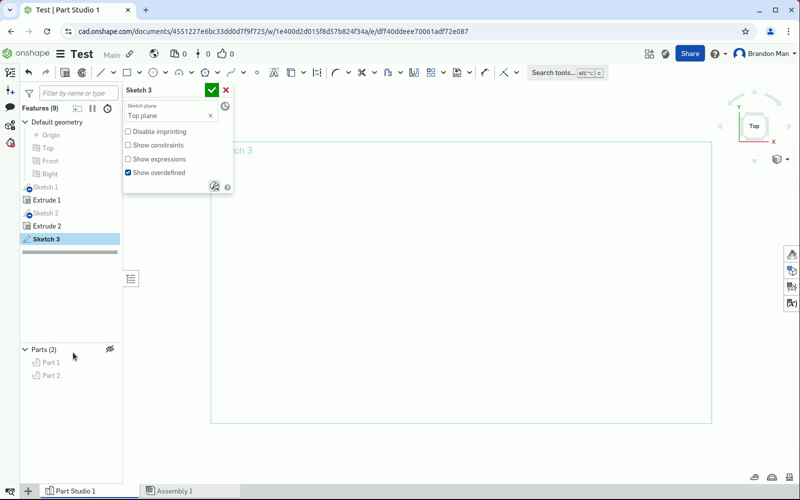
key(a)
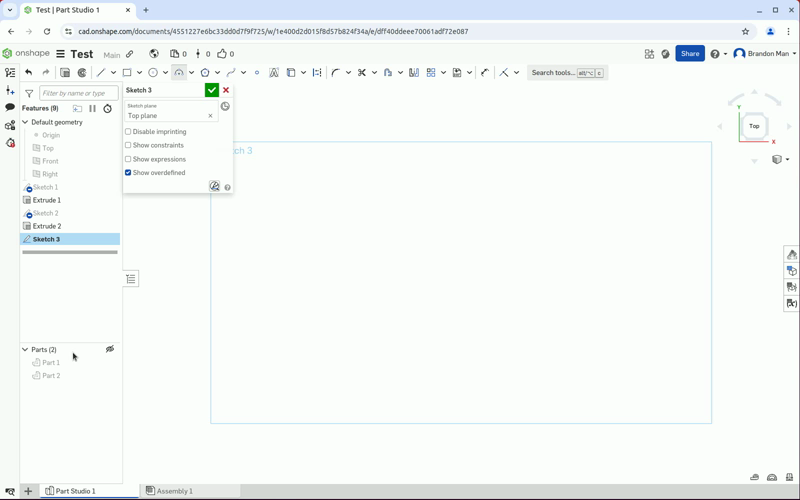
key_down(shift)
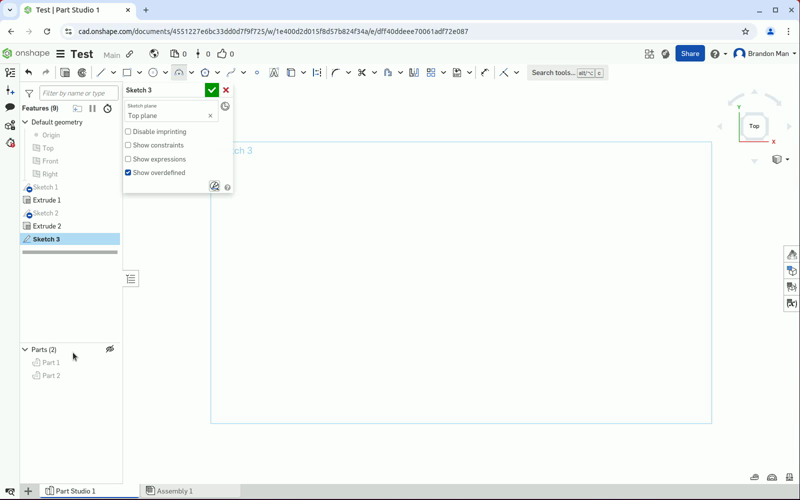
mouse_move(422, 365)
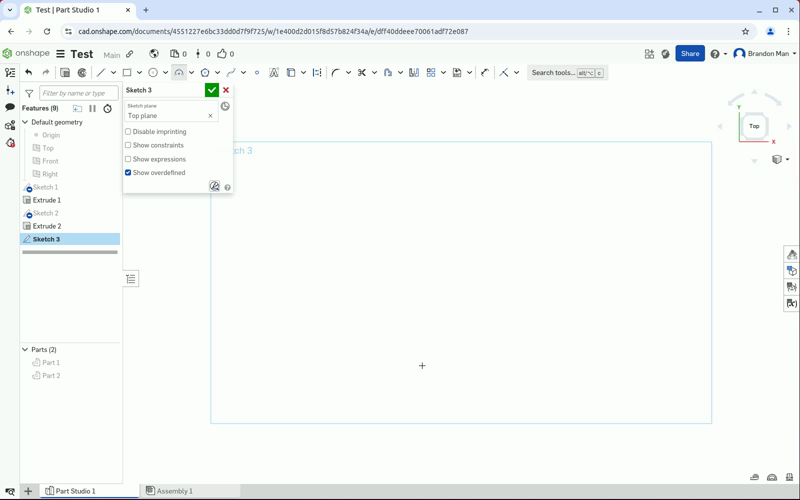
click(422, 365)
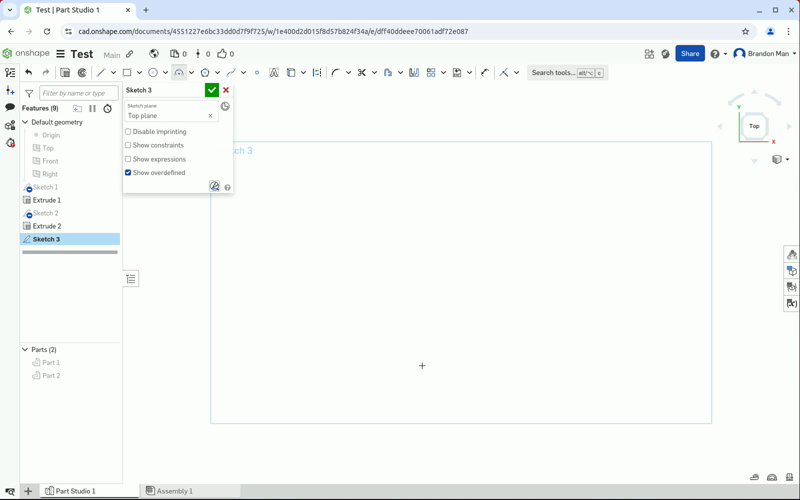
key_up(shift)
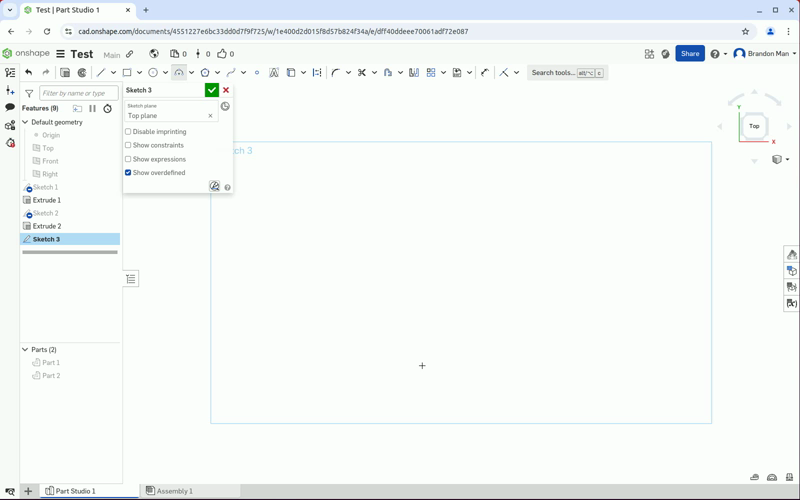
key_down(shift)
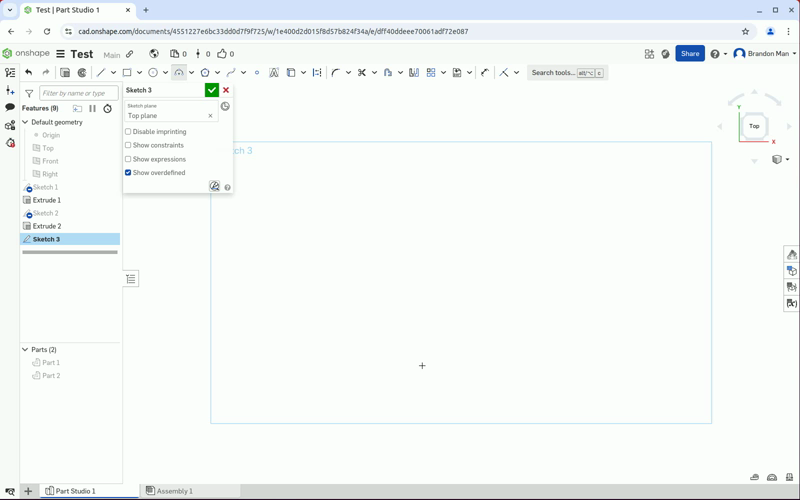
mouse_move(428, 375)
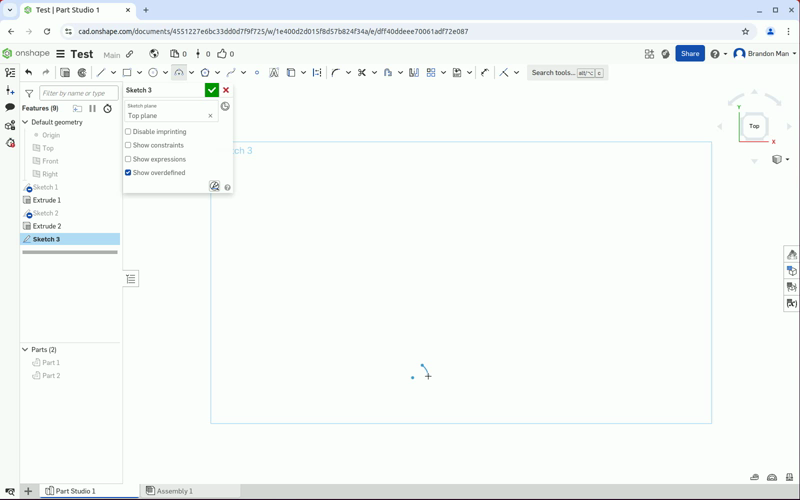
click(428, 375)
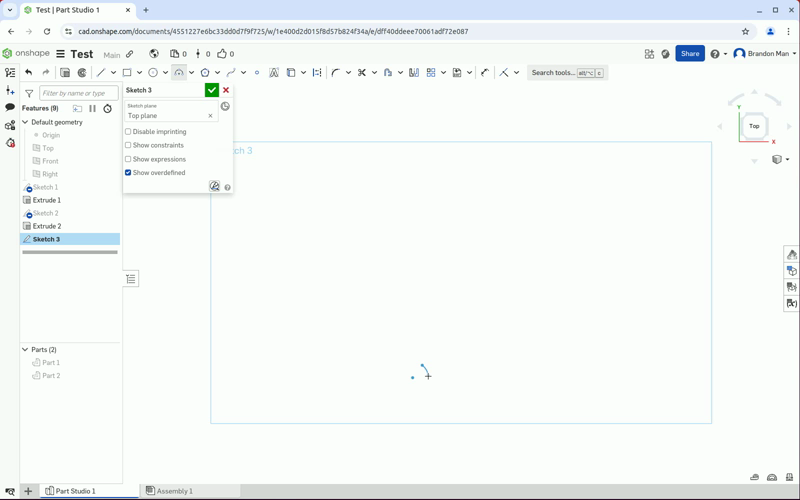
mouse_move(425, 370)
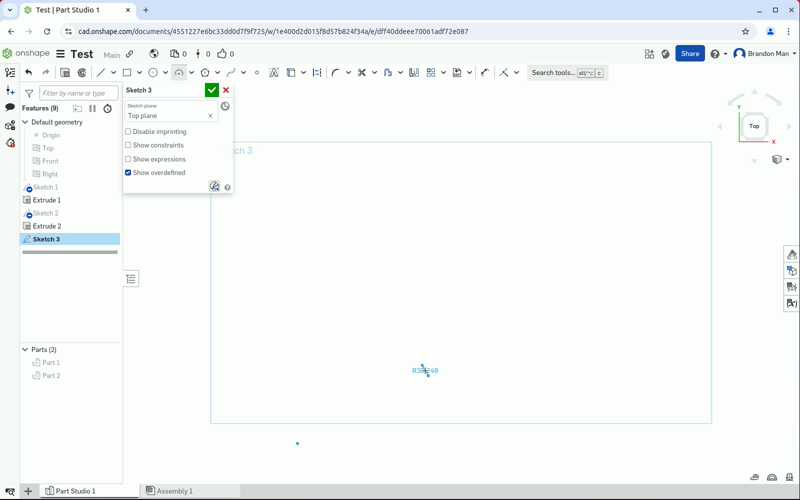
click(425, 370)
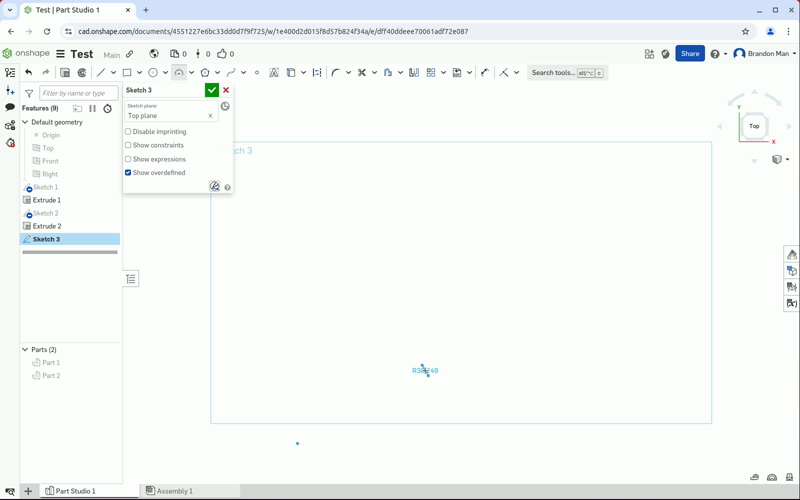
key_up(shift)
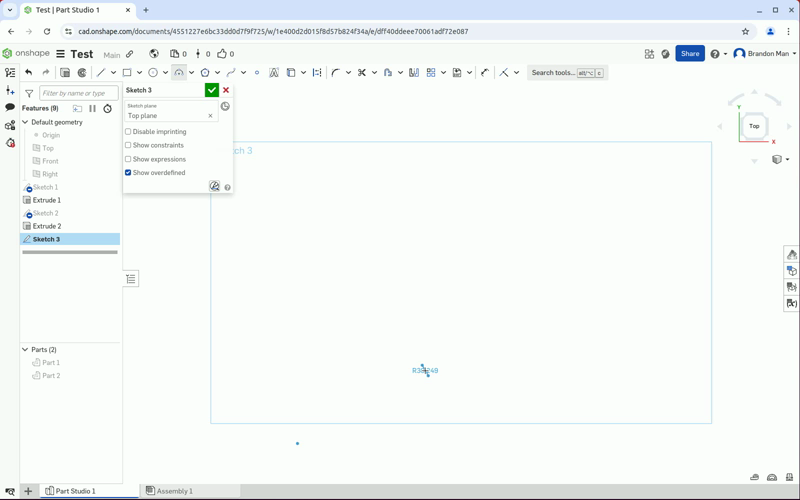
mouse_move(428, 375)
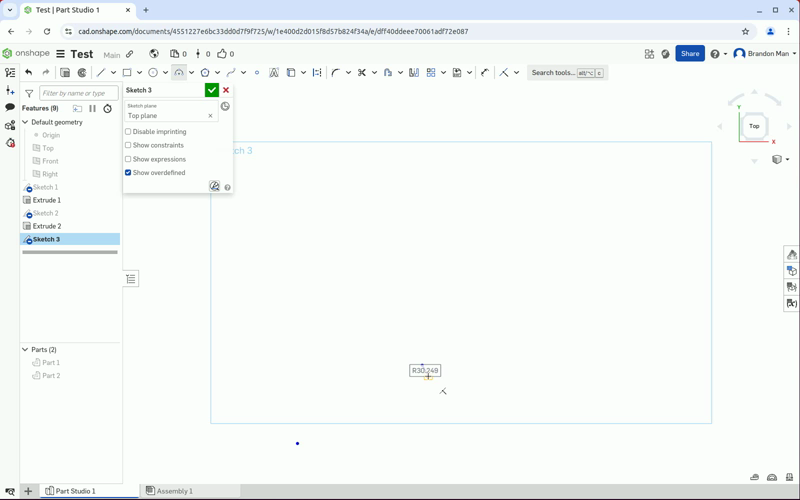
click(428, 375)
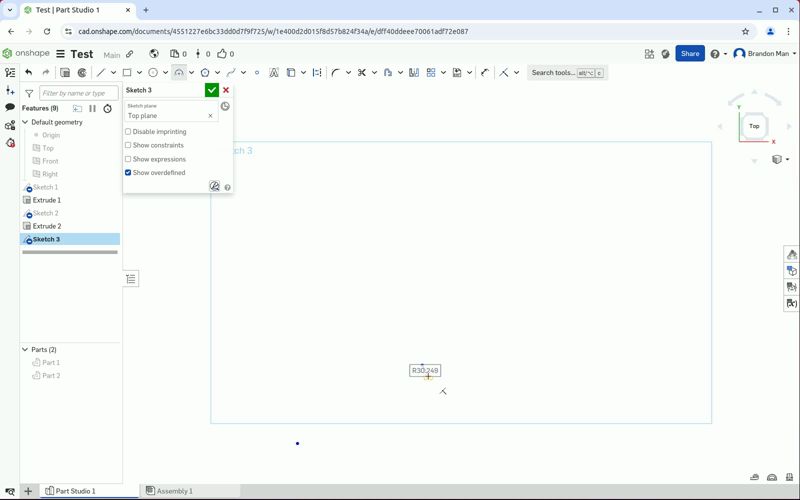
key_down(shift)
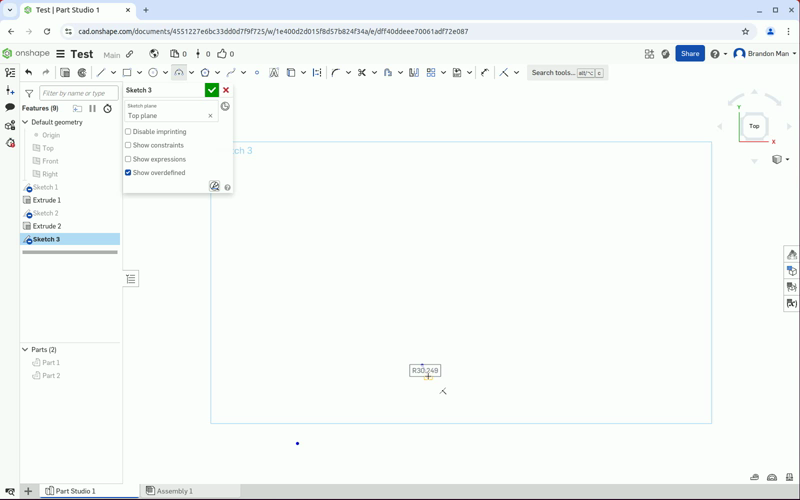
mouse_move(450, 381)
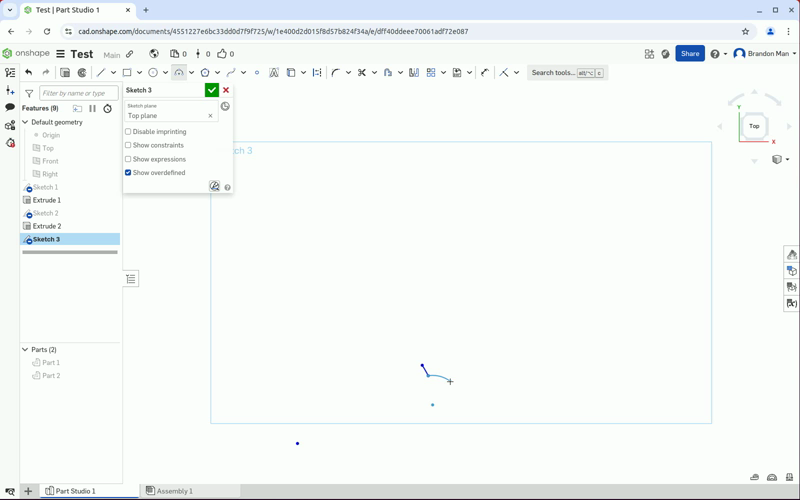
click(450, 381)
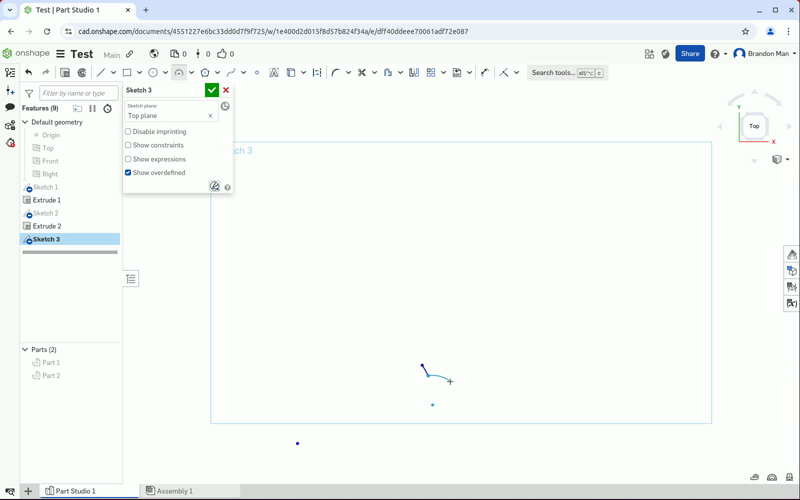
mouse_move(437, 382)
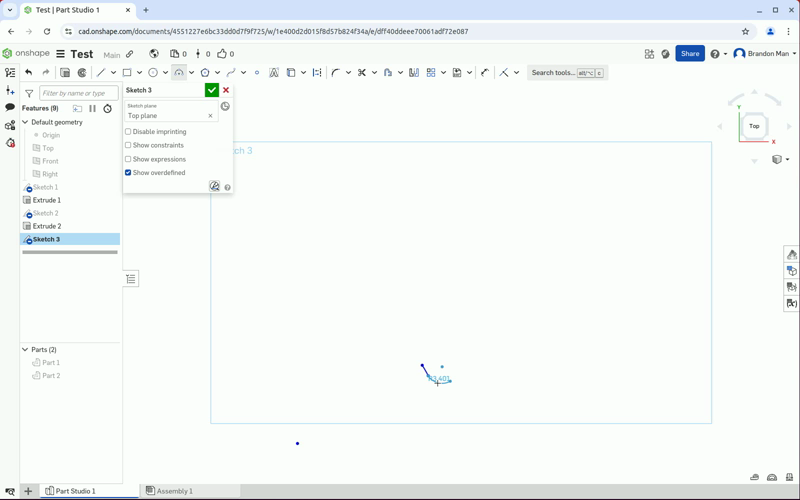
click(437, 382)
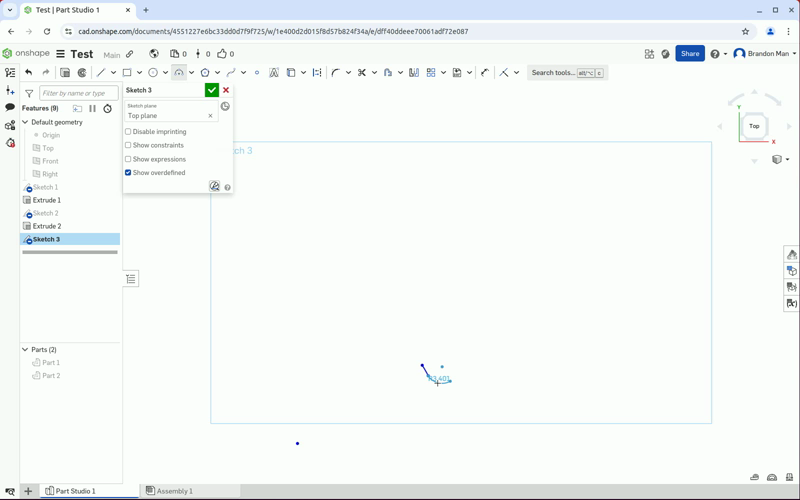
key_up(shift)
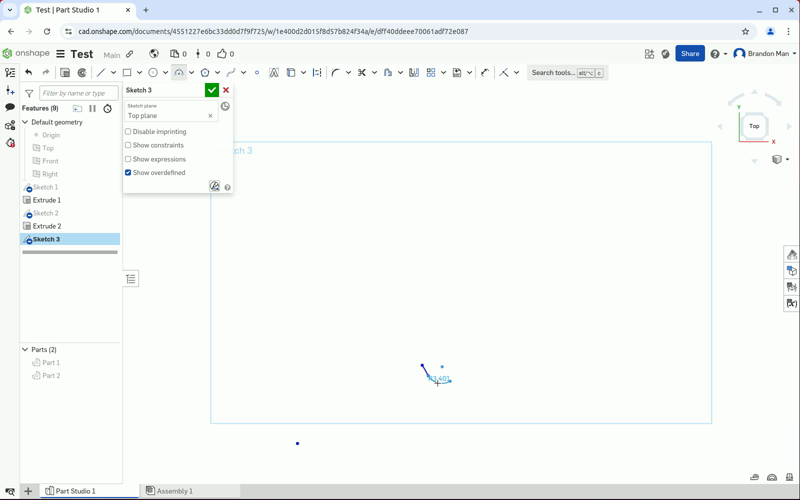
mouse_move(450, 381)
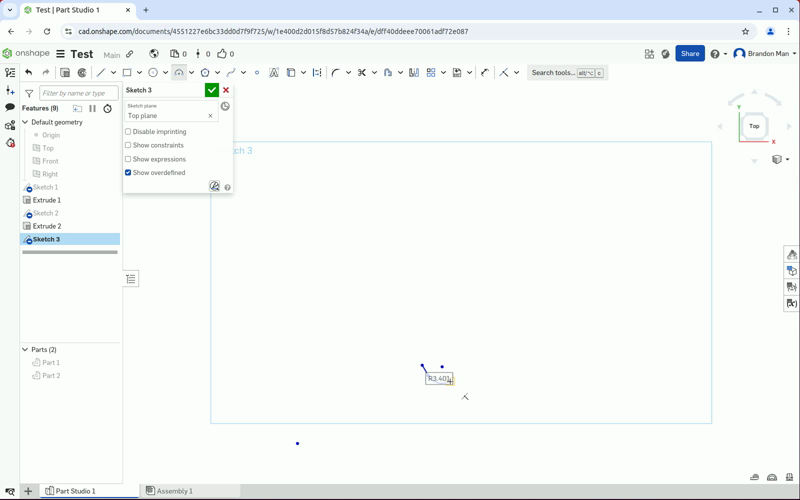
click(450, 381)
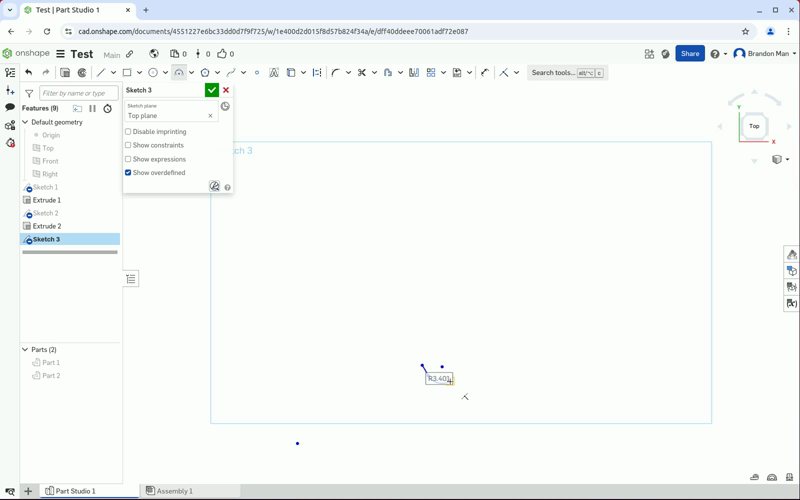
mouse_move(422, 365)
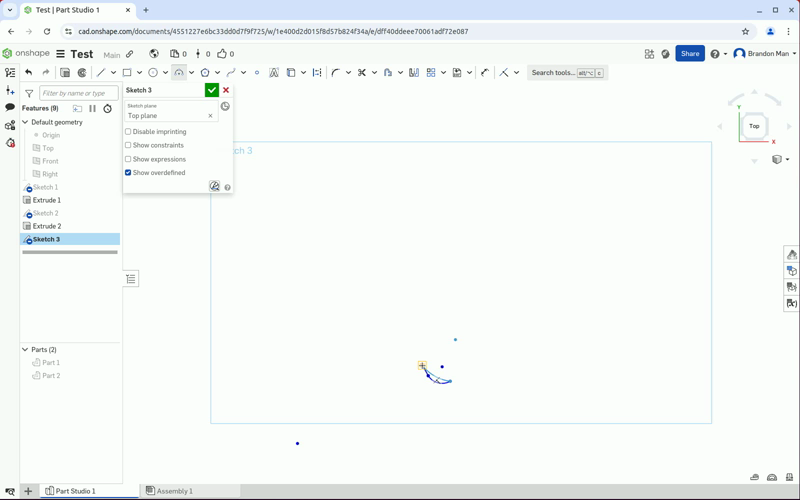
click(422, 365)
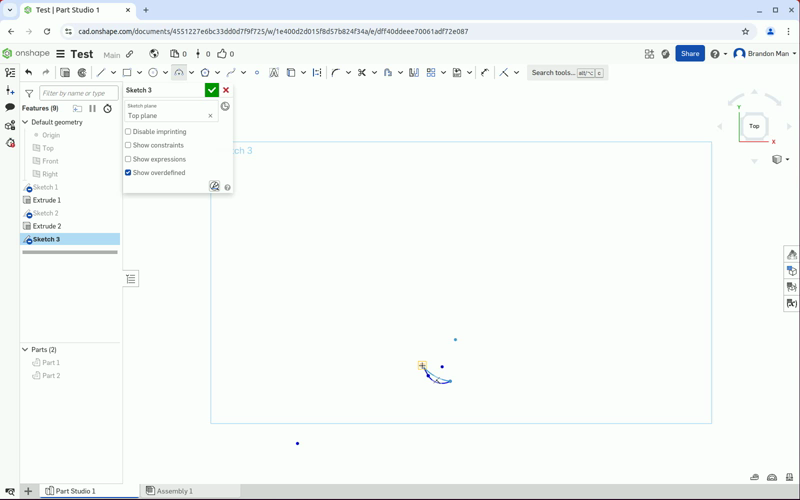
key_down(shift)
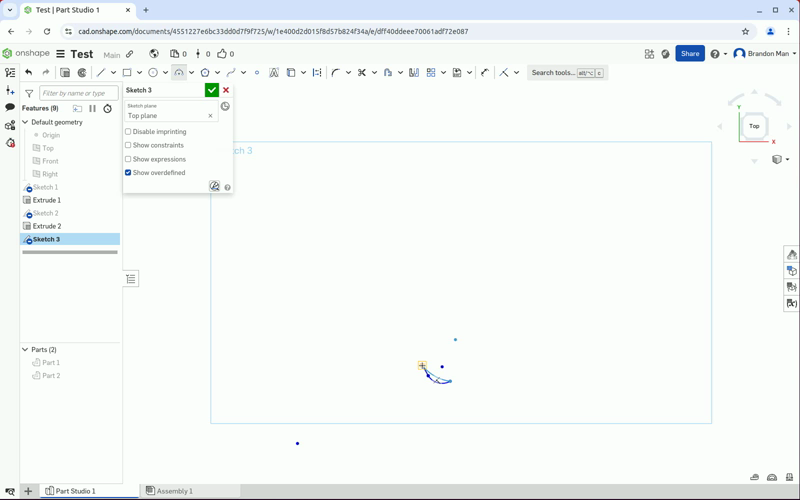
mouse_move(435, 373)
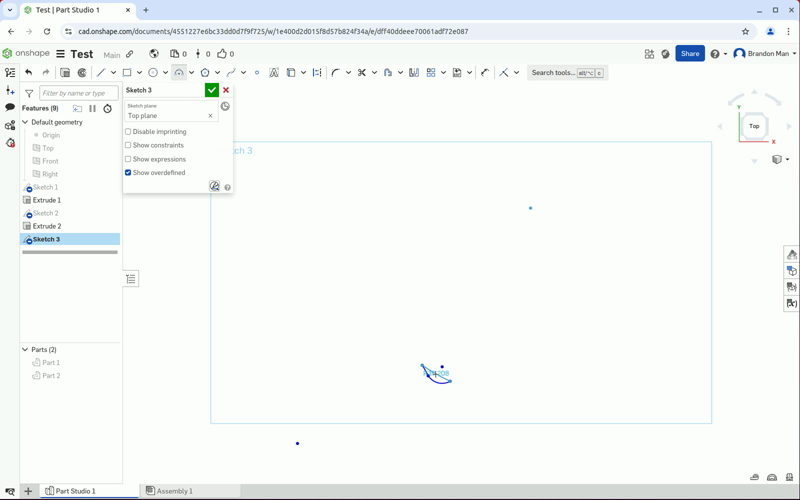
click(435, 373)
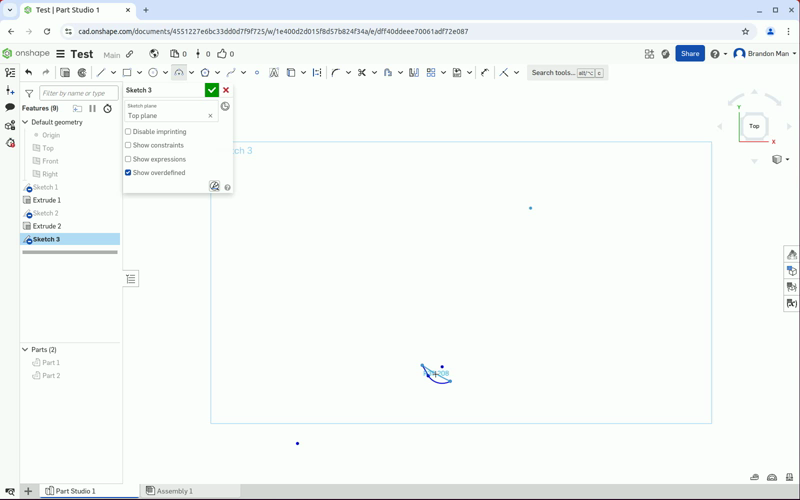
key_up(shift)
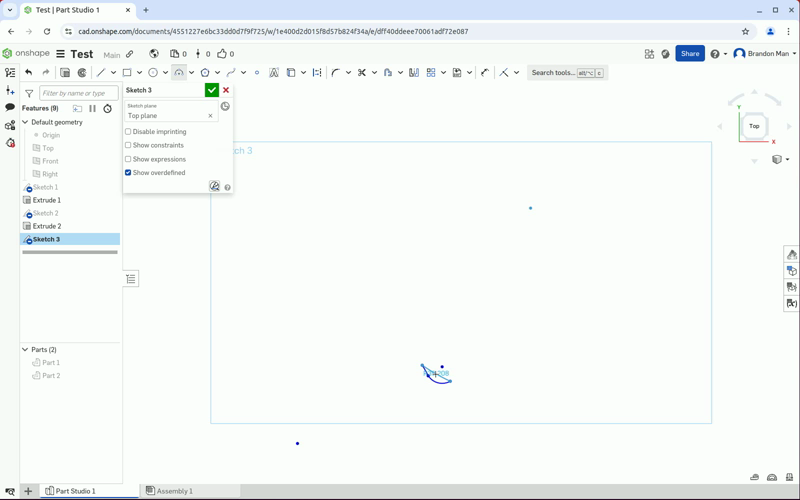
key(esc)
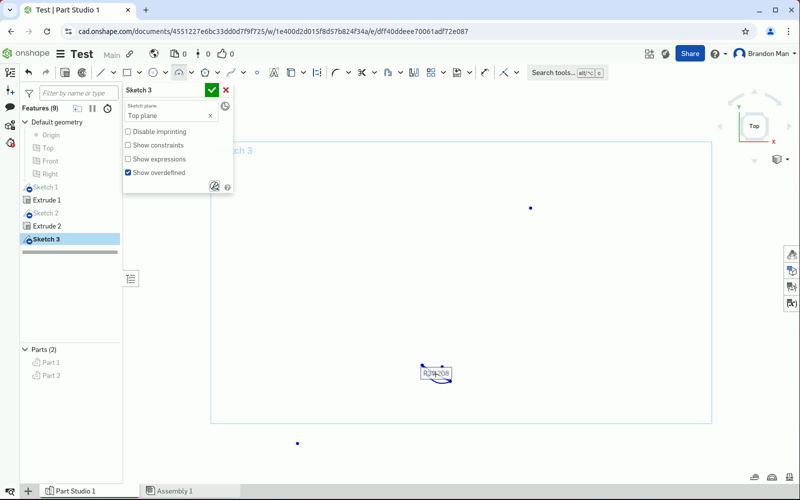
mouse_move(447, 380)
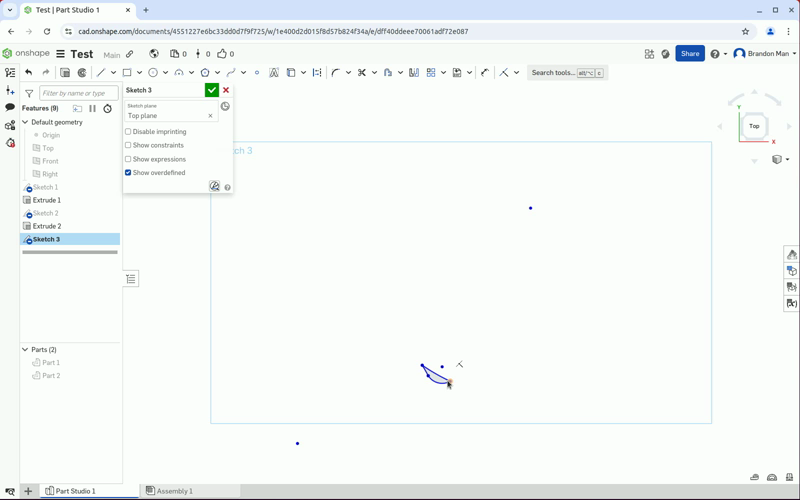
scroll(6)
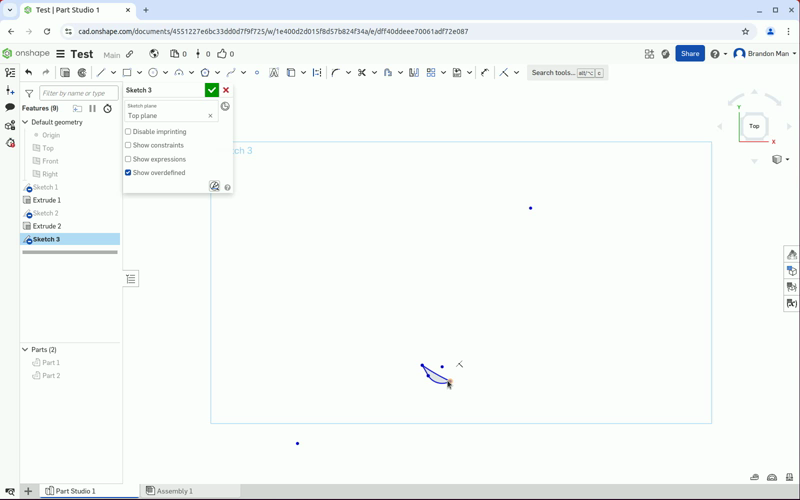
scroll(6)
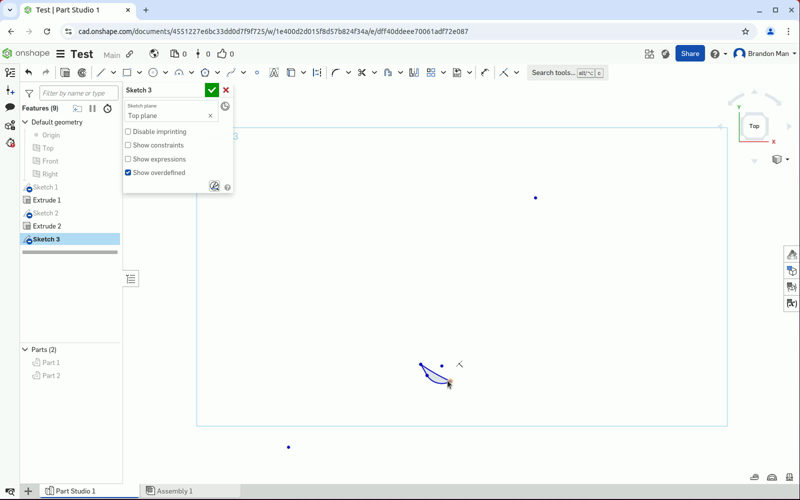
scroll(6)
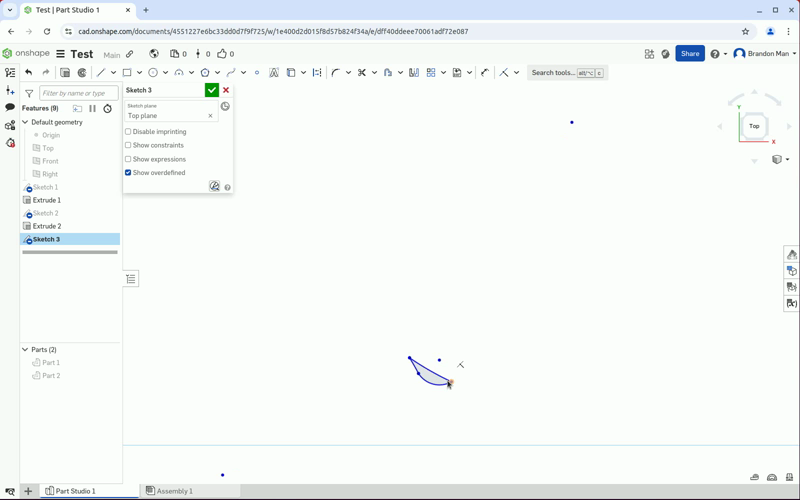
scroll(6)
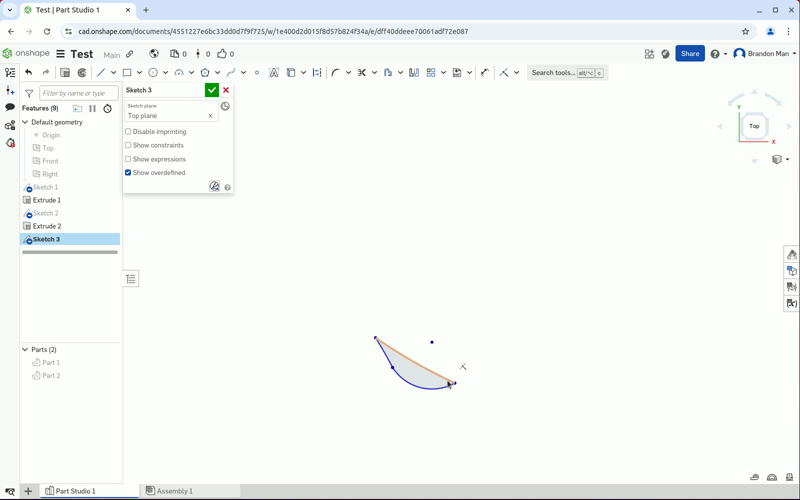
scroll(6)
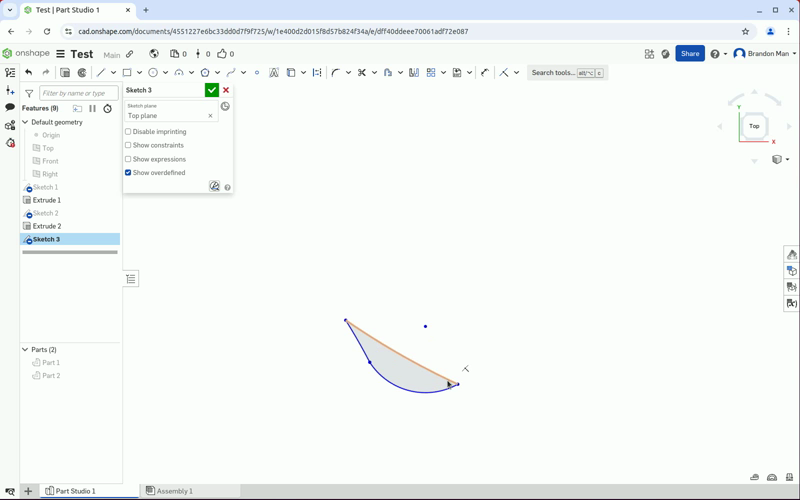
scroll(6)
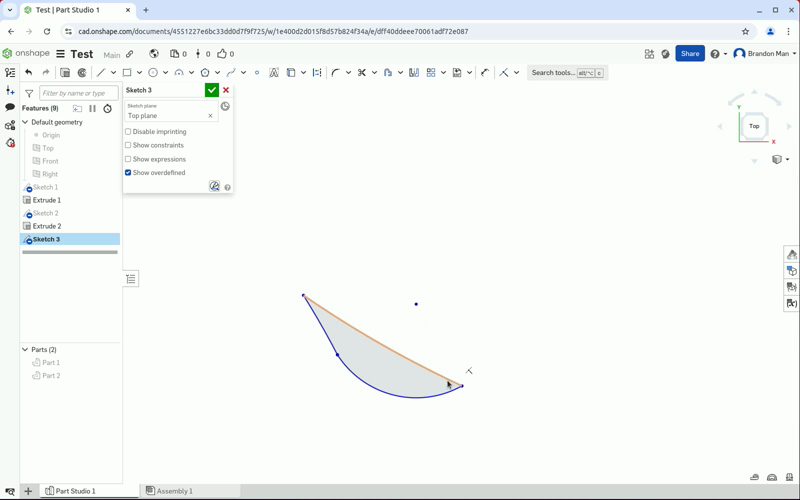
scroll(6)
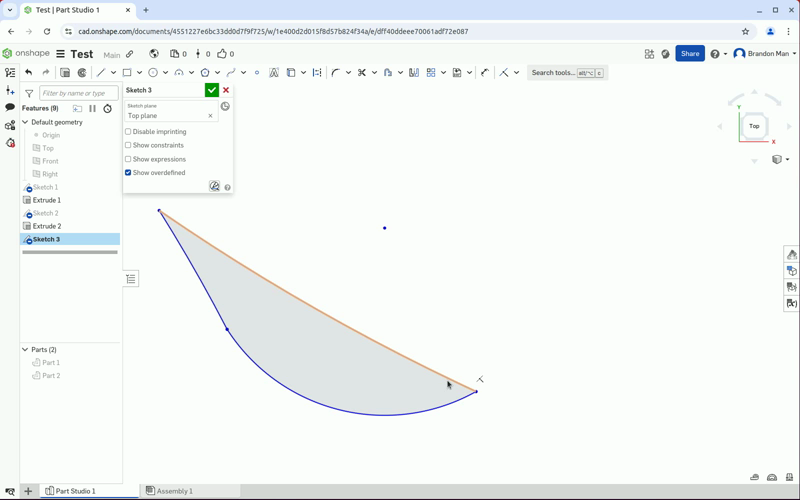
click(447, 380)
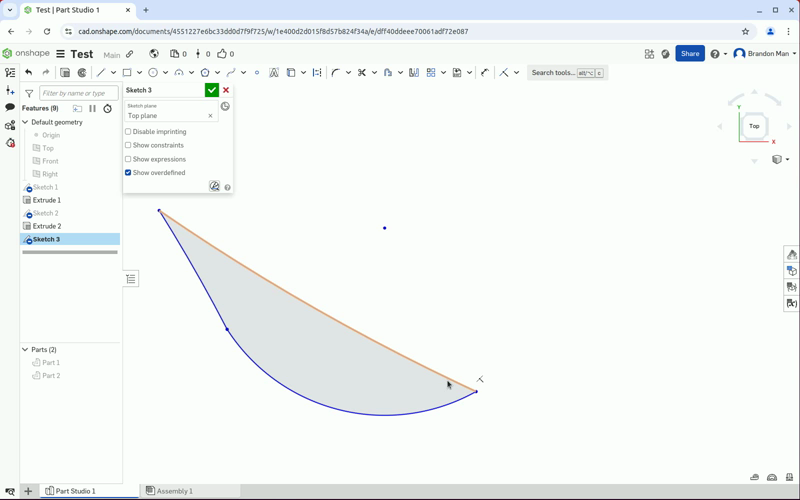
scroll(-6)
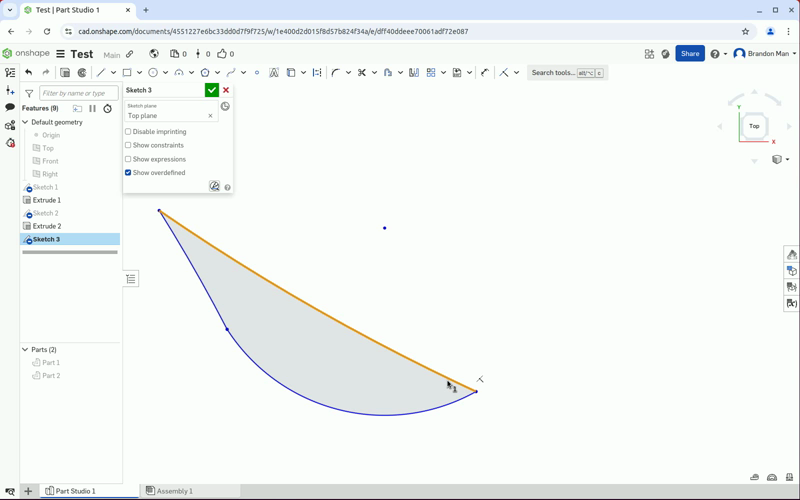
scroll(-6)
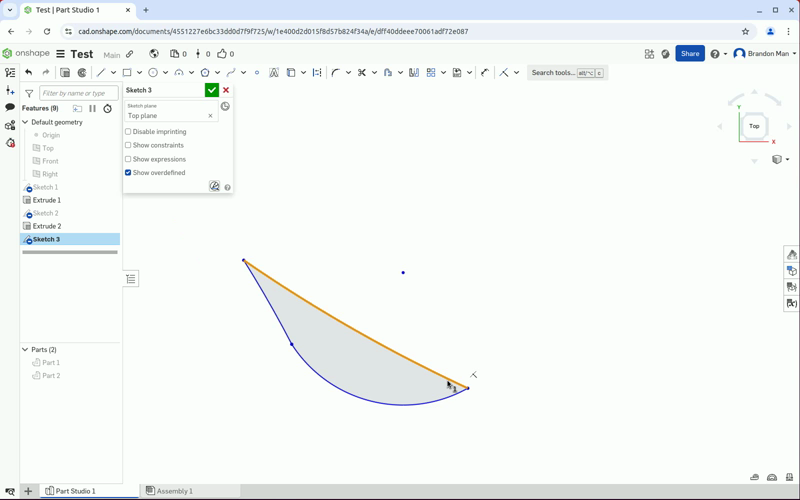
scroll(-6)
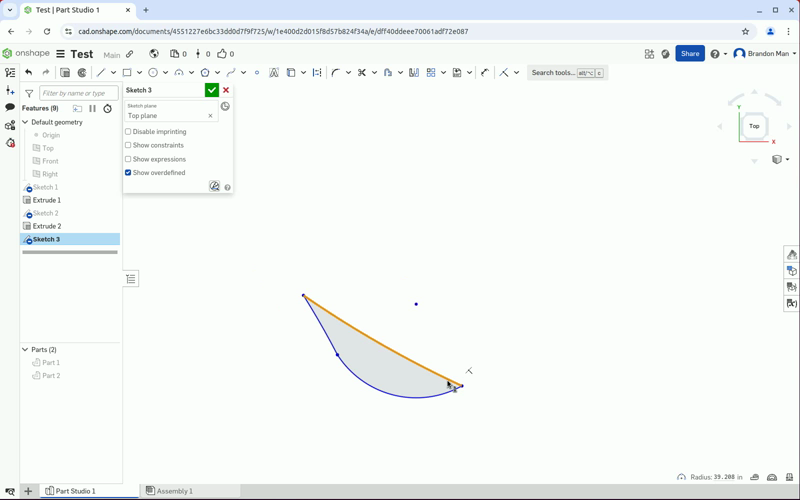
scroll(-6)
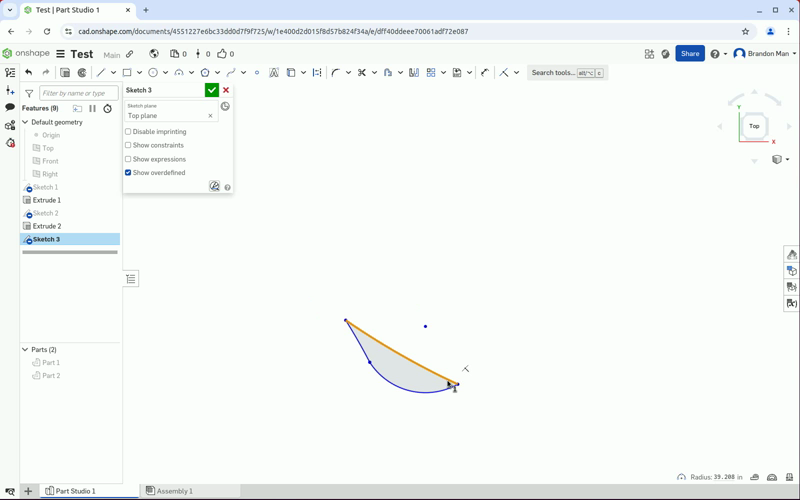
scroll(-6)
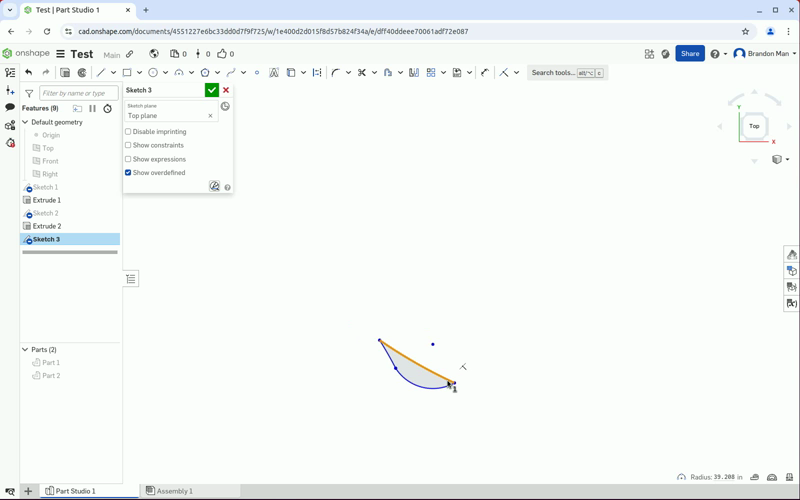
scroll(-6)
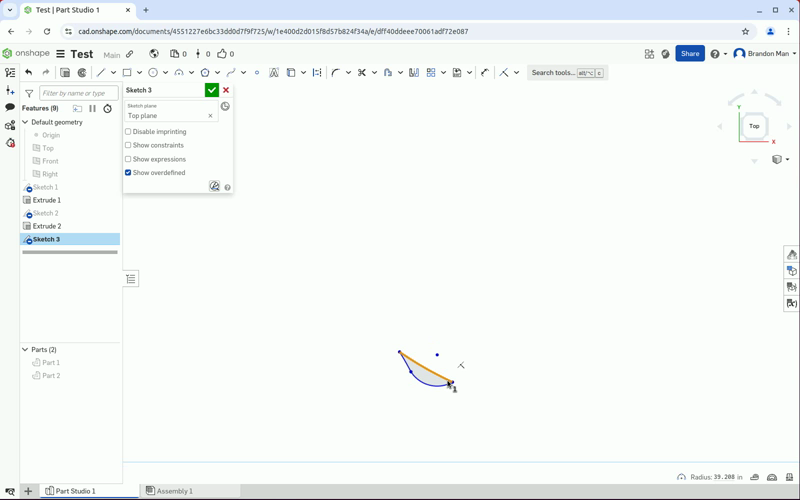
scroll(-6)
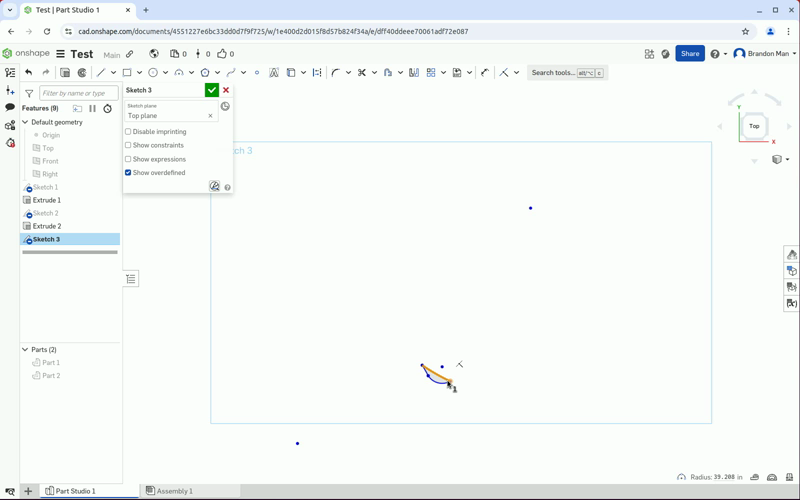
mouse_move(73, 352)
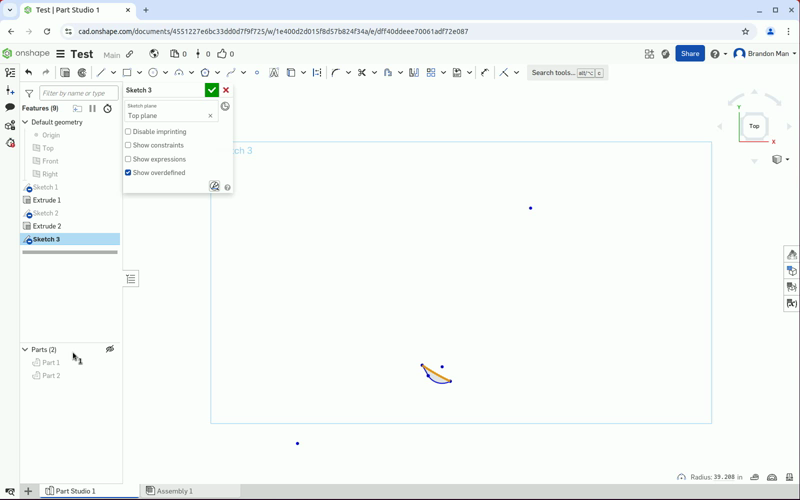
key(shift+y)
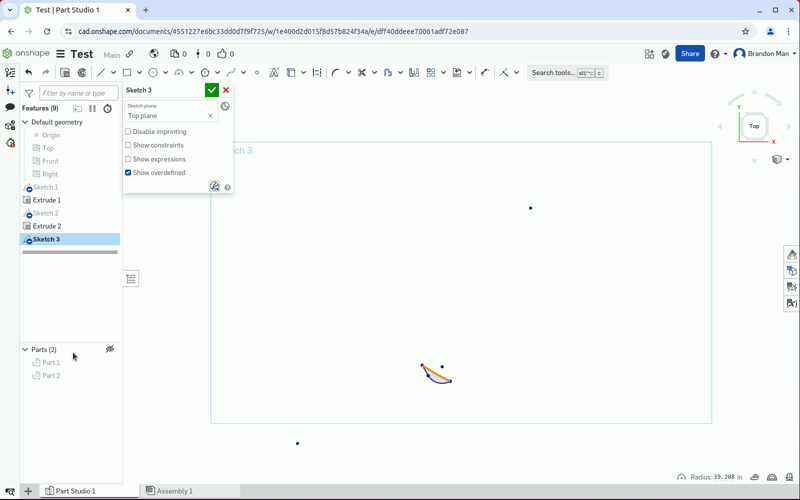
key(shift+e)
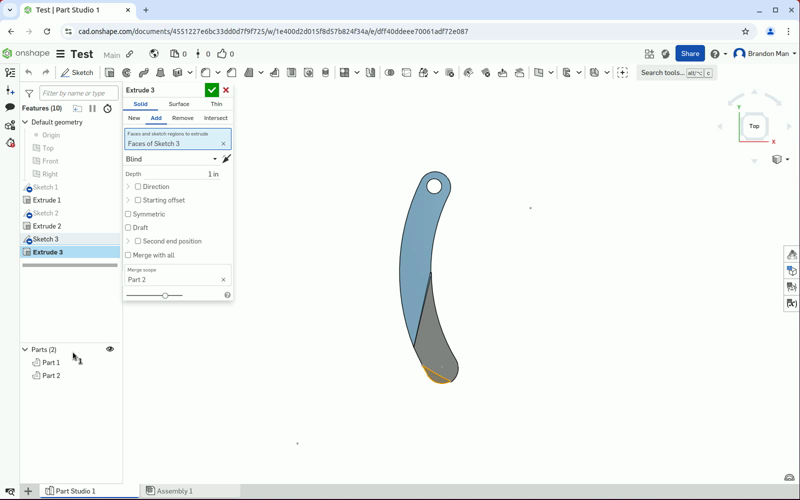
mouse_move(143, 106)
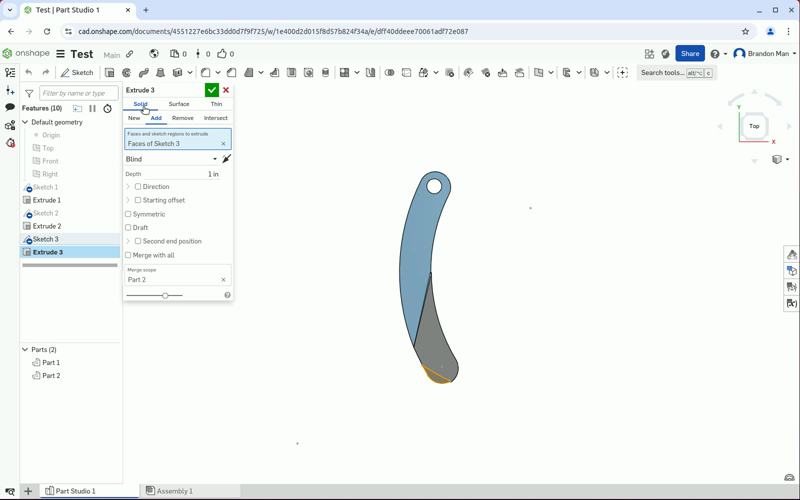
click(143, 106)
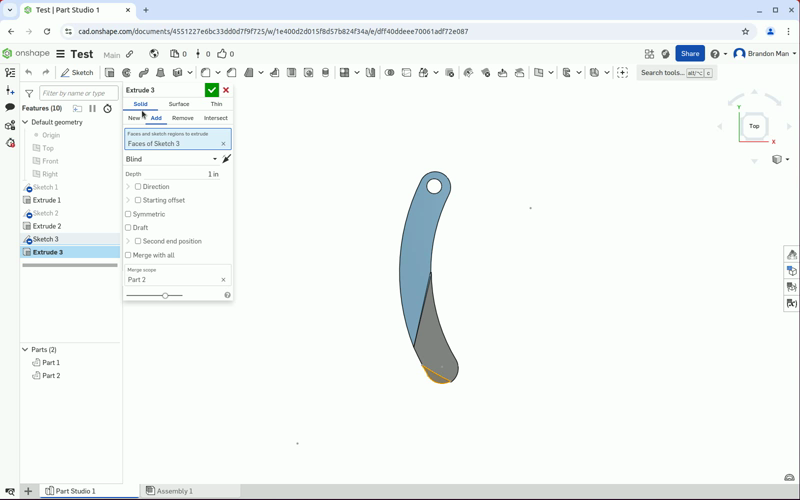
mouse_move(137, 120)
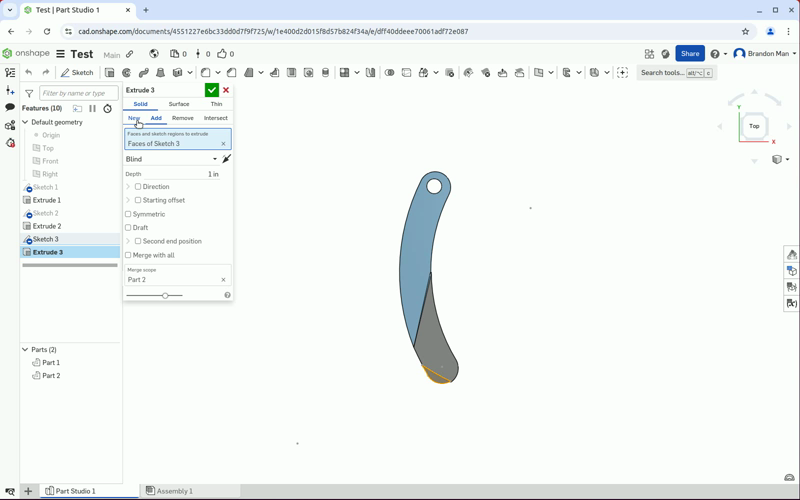
click(137, 120)
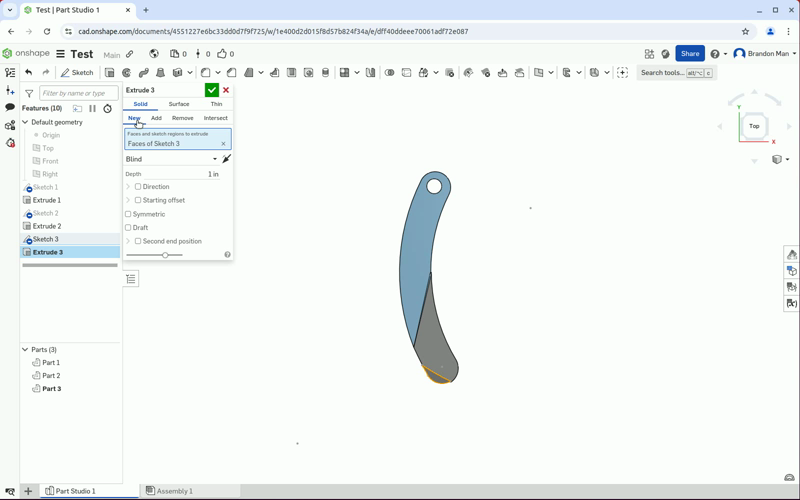
key(tab, 4)
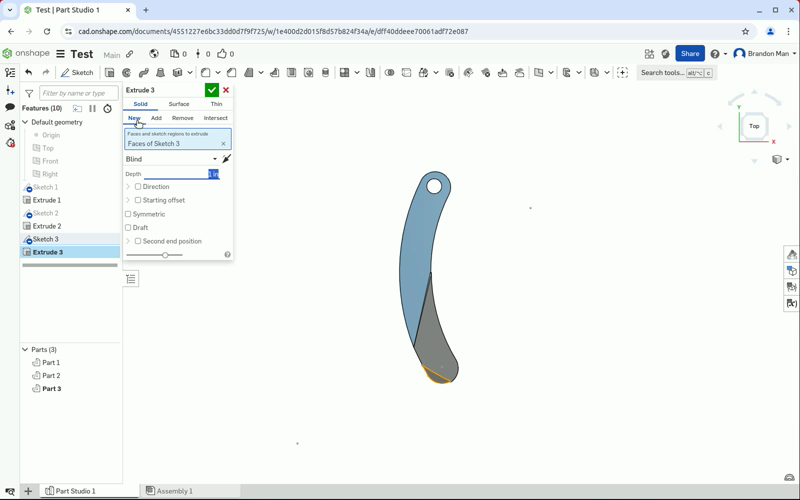
text(1.685)
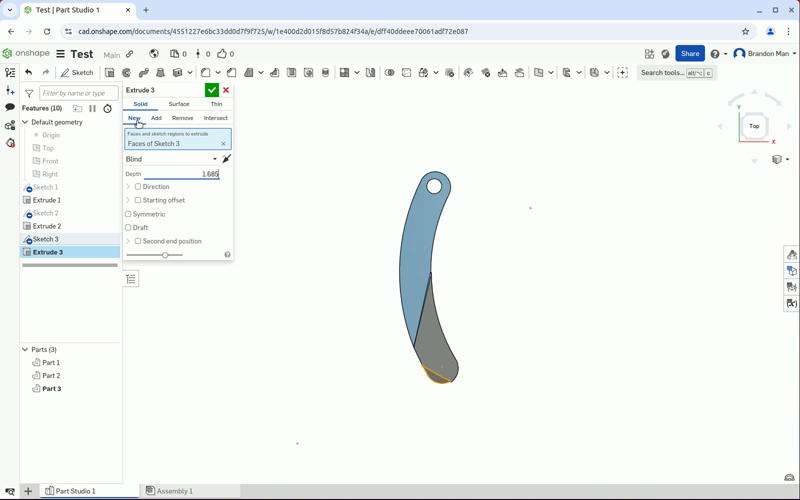
key(enter)
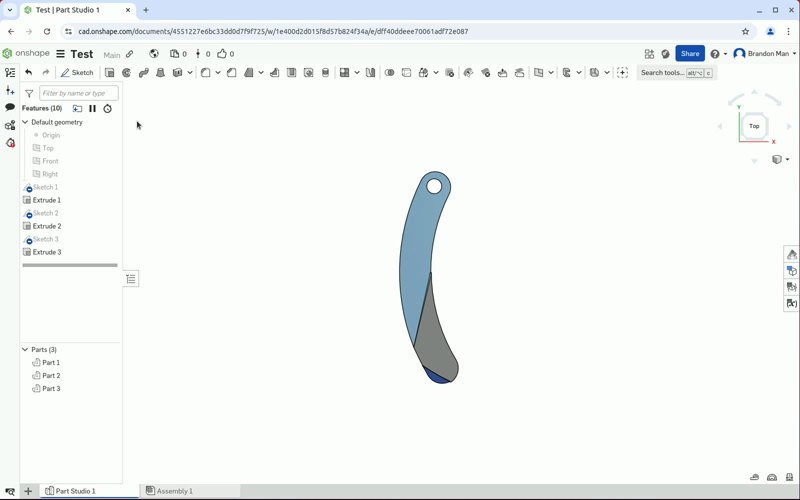
key(shift+h)
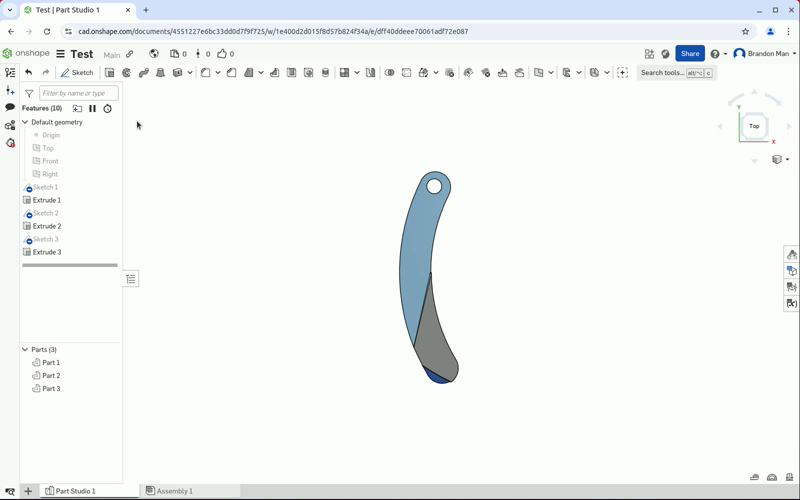
key(shift+h)
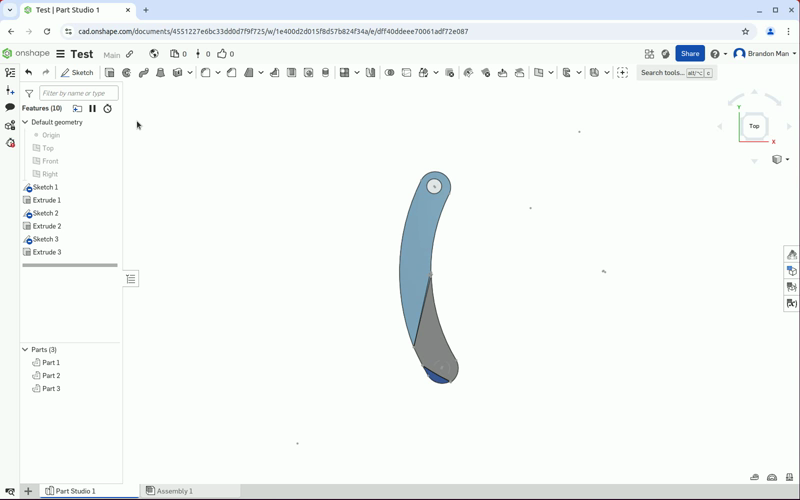
key(shift+7)
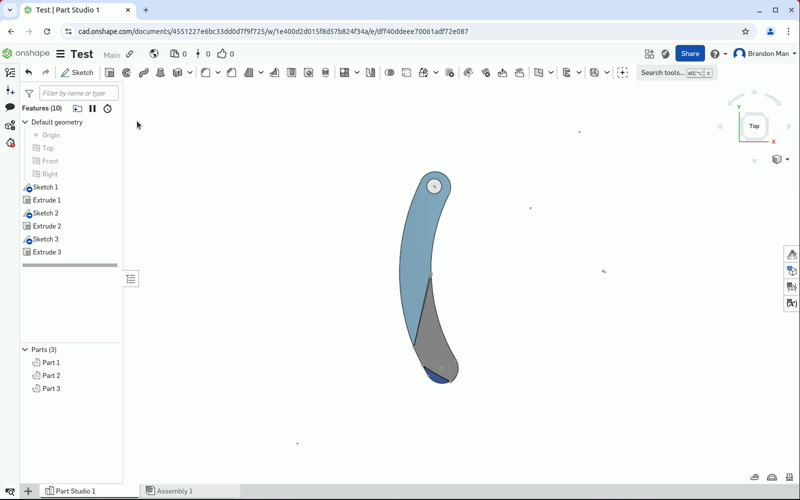
key(up, 3)
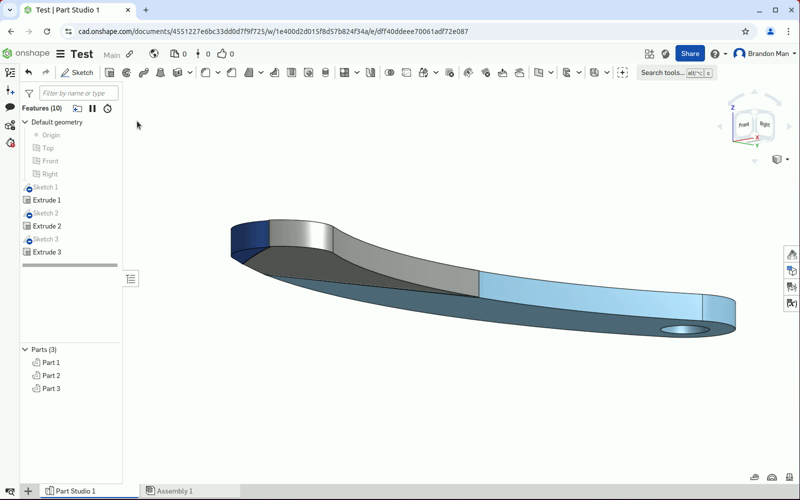
key(left, 3)
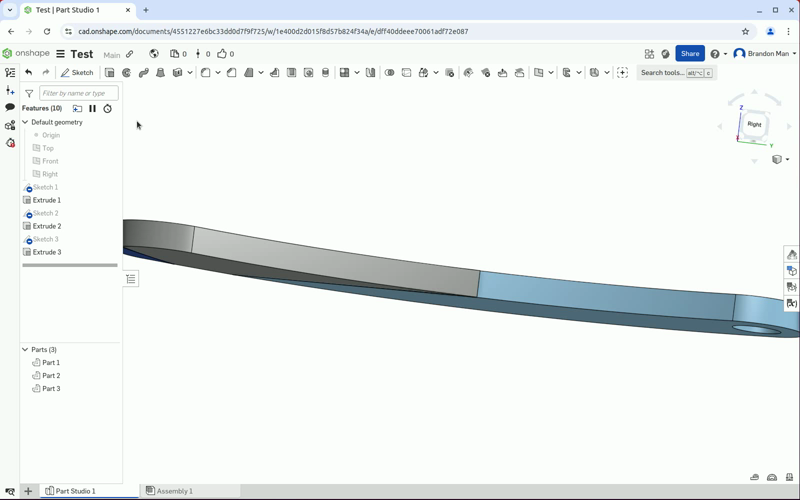
key(right, 3)
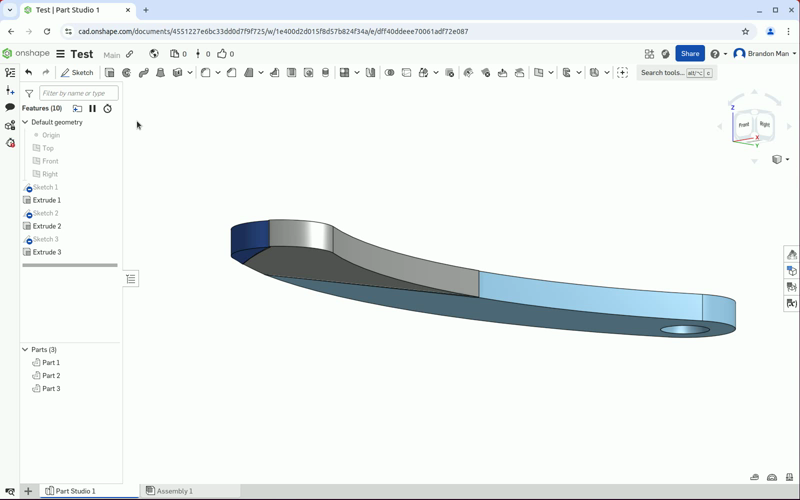
key(down, 3)
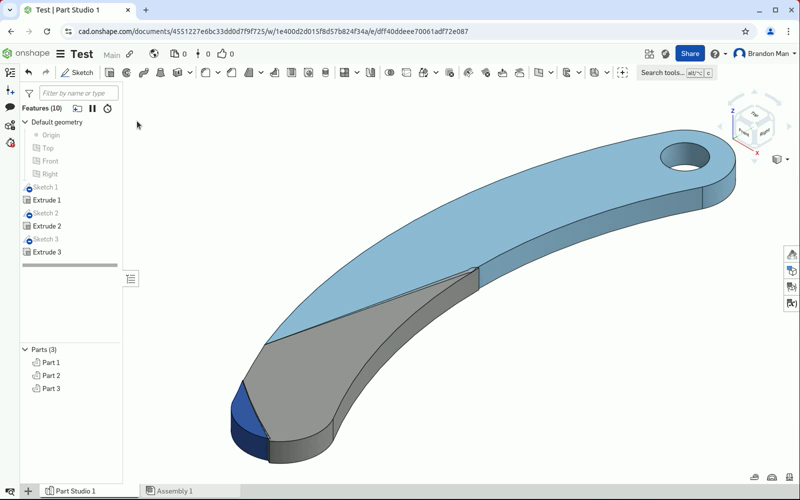
mouse_move(73, 189)
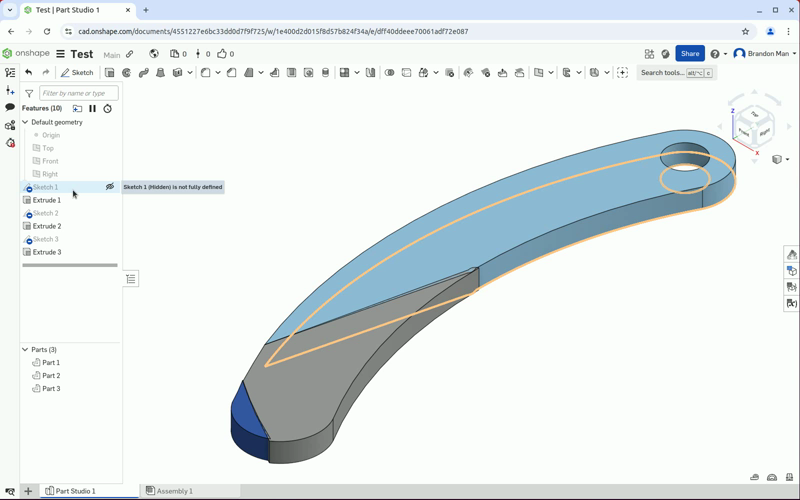
click(73, 189)